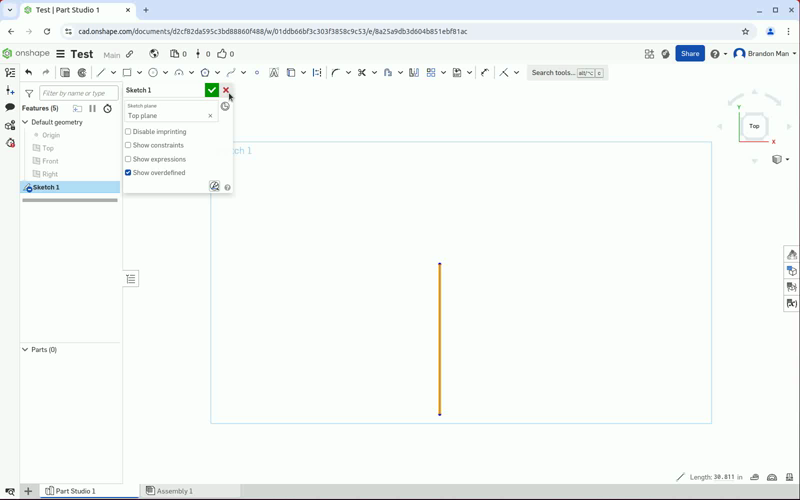
key(shift+h)
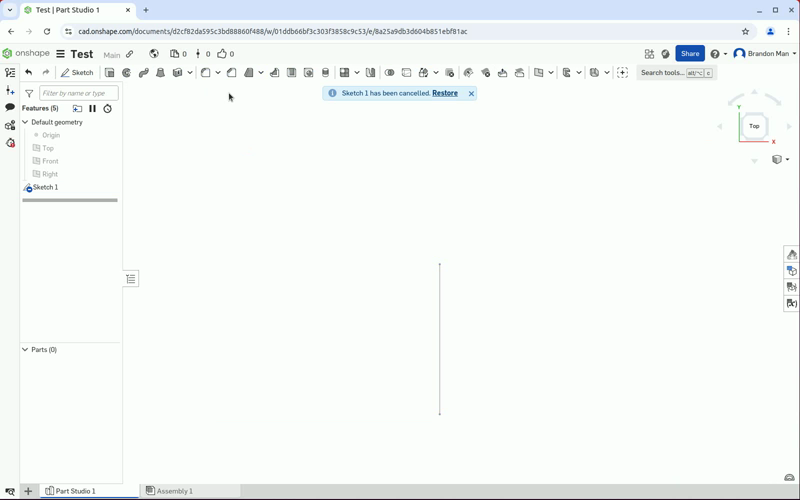
key(shift+s)
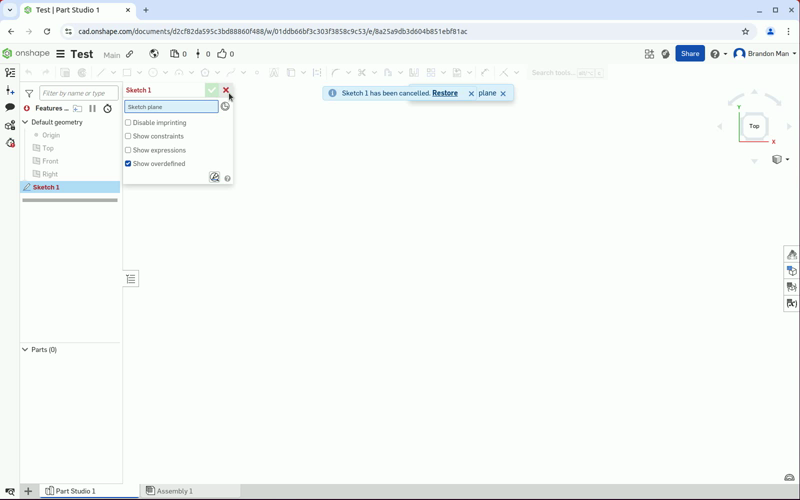
mouse_move(73, 150)
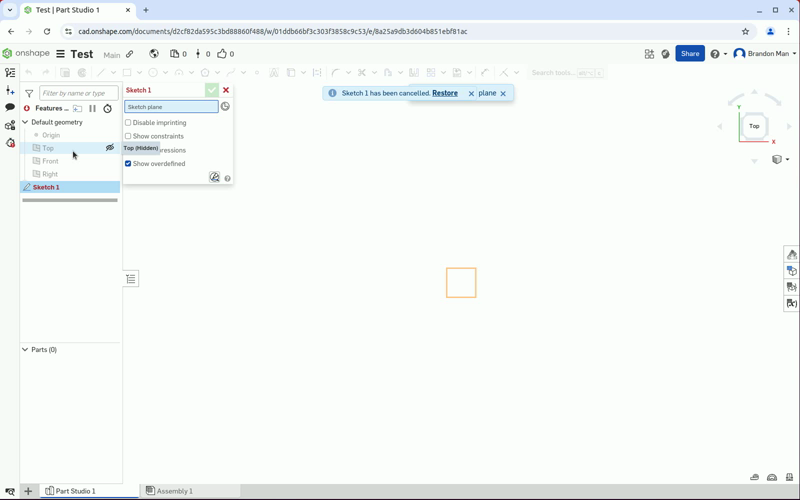
click(73, 150)
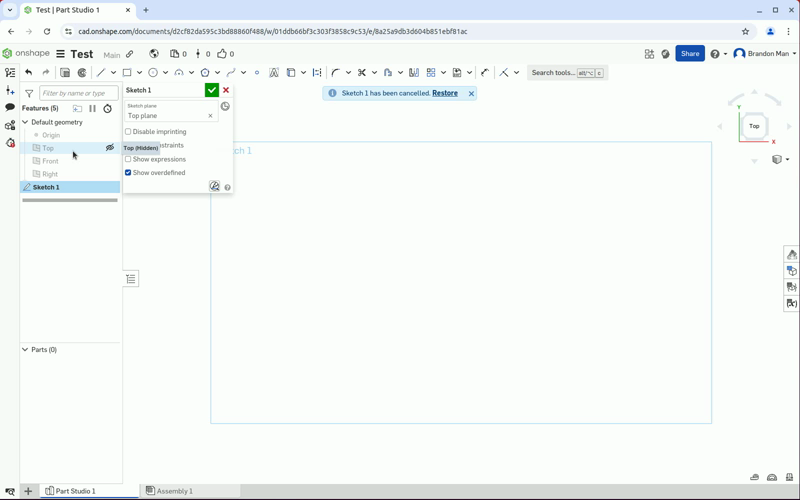
mouse_move(73, 352)
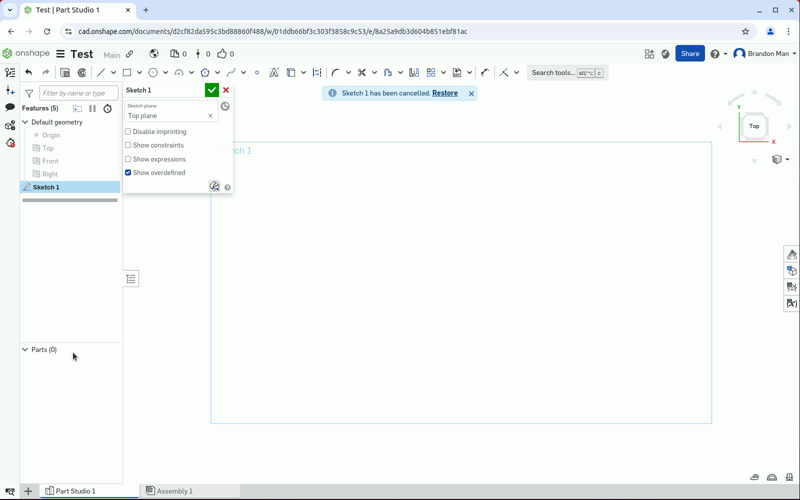
key(y)
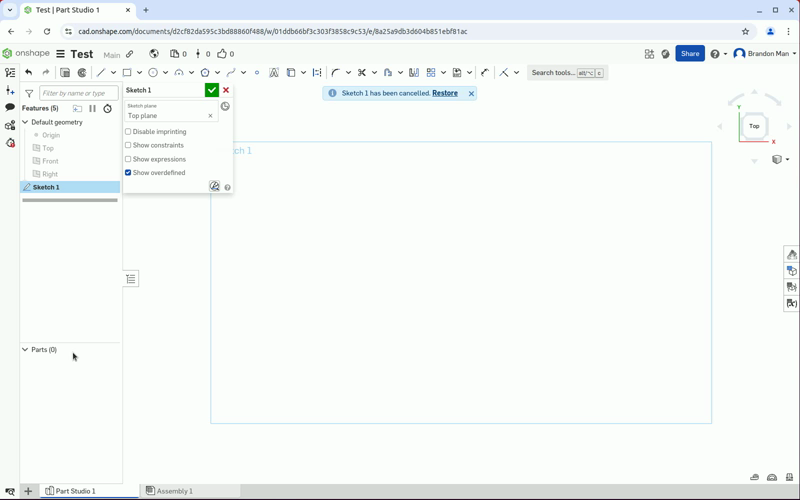
key(l)
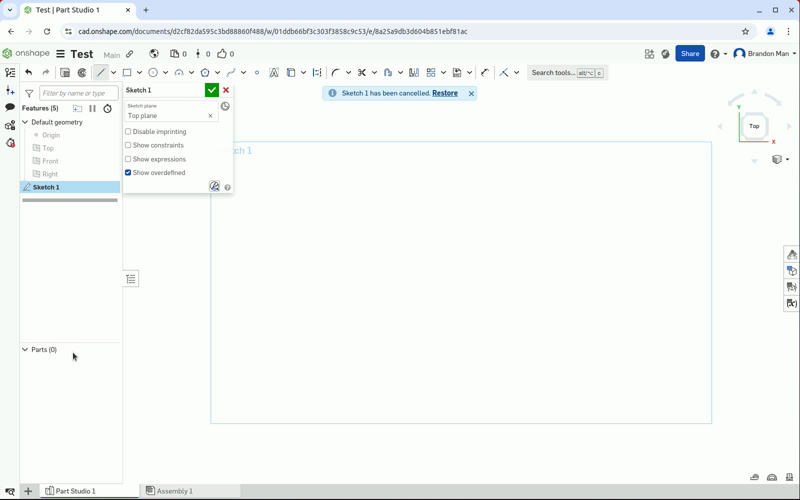
key_down(shift)
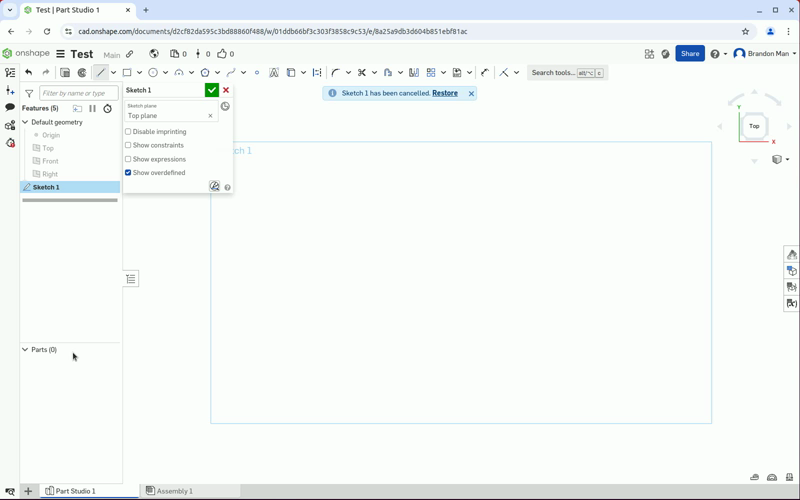
mouse_move(460, 282)
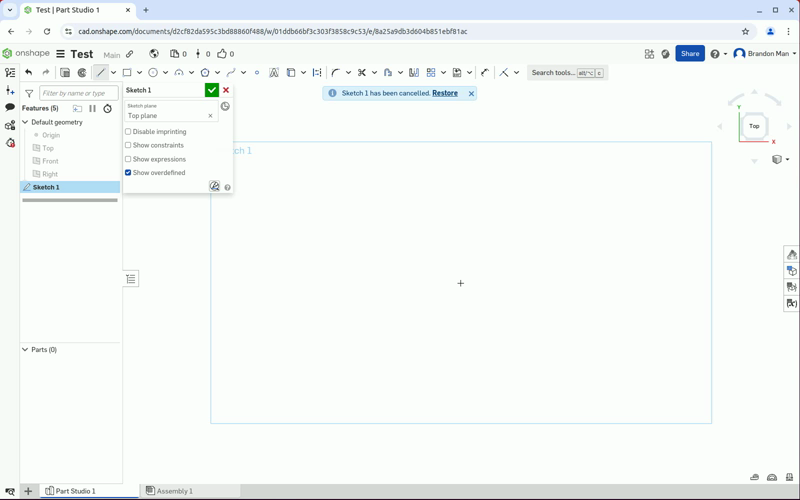
click(460, 282)
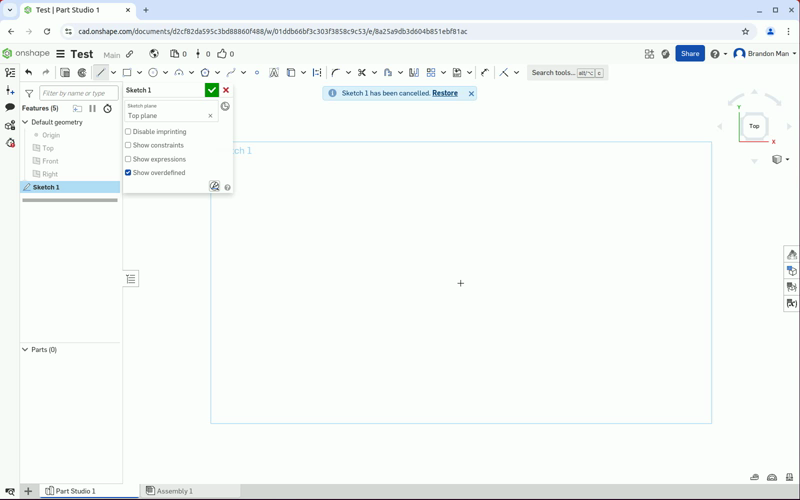
key_up(shift)
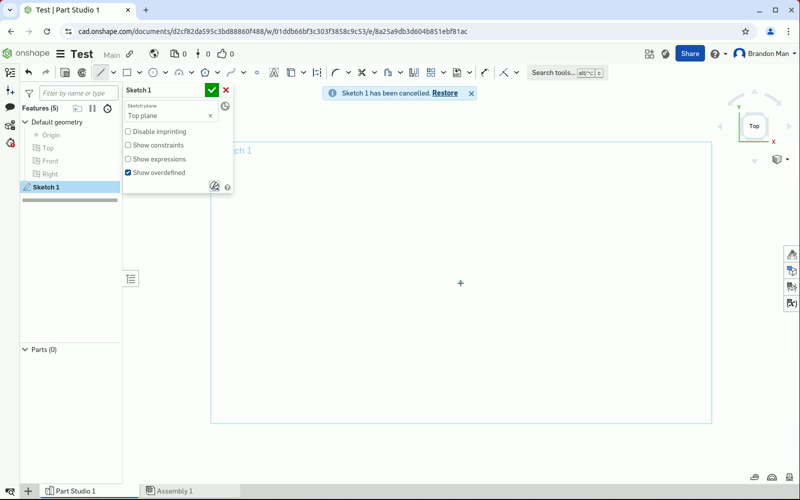
key_down(shift)
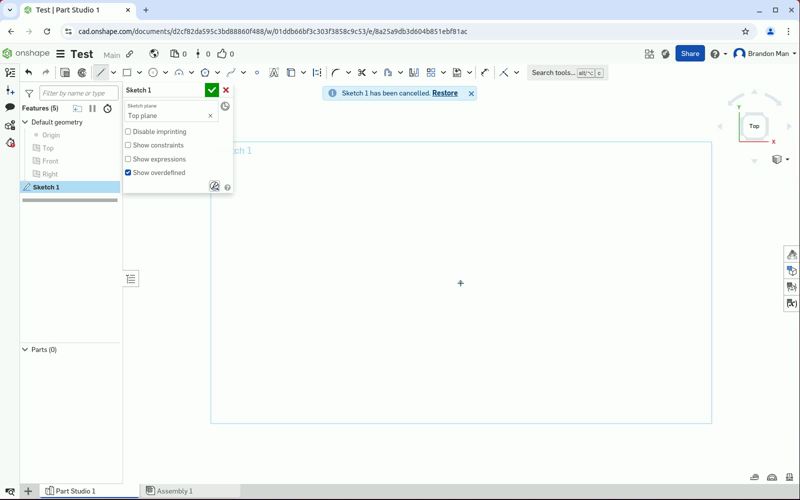
mouse_move(573, 282)
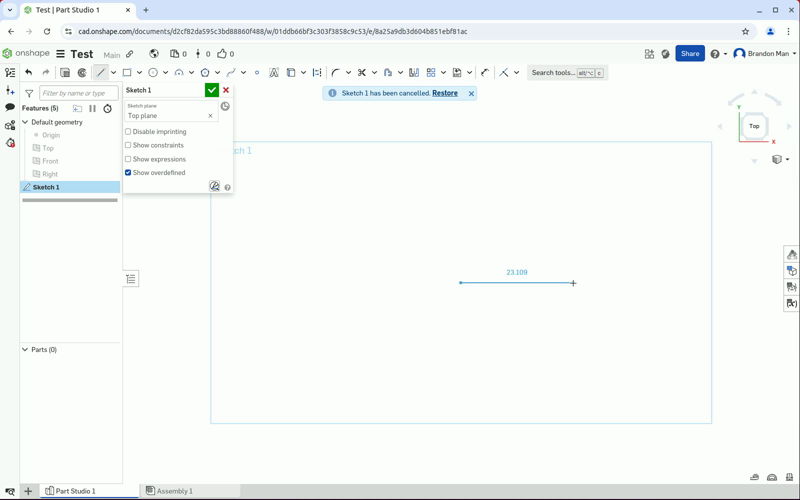
click(573, 282)
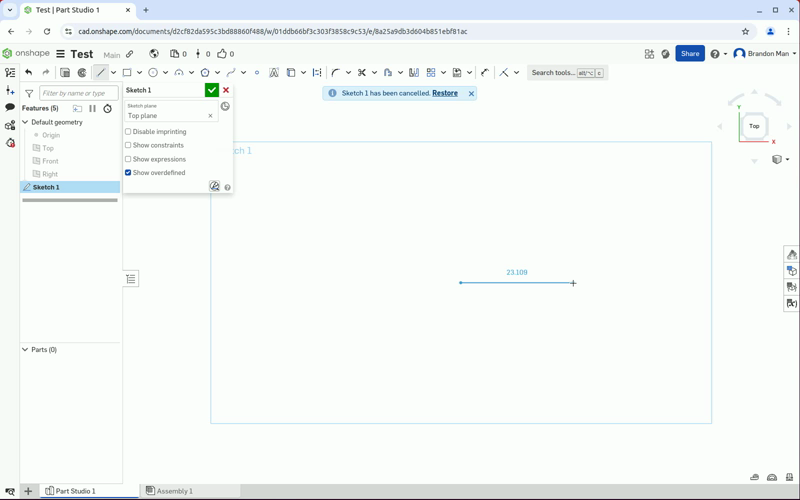
key_up(shift)
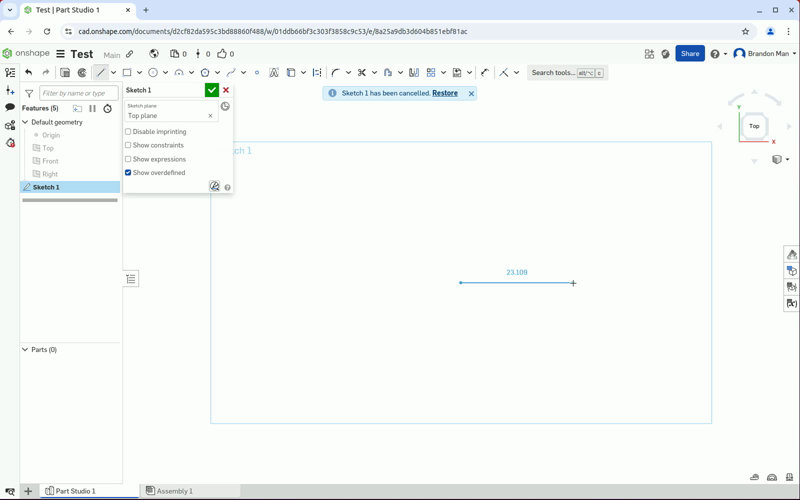
key_down(shift)
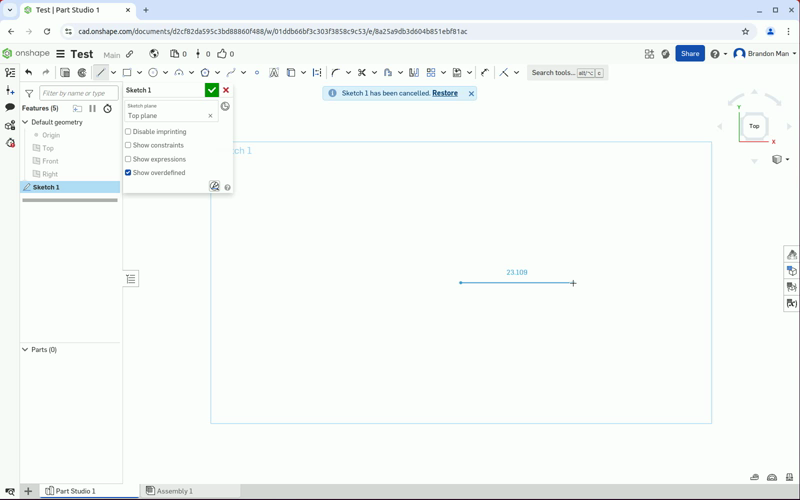
mouse_move(589, 282)
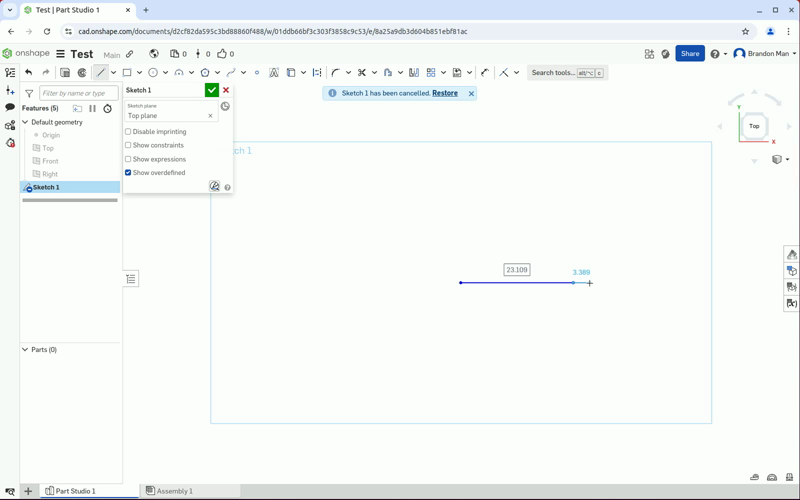
mouse_move(573, 230)
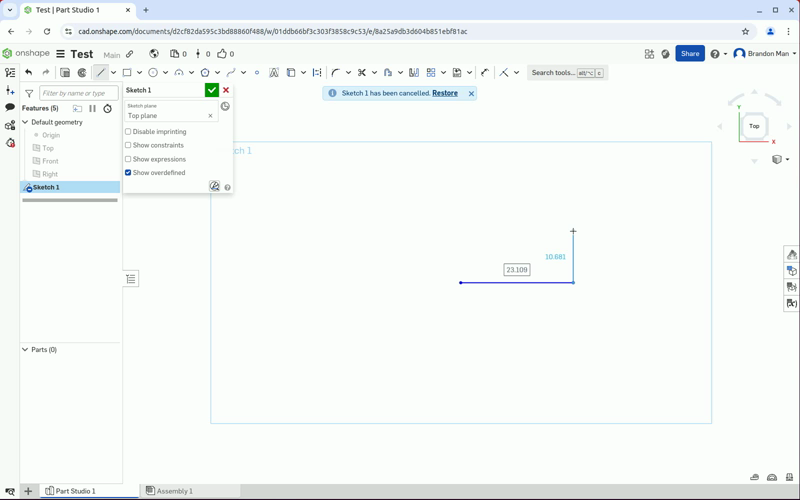
click(573, 230)
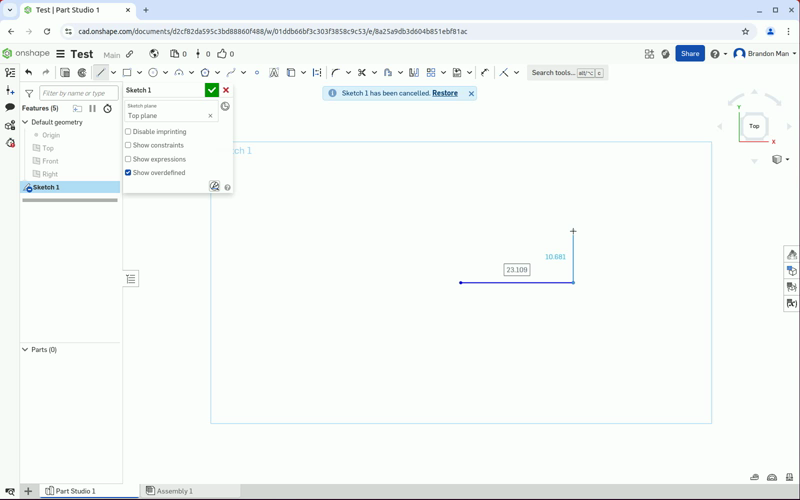
key_up(shift)
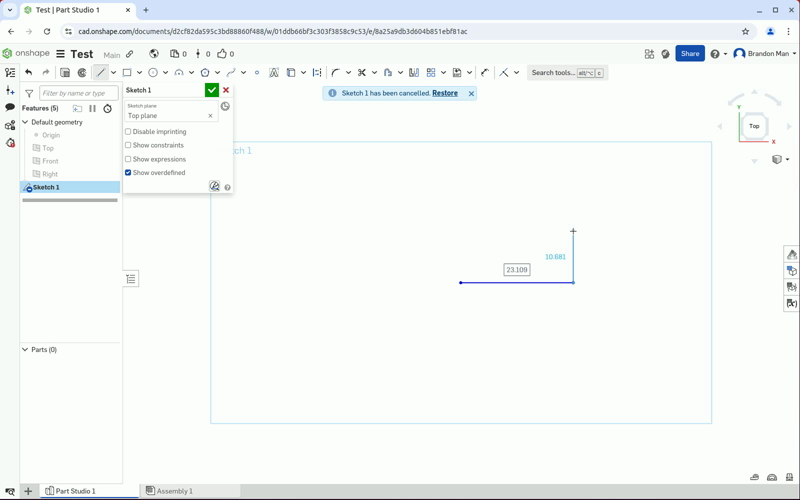
key_down(shift)
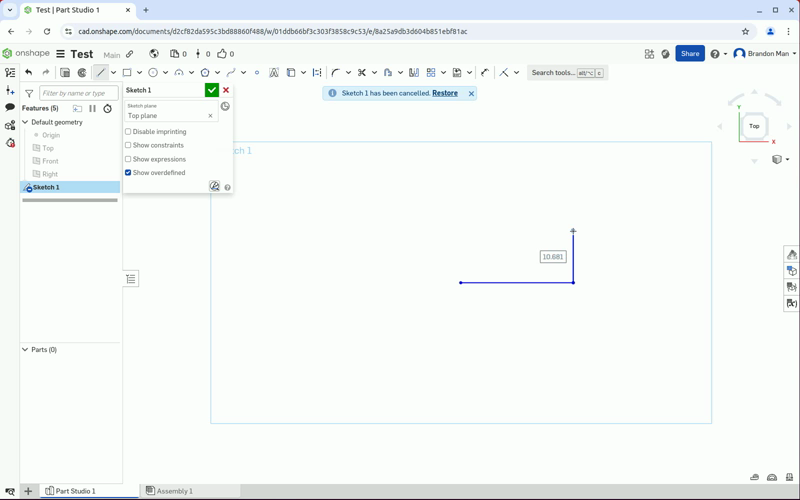
mouse_move(460, 230)
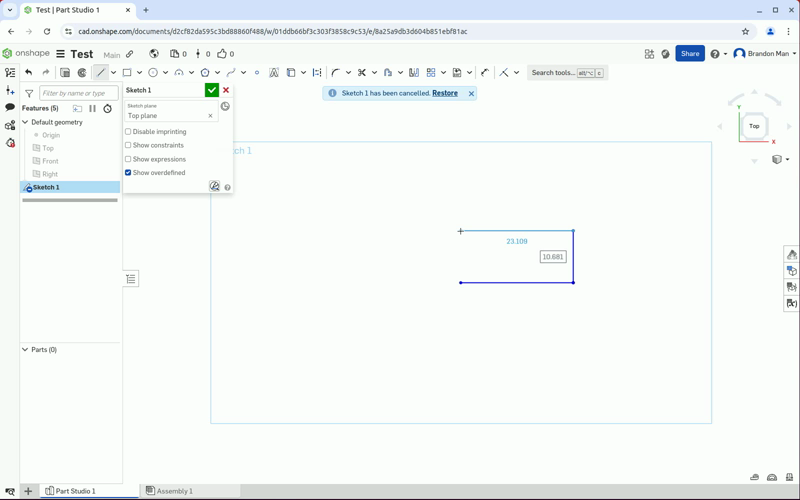
click(460, 230)
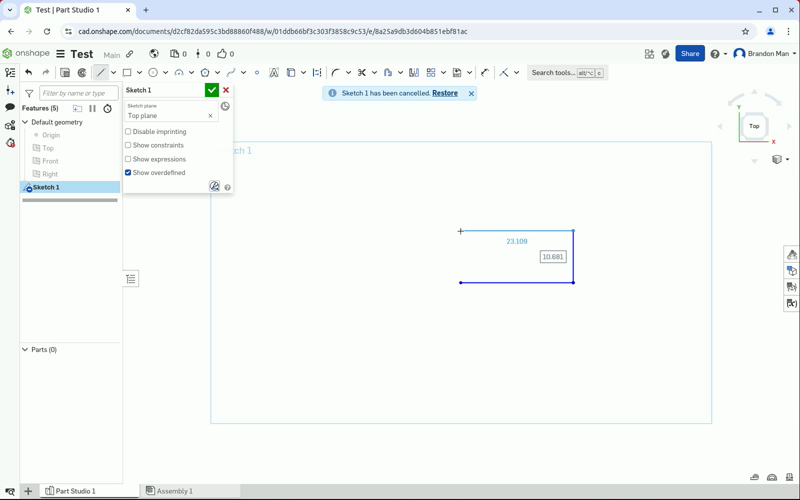
key_up(shift)
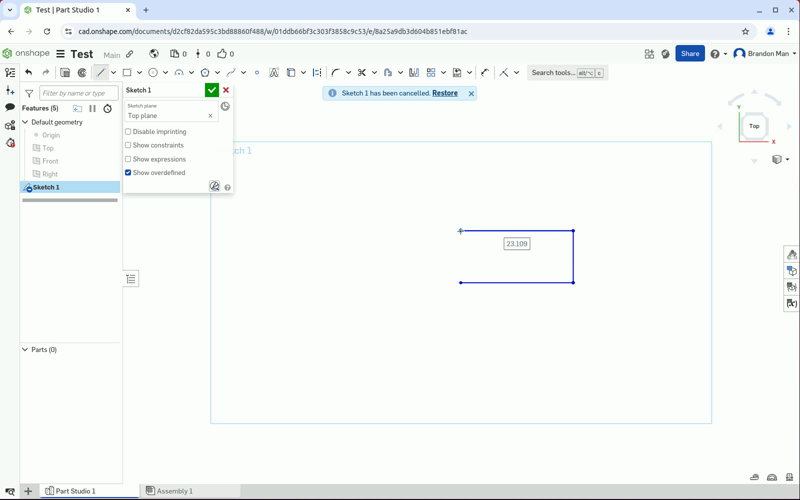
mouse_move(490, 230)
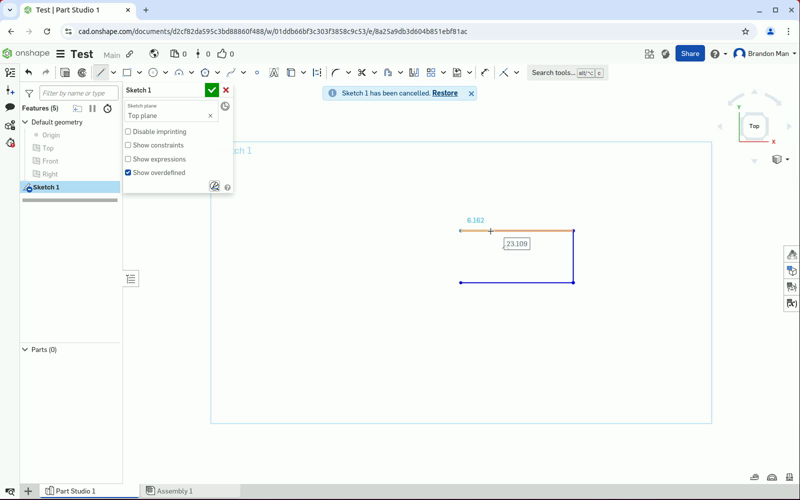
key_down(shift)
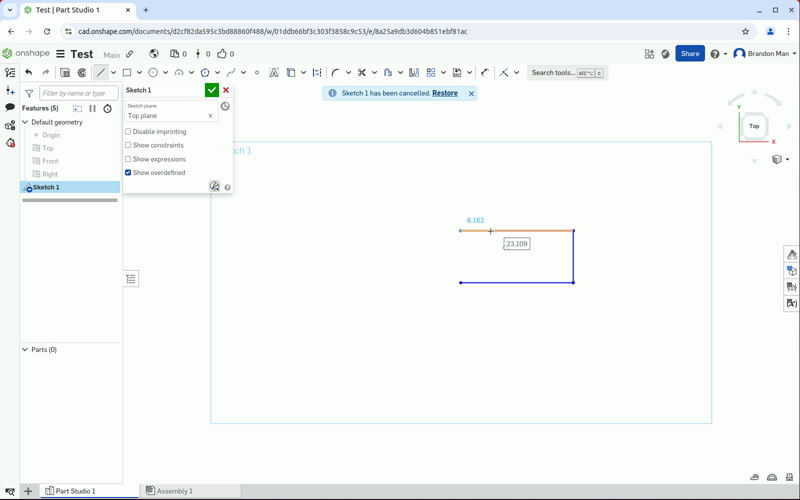
mouse_move(460, 282)
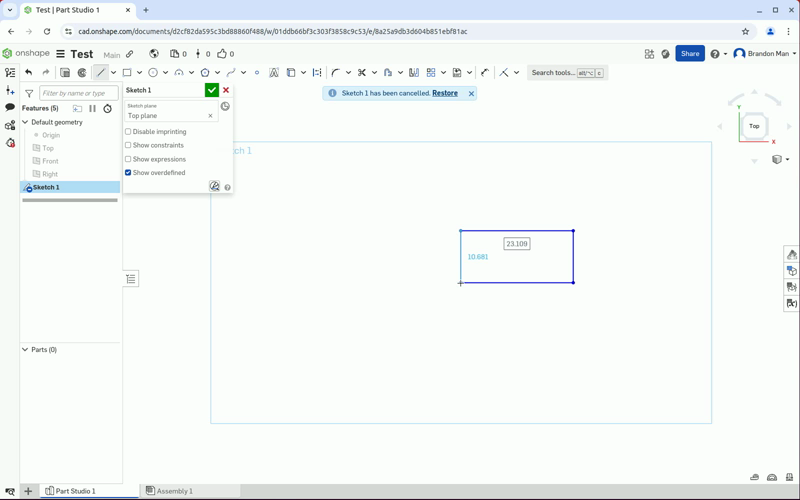
key_up(shift)
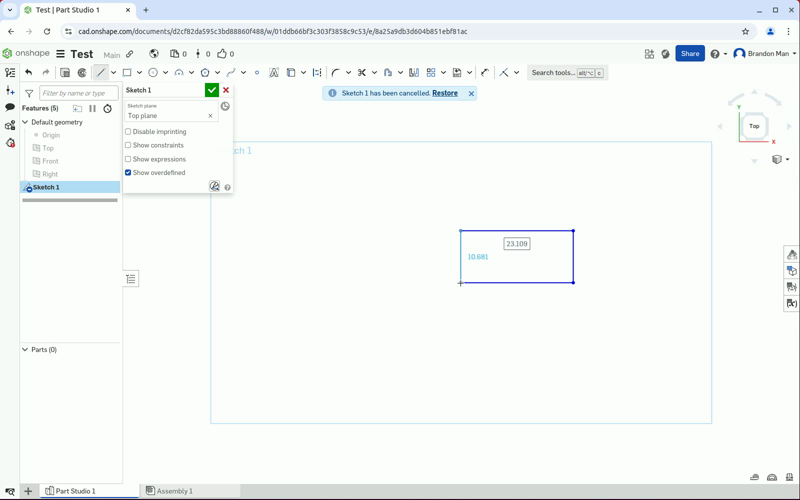
click(460, 282)
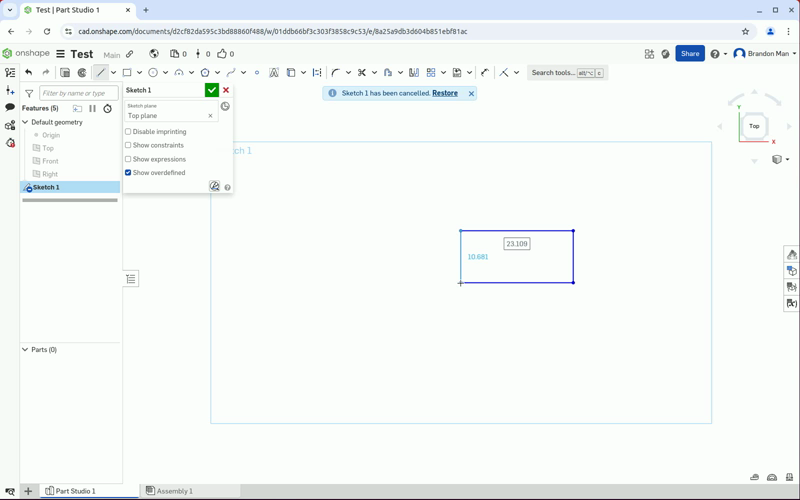
key(esc)
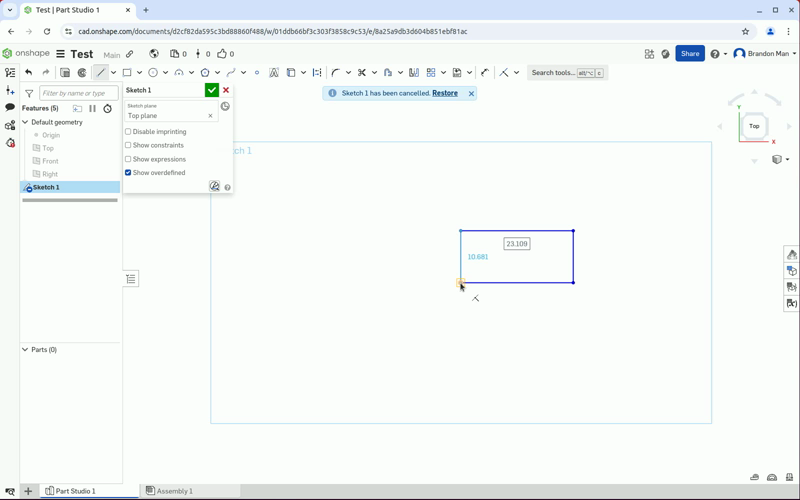
mouse_move(481, 265)
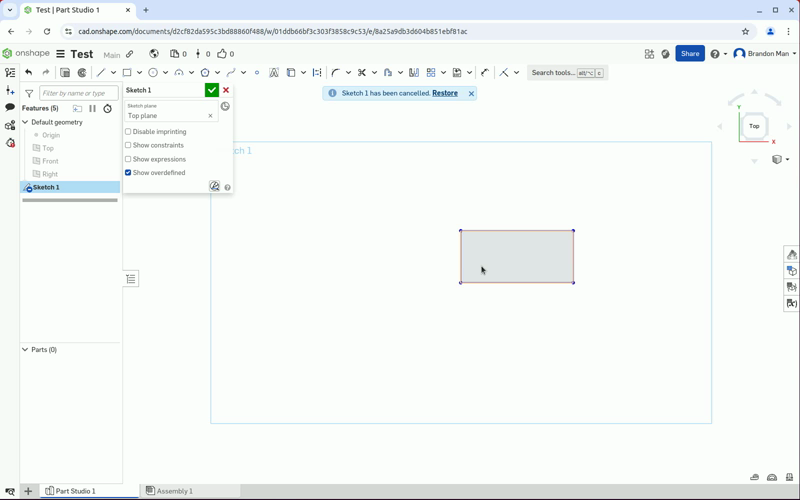
click(481, 265)
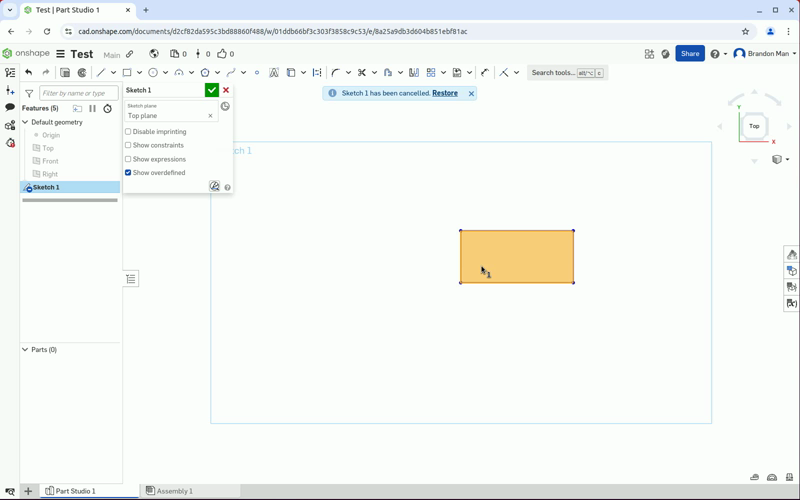
mouse_move(73, 352)
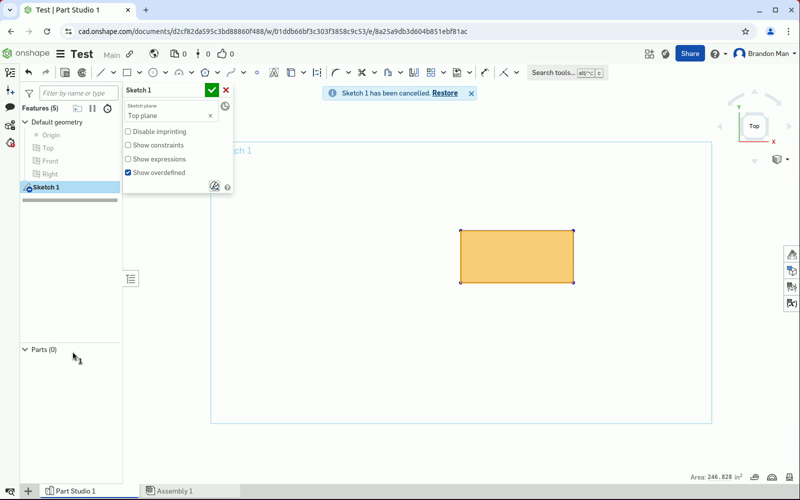
key(shift+y)
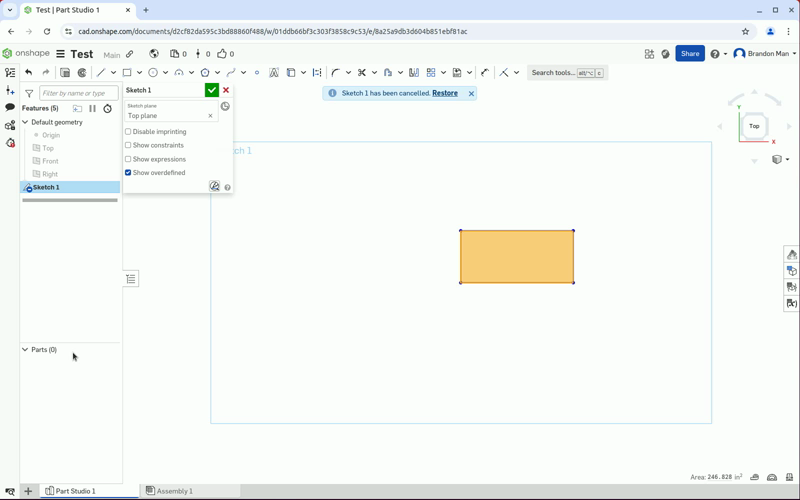
key(shift+e)
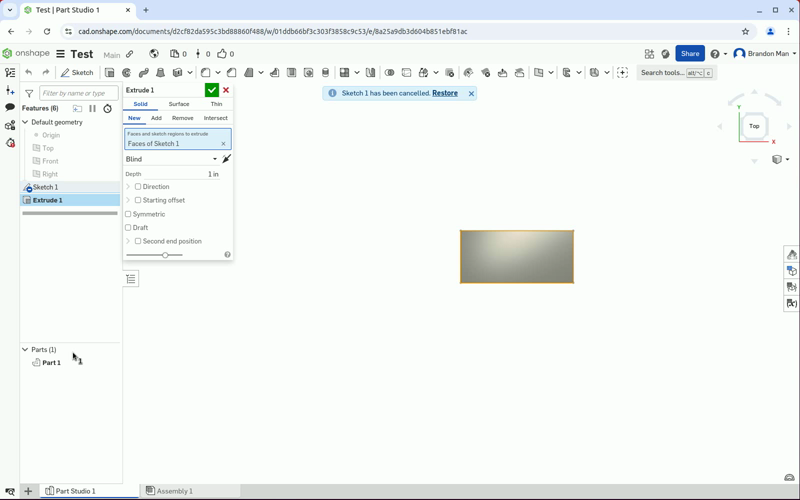
mouse_move(143, 106)
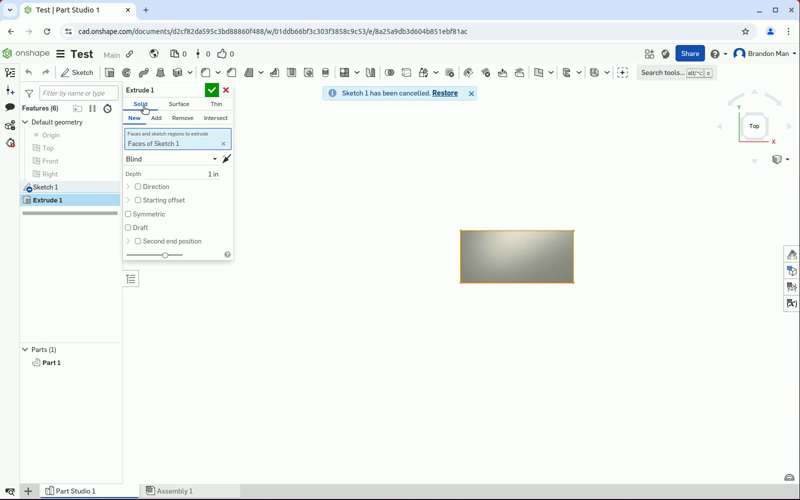
click(143, 106)
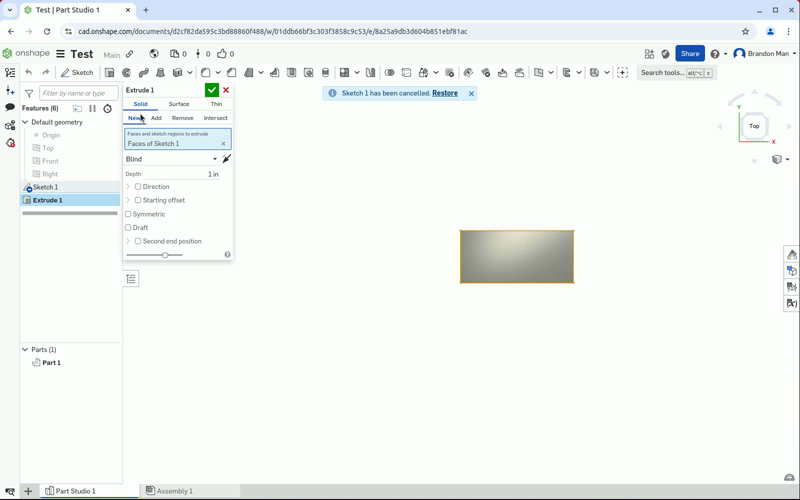
mouse_move(137, 120)
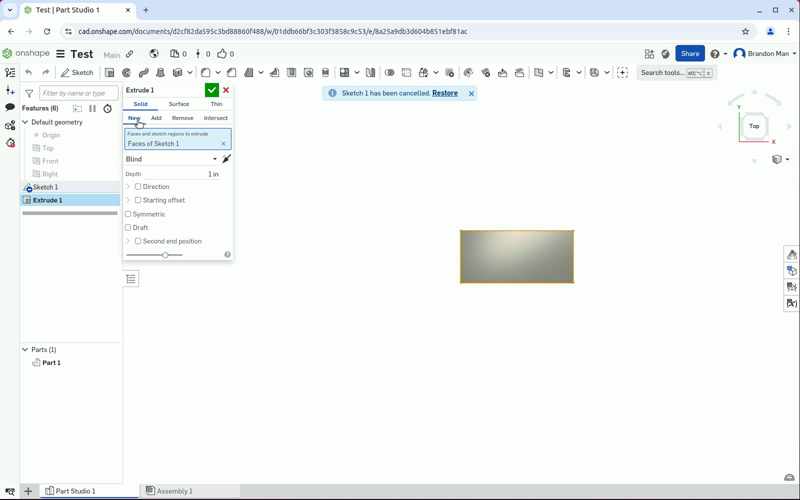
click(137, 120)
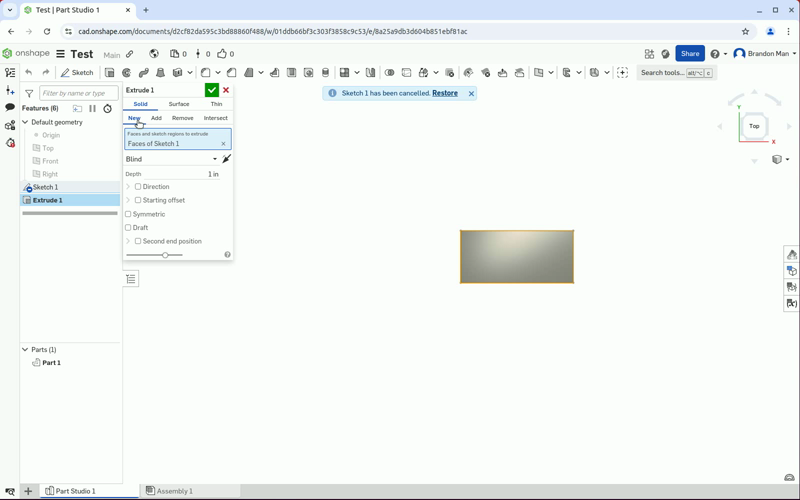
key(tab, 4)
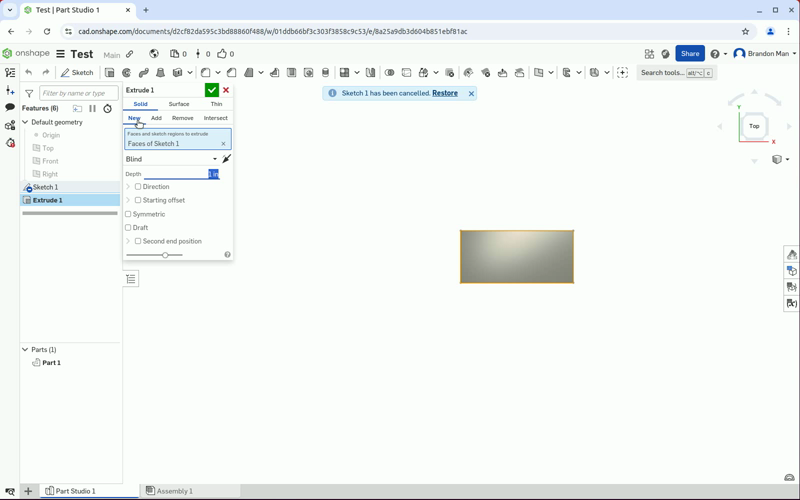
text(0.481)
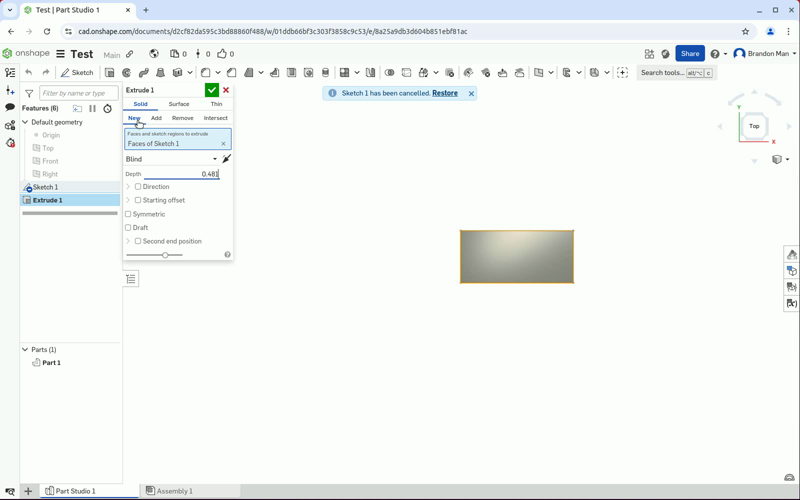
key(enter)
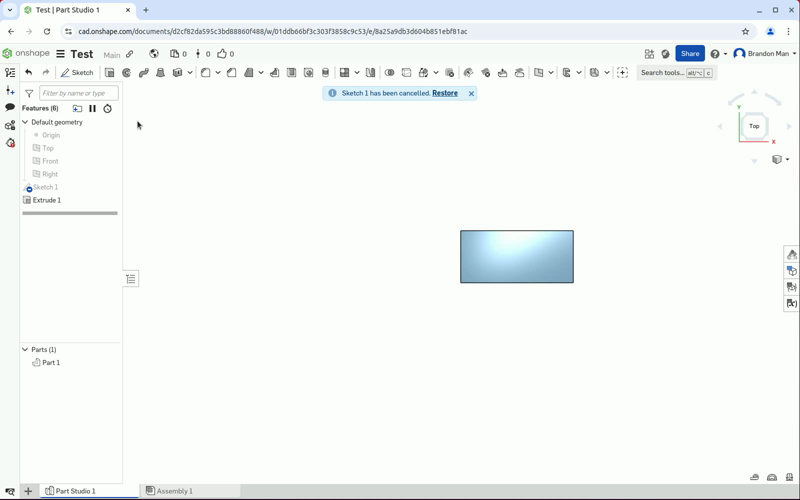
key(shift+h)
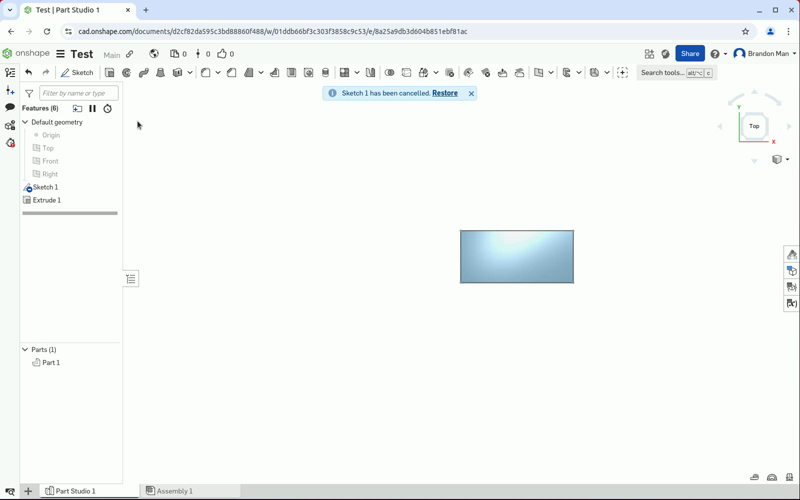
key(shift+h)
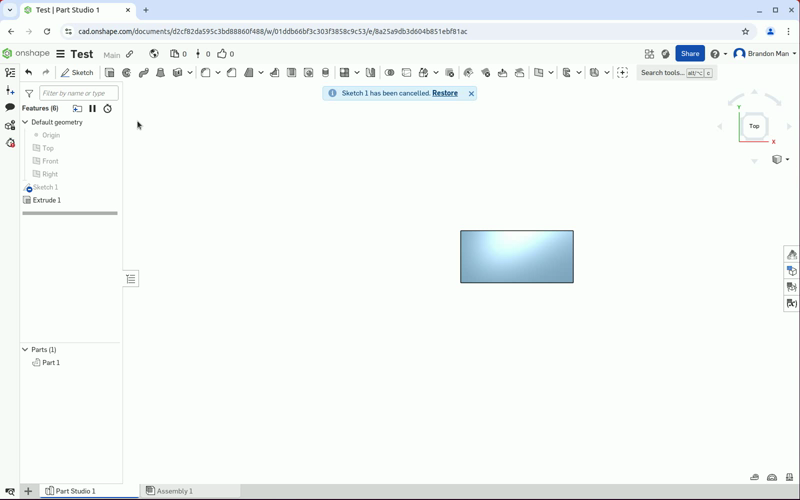
mouse_move(73, 189)
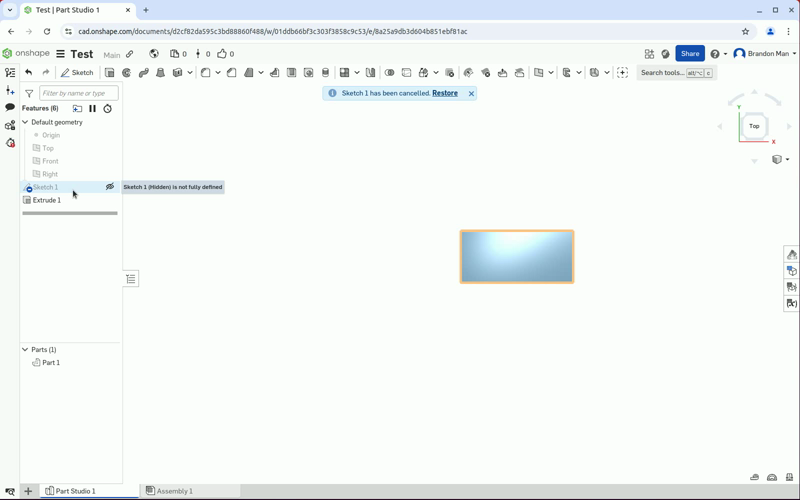
click(73, 189)
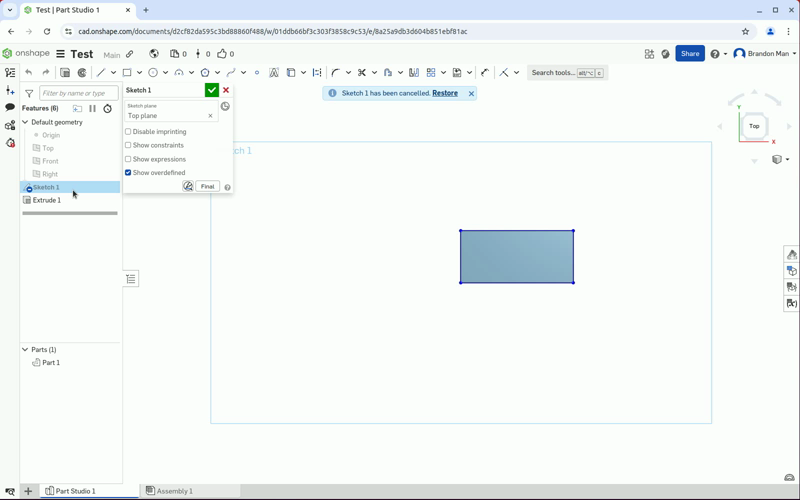
mouse_move(229, 92)
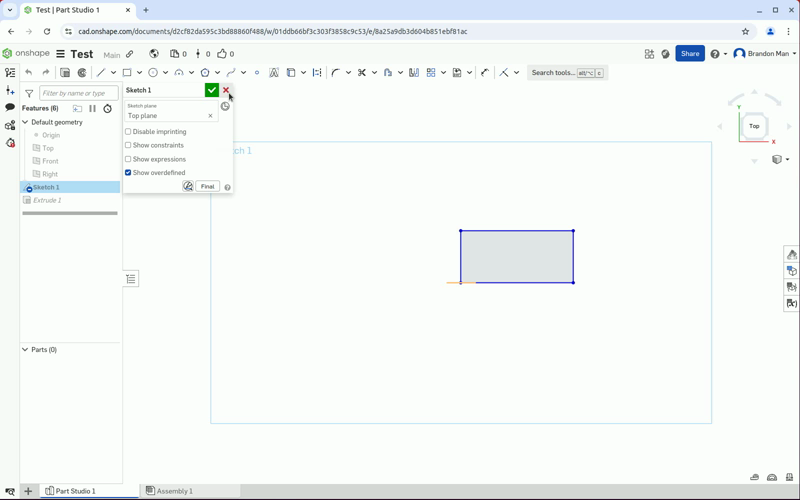
click(229, 92)
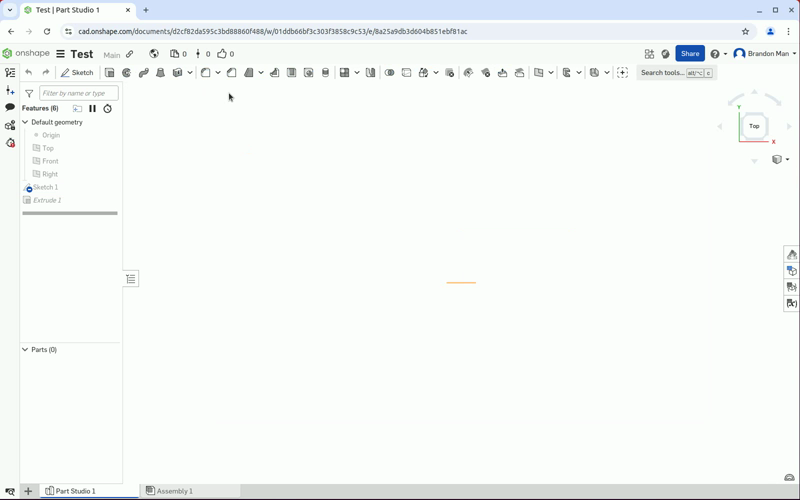
mouse_move(541, 75)
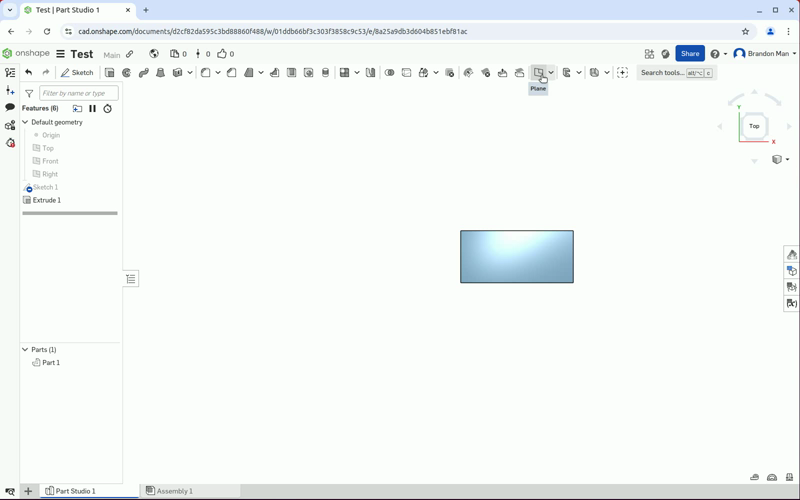
click(541, 75)
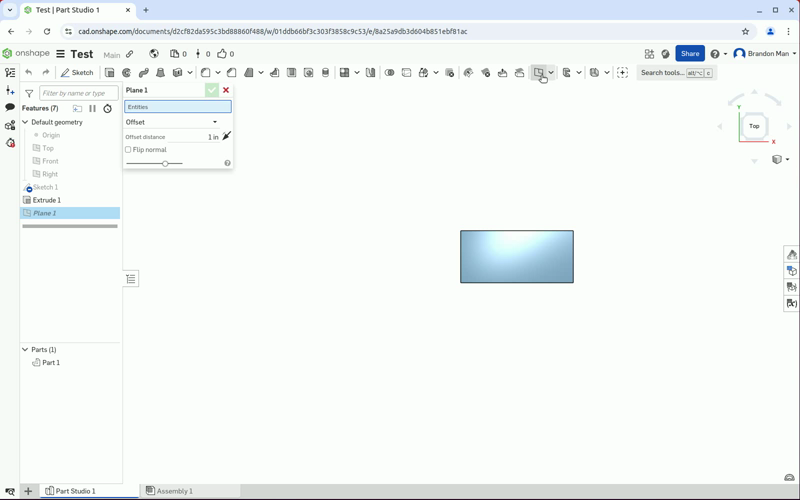
mouse_move(73, 150)
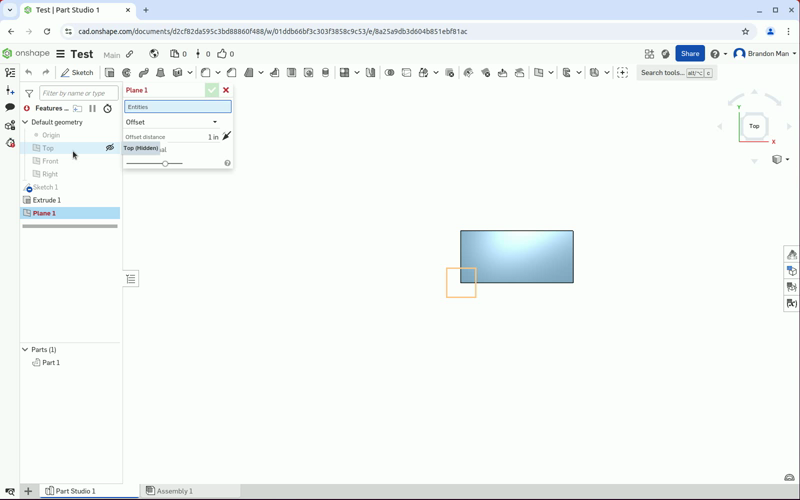
click(73, 150)
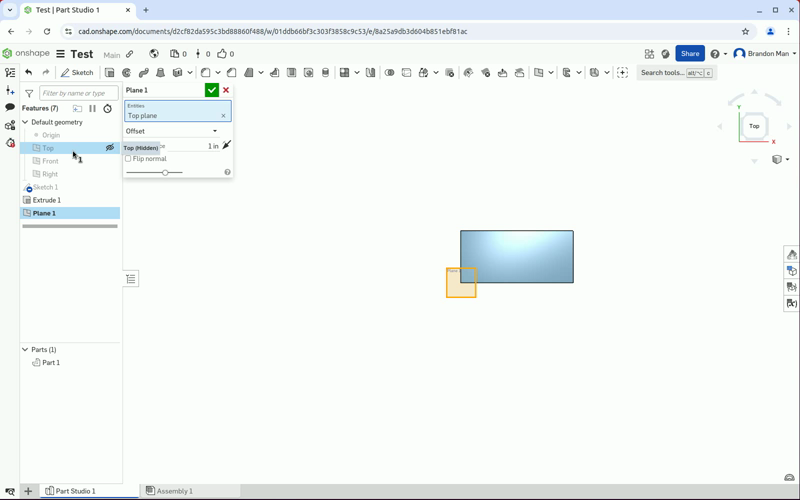
key(tab, 2)
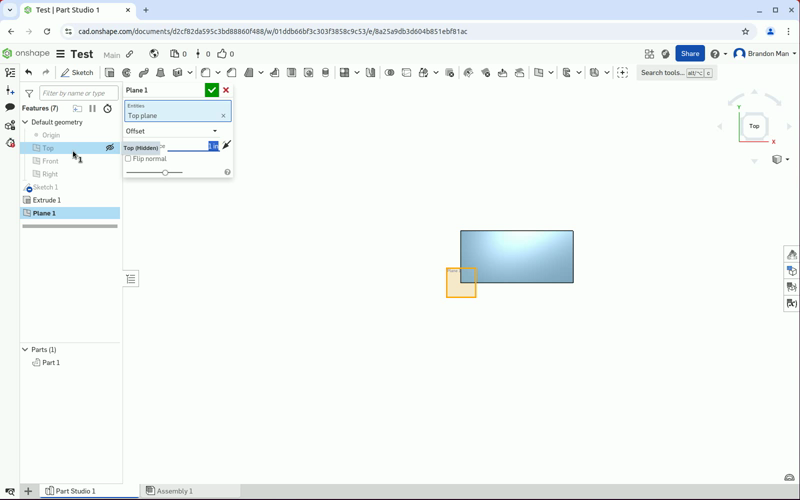
text(0.493)
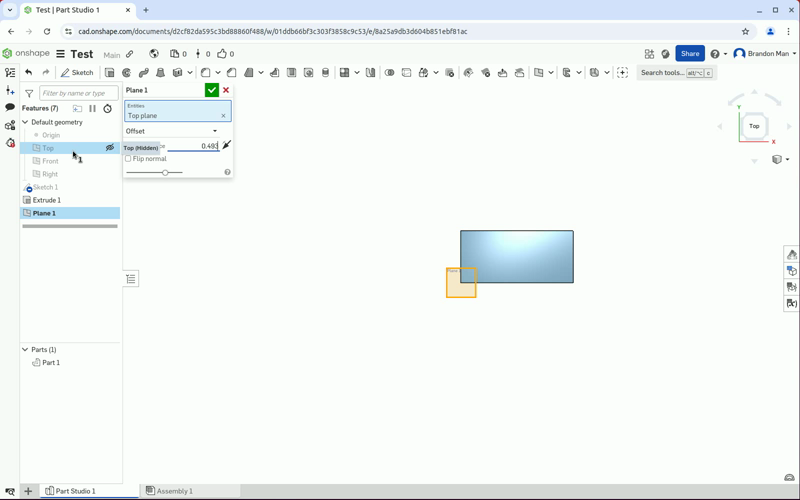
key(enter, 2)
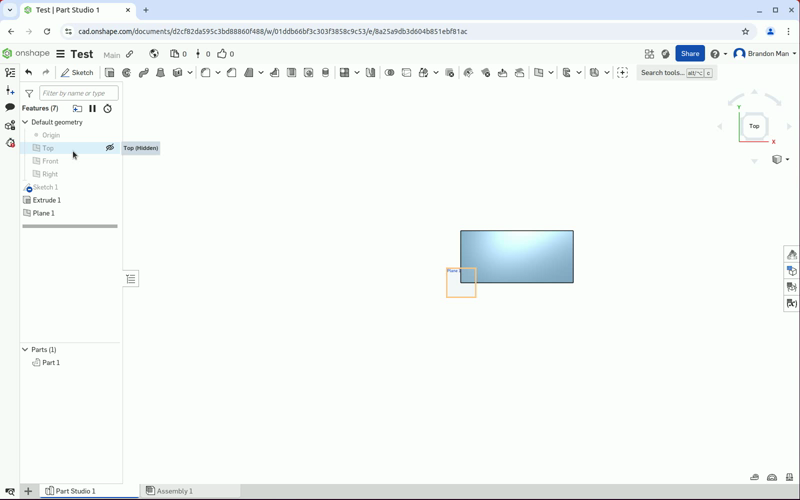
key(shift+s)
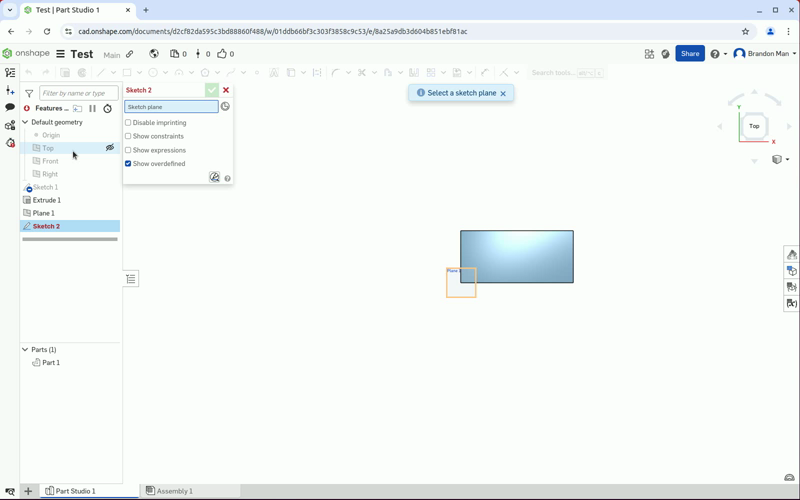
mouse_move(73, 215)
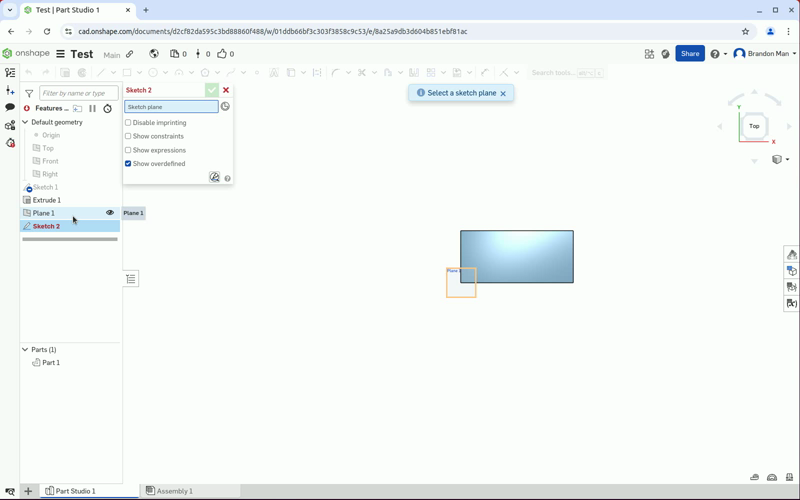
click(73, 215)
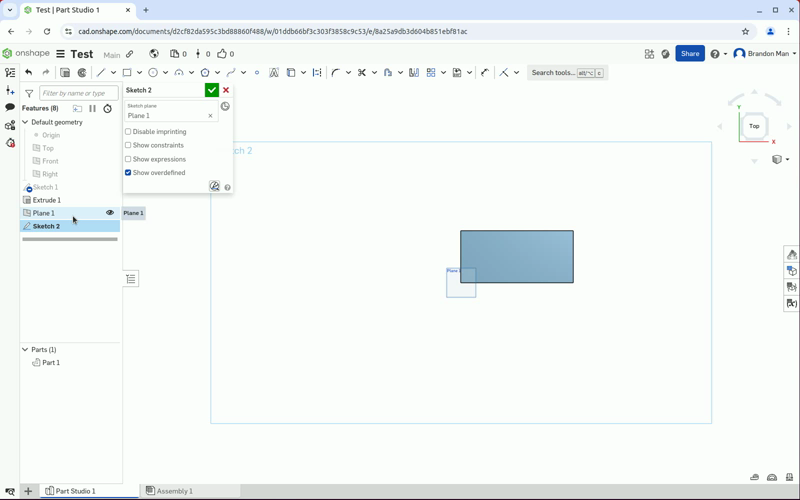
mouse_move(73, 352)
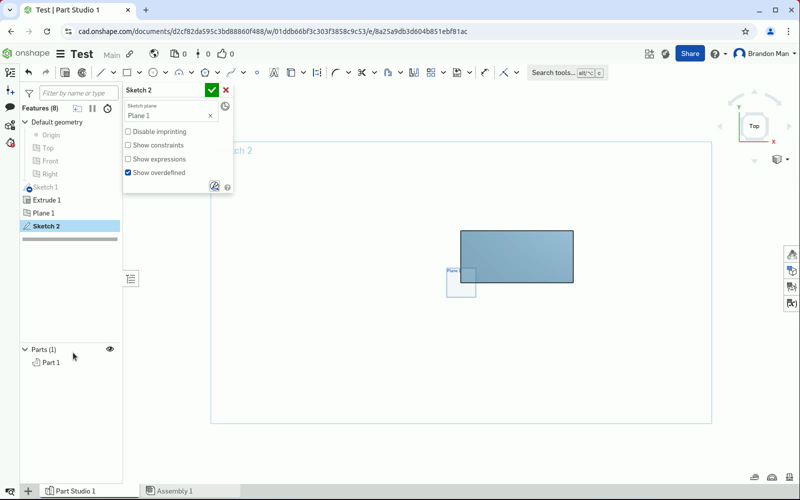
key(y)
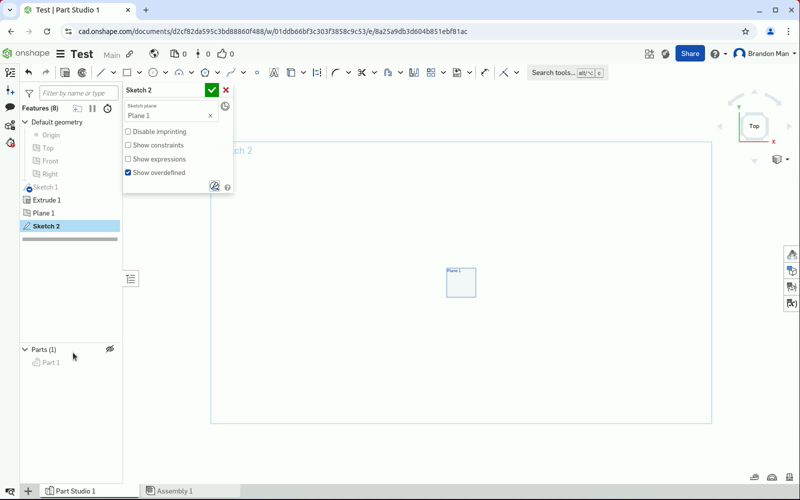
key(l)
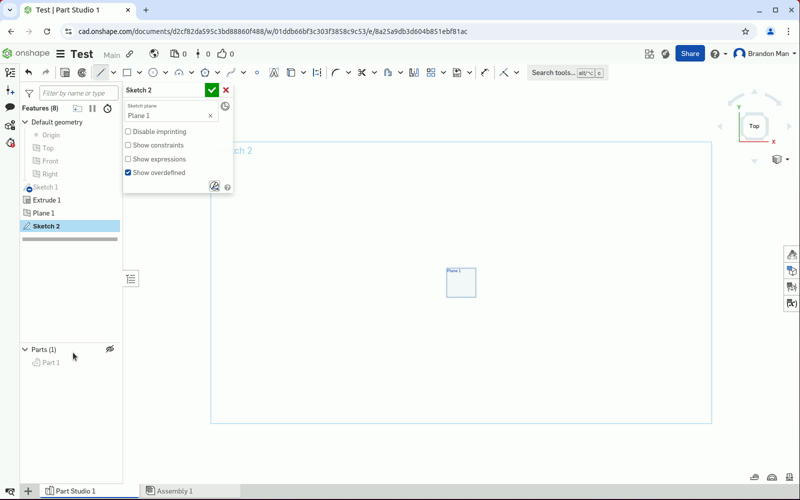
key_down(shift)
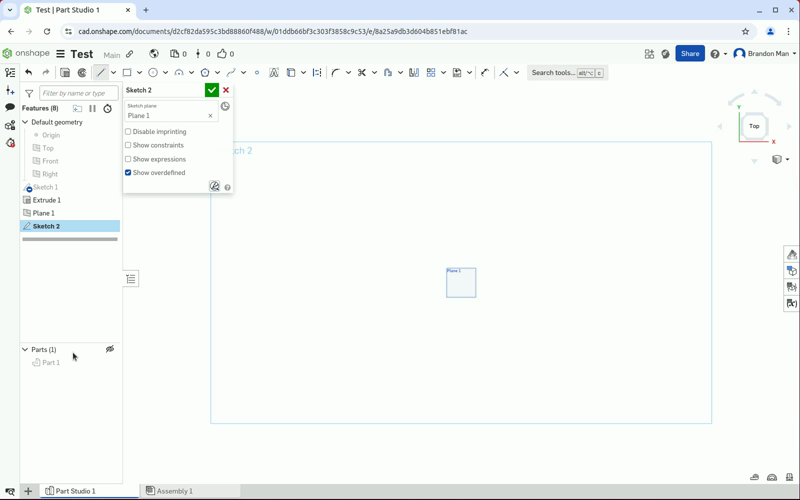
mouse_move(460, 282)
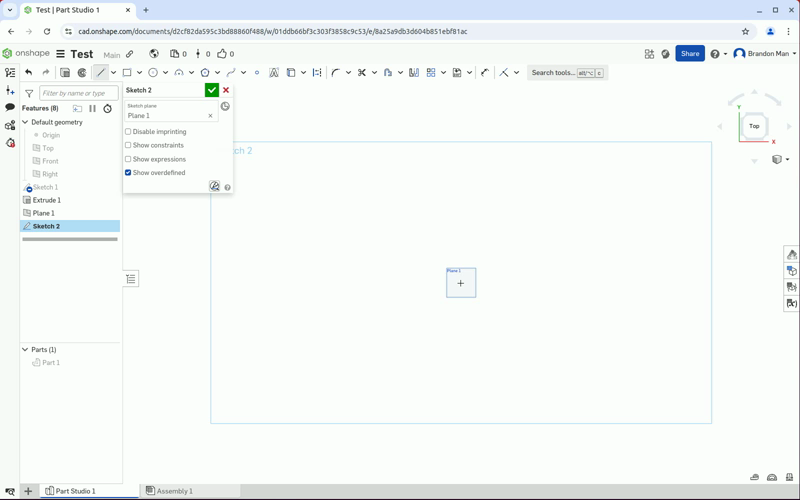
click(460, 282)
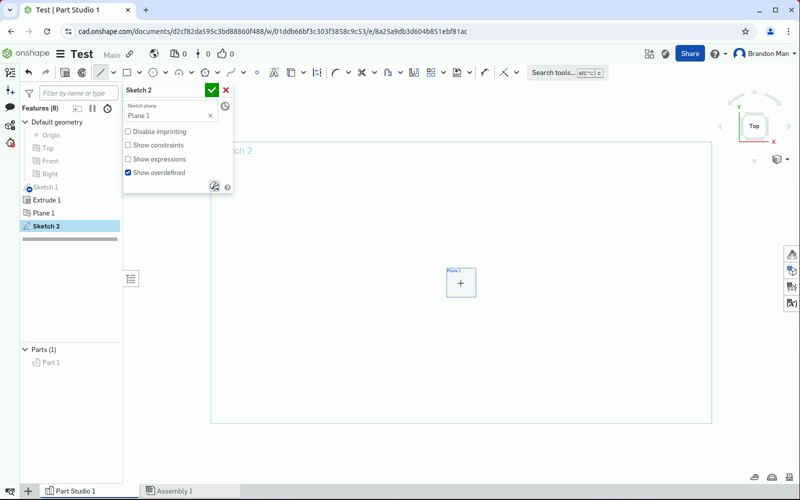
key_up(shift)
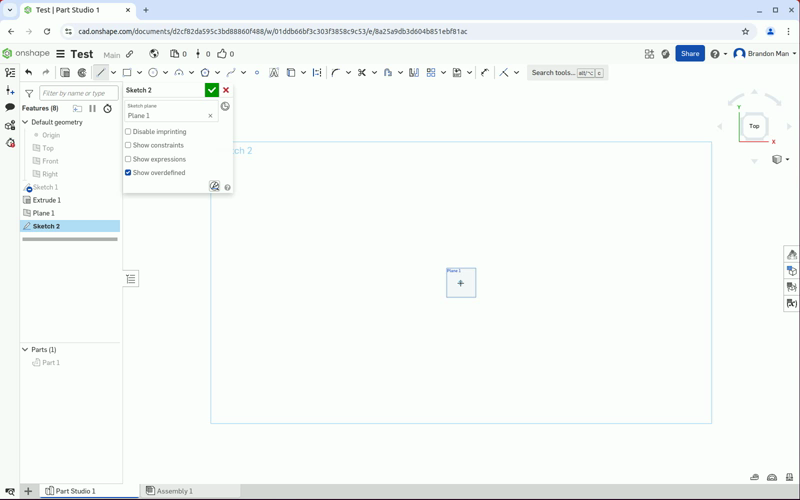
key_down(shift)
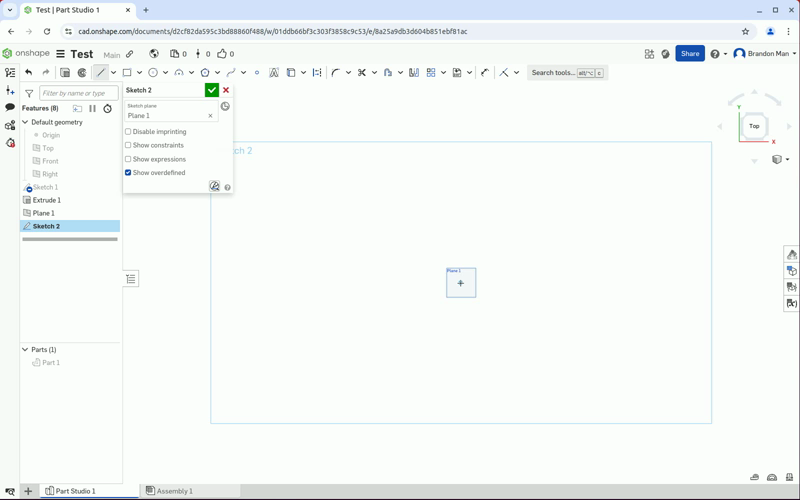
mouse_move(490, 282)
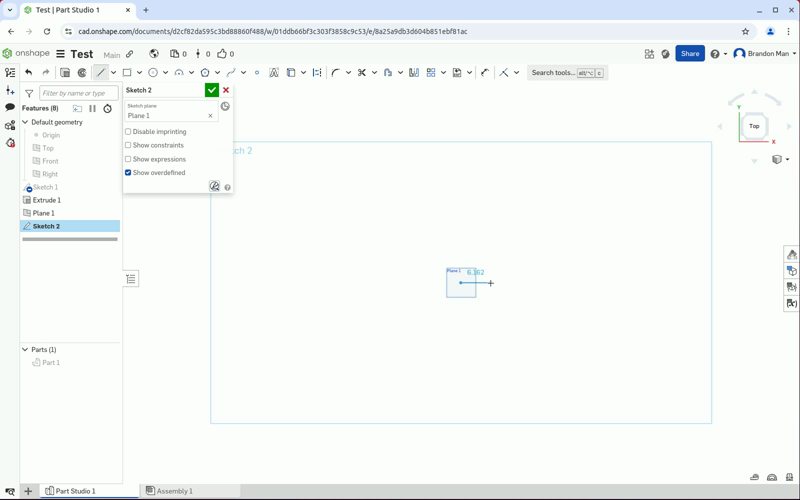
mouse_move(504, 282)
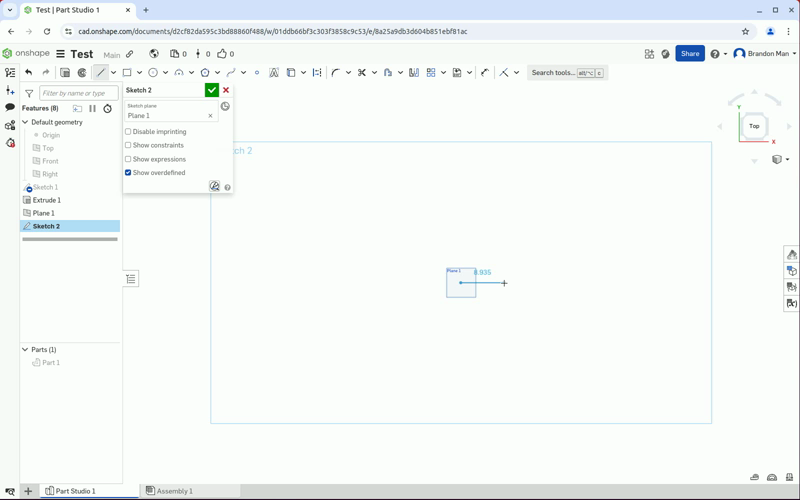
click(504, 282)
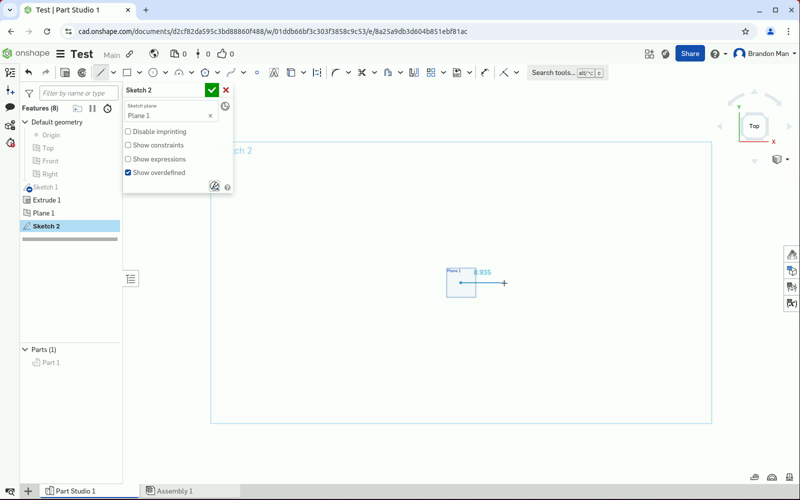
key_up(shift)
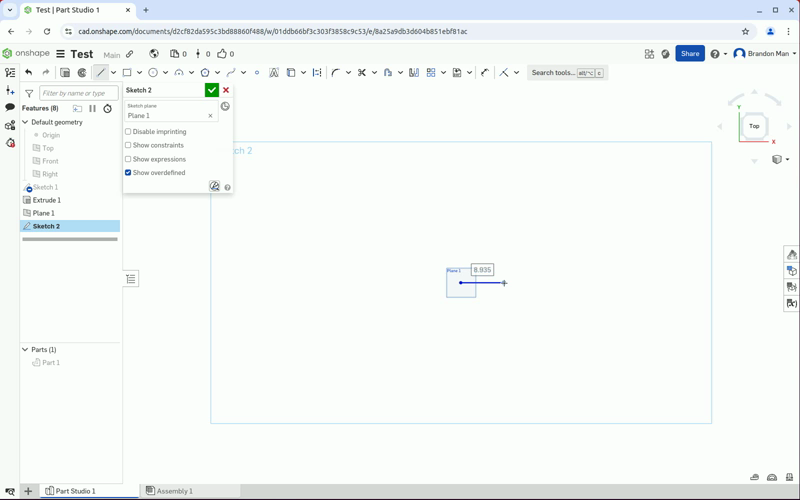
key_down(shift)
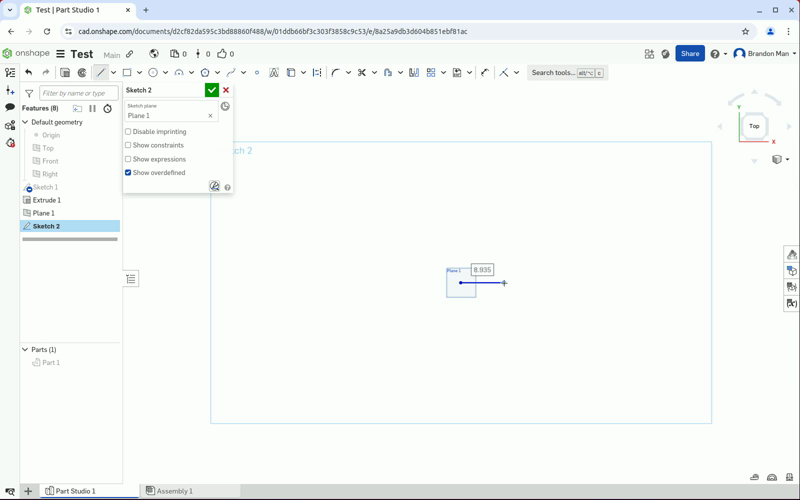
mouse_move(534, 282)
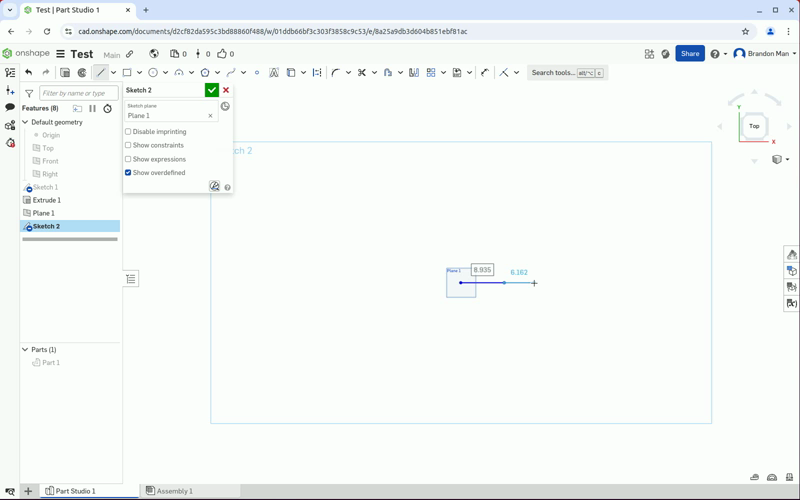
mouse_move(504, 230)
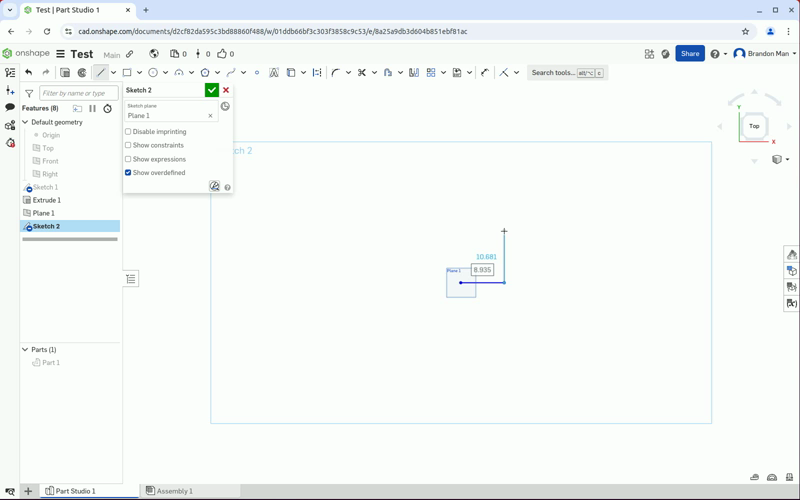
click(504, 230)
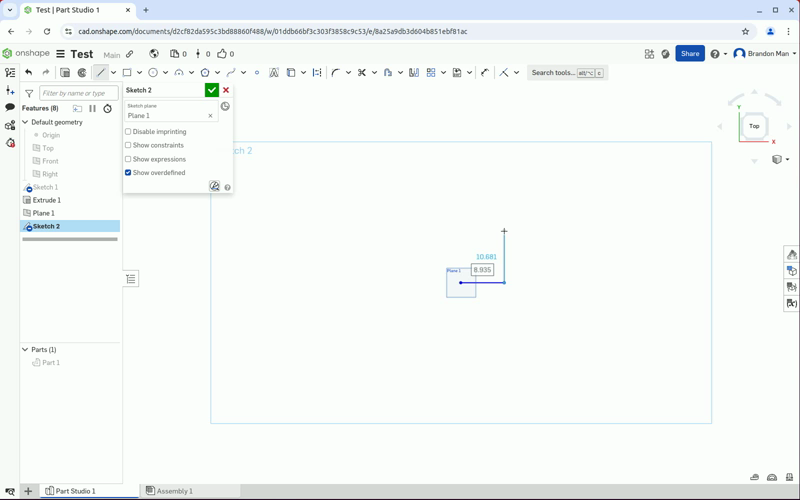
key_up(shift)
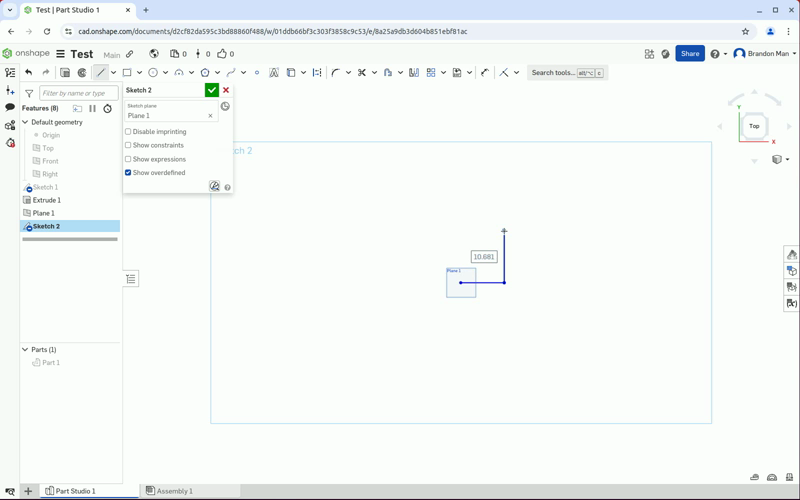
key_down(shift)
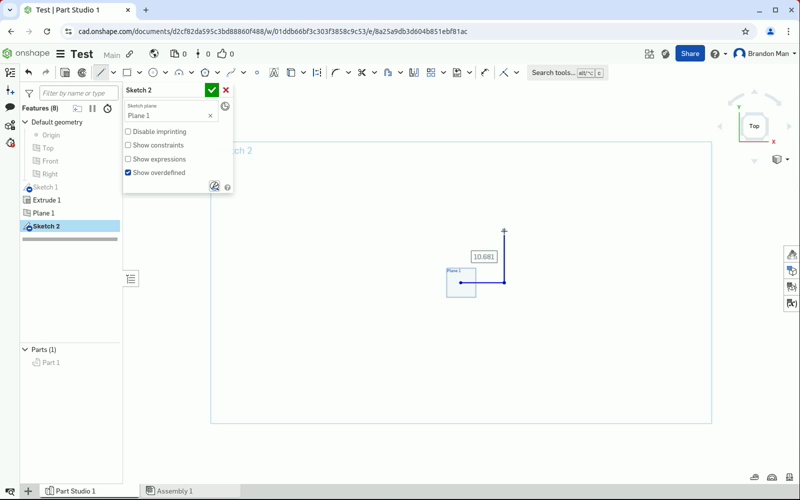
mouse_move(534, 230)
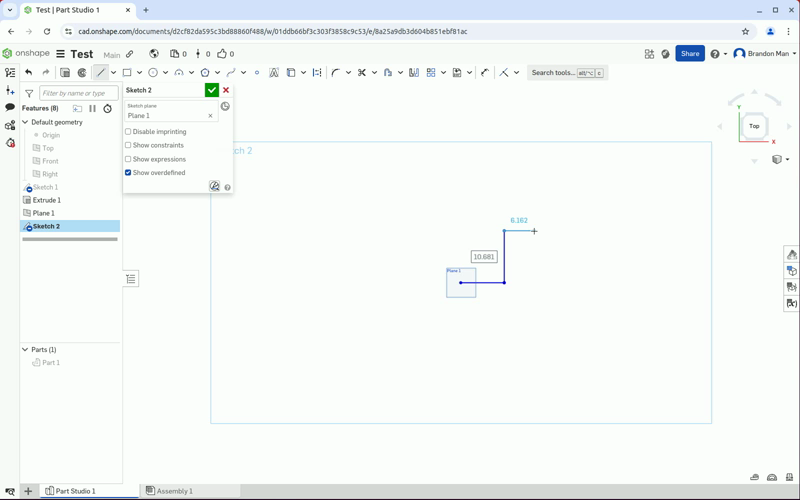
mouse_move(460, 230)
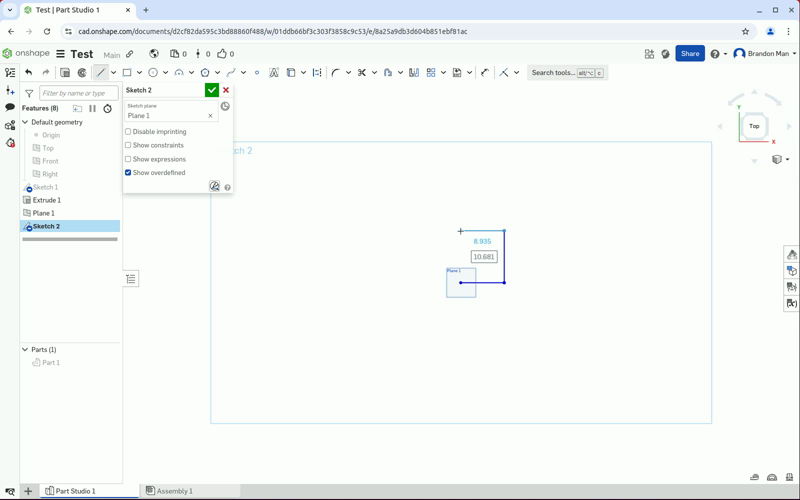
click(460, 230)
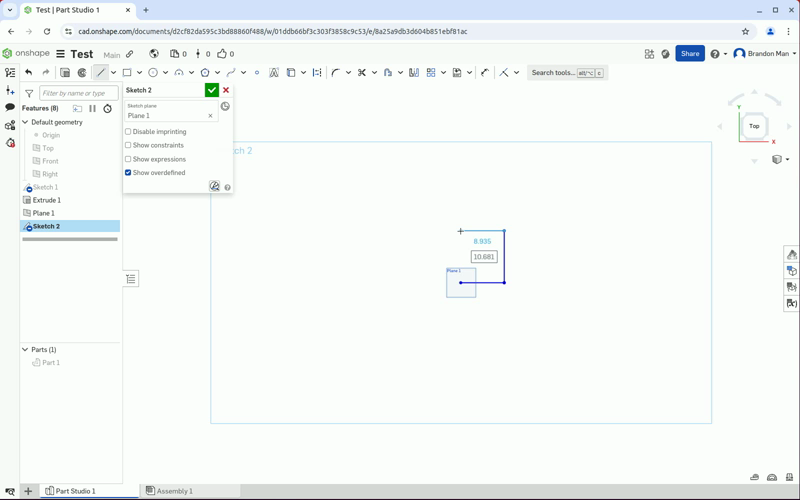
key_up(shift)
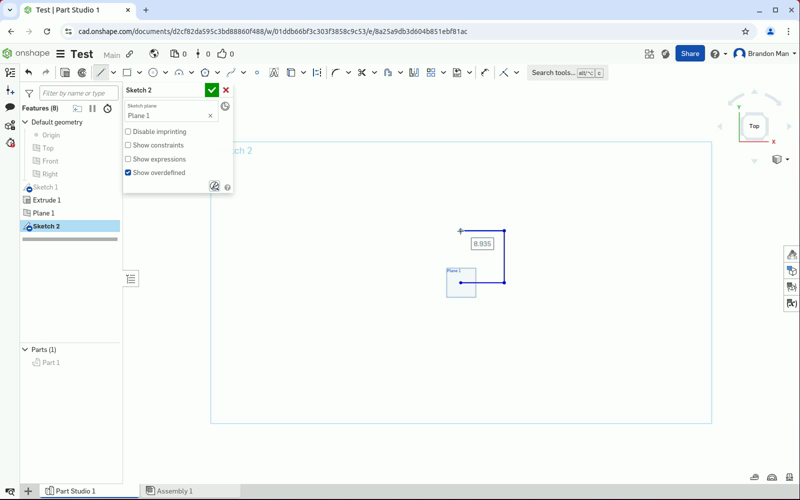
mouse_move(490, 230)
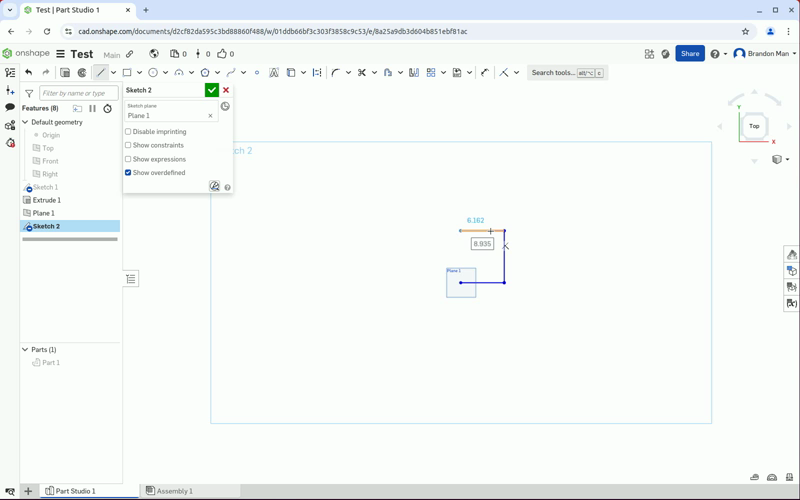
key_down(shift)
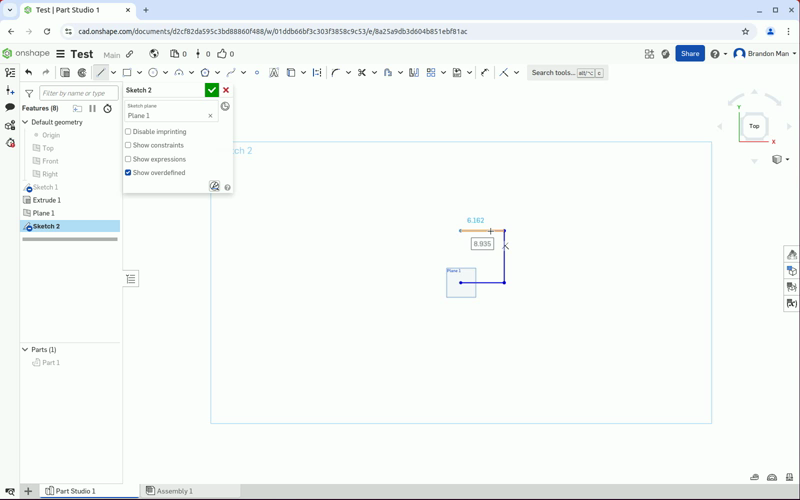
mouse_move(460, 282)
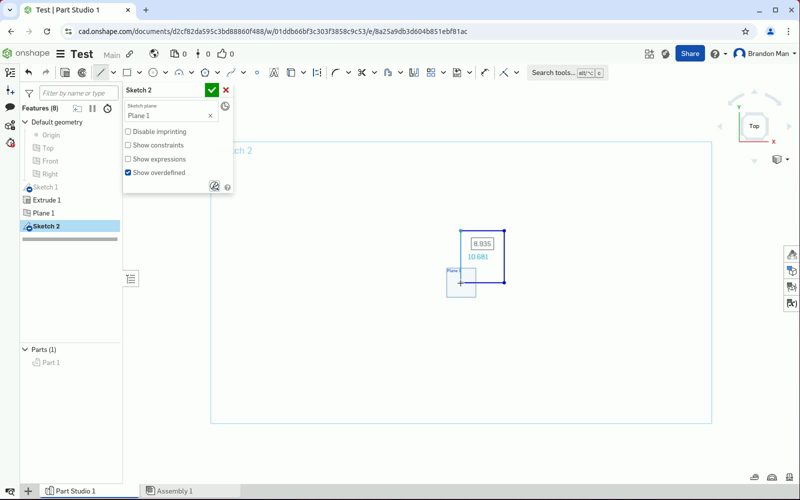
key_up(shift)
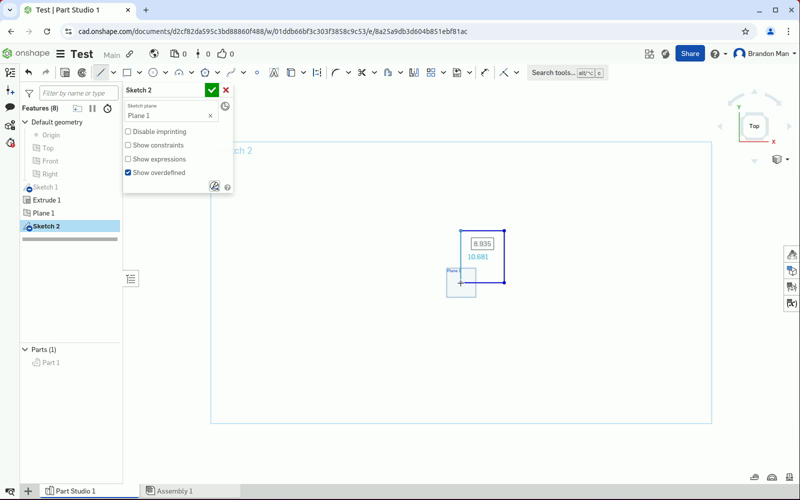
click(460, 282)
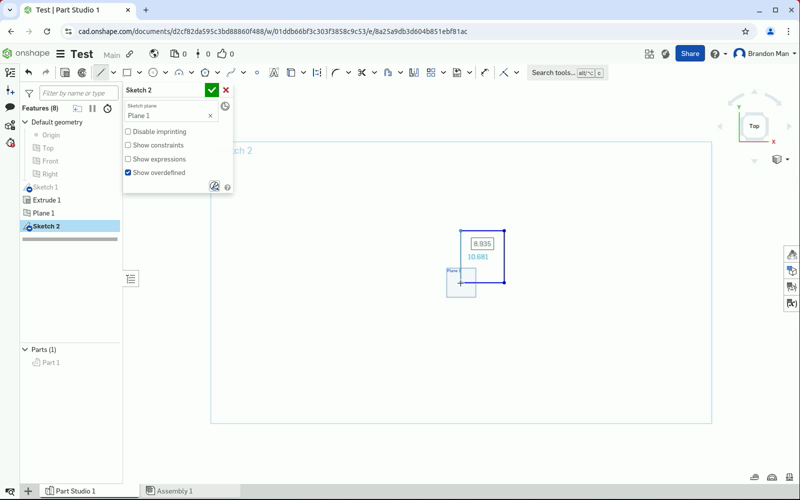
key(esc)
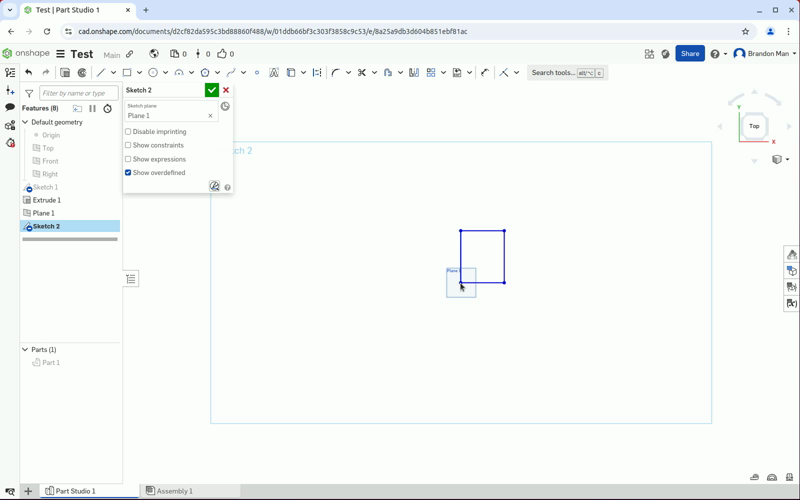
mouse_move(500, 267)
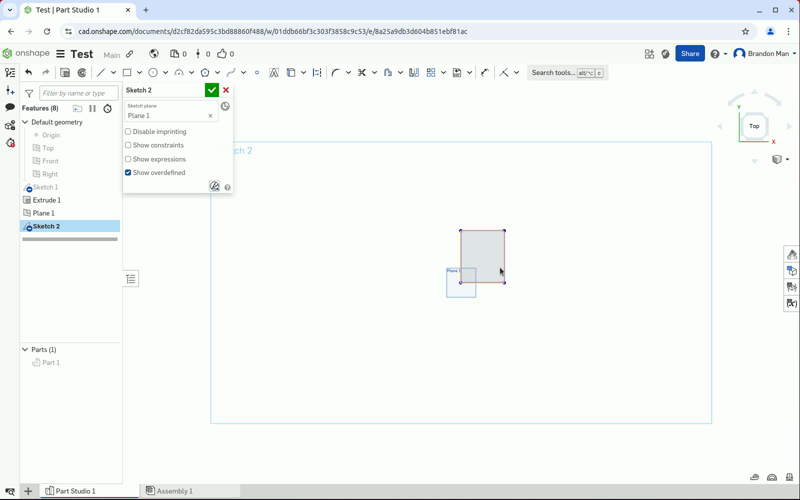
click(500, 267)
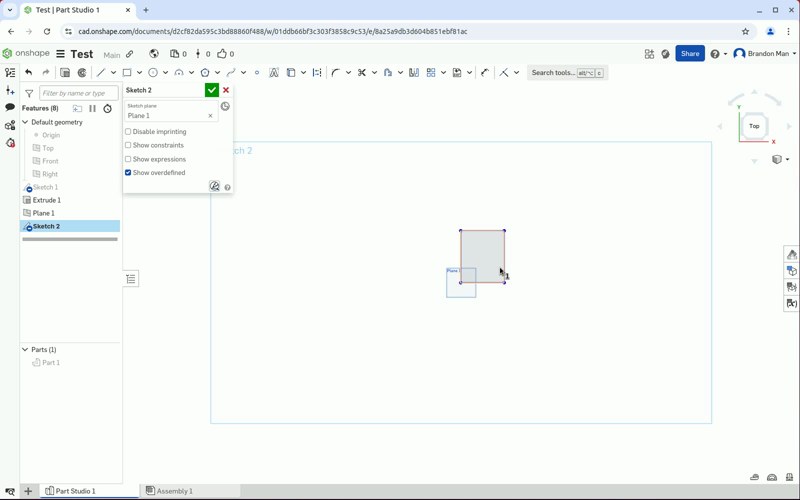
mouse_move(73, 352)
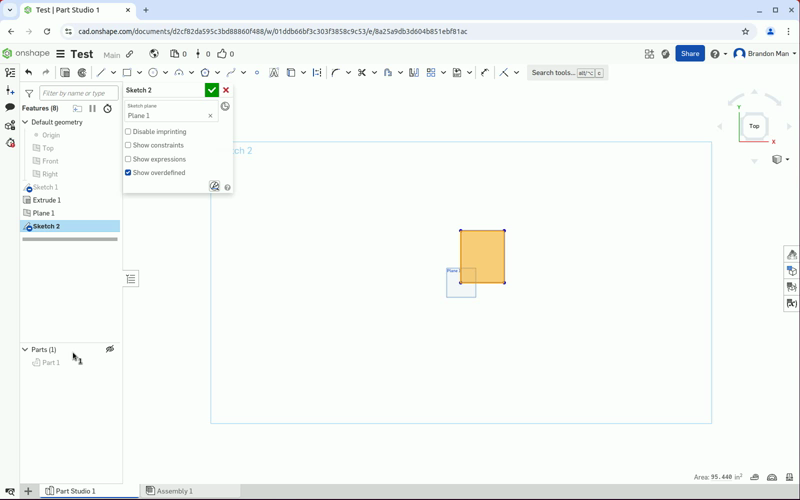
key(shift+y)
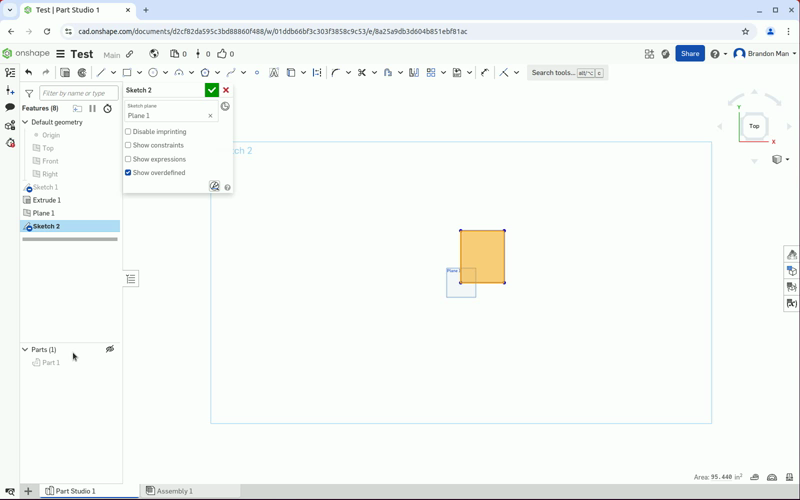
key(shift+e)
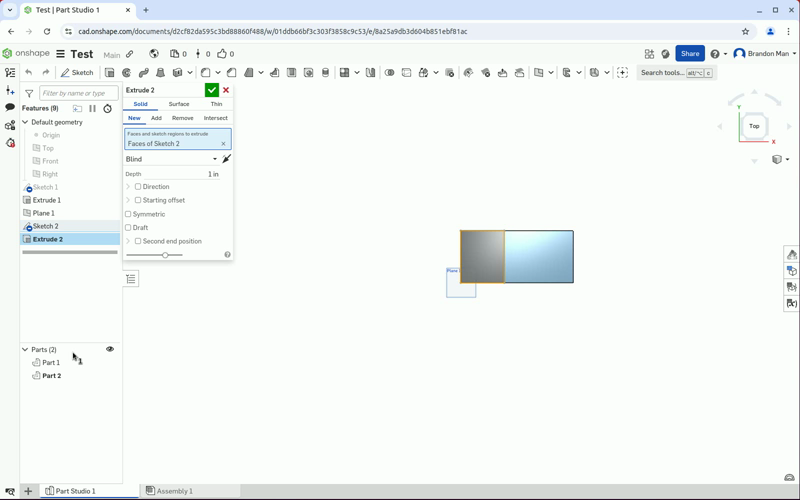
mouse_move(143, 106)
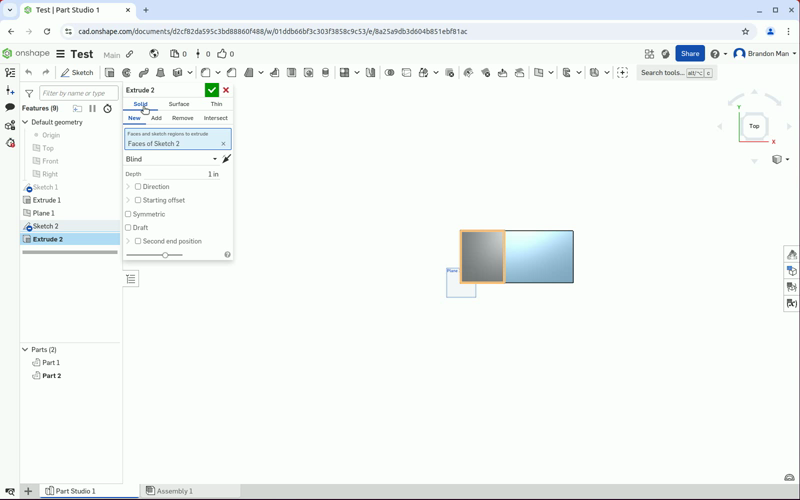
click(143, 106)
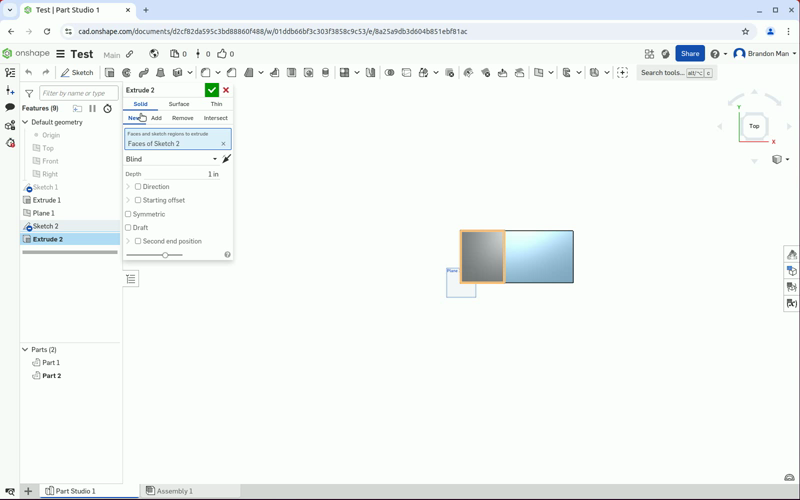
mouse_move(137, 120)
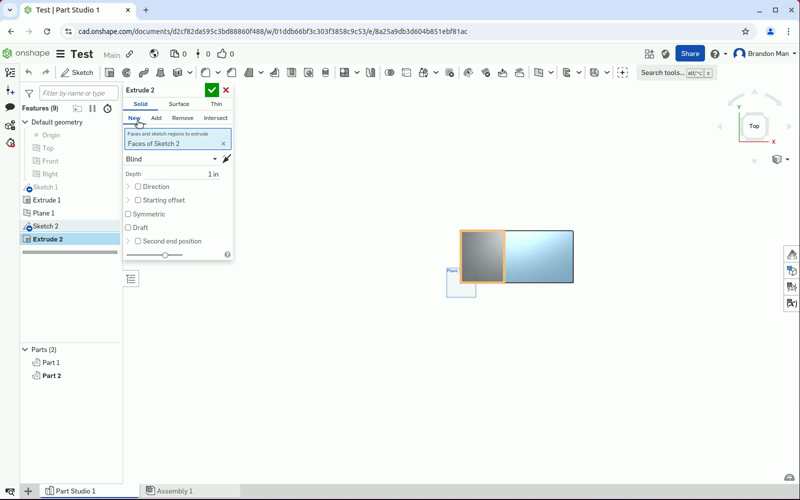
click(137, 120)
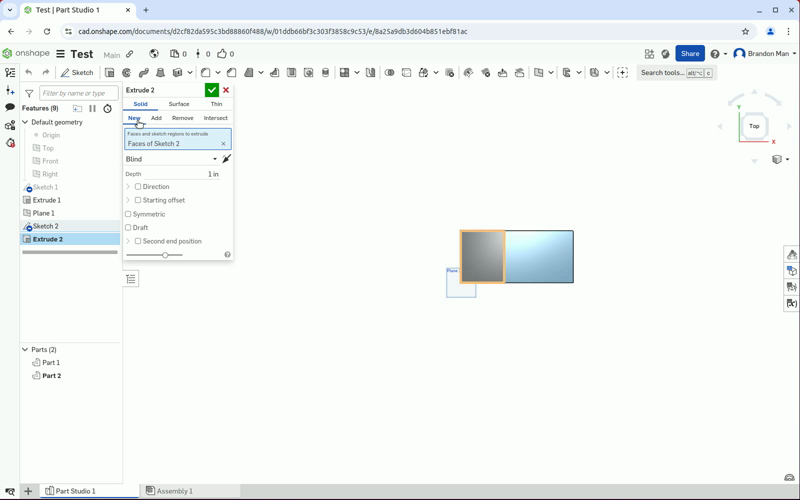
key(tab, 4)
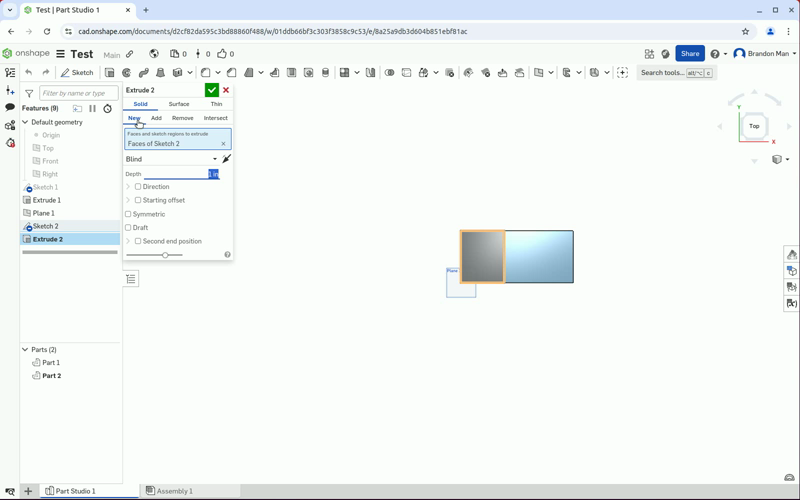
text(1.444)
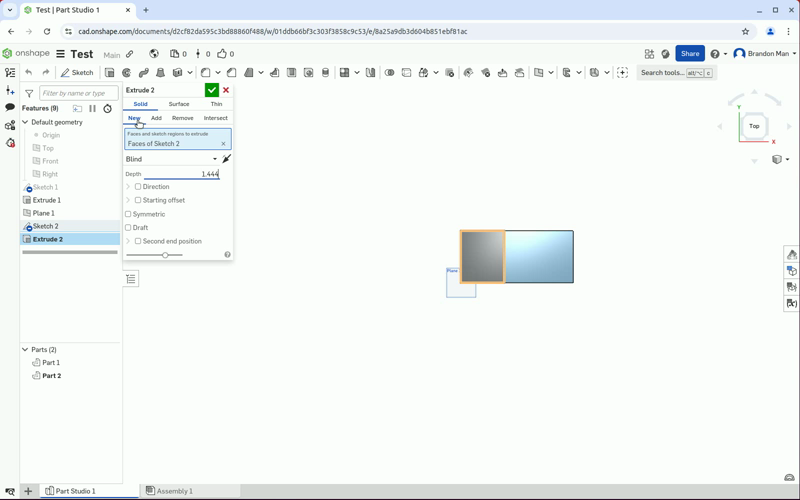
key(enter)
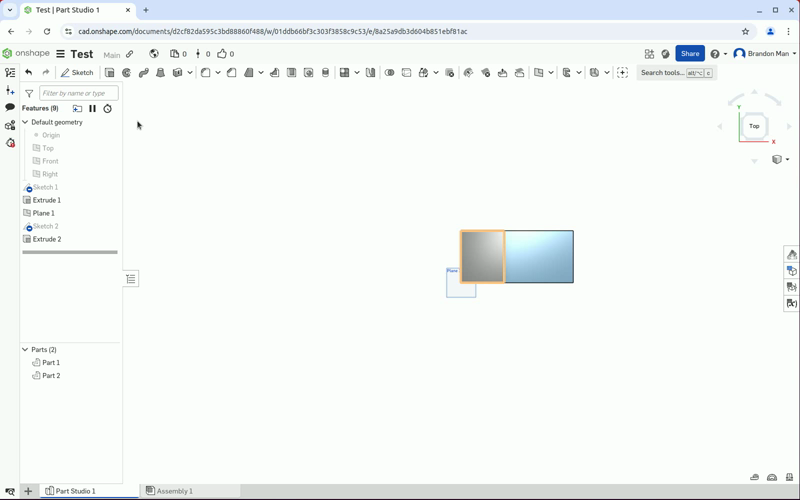
key(shift+h)
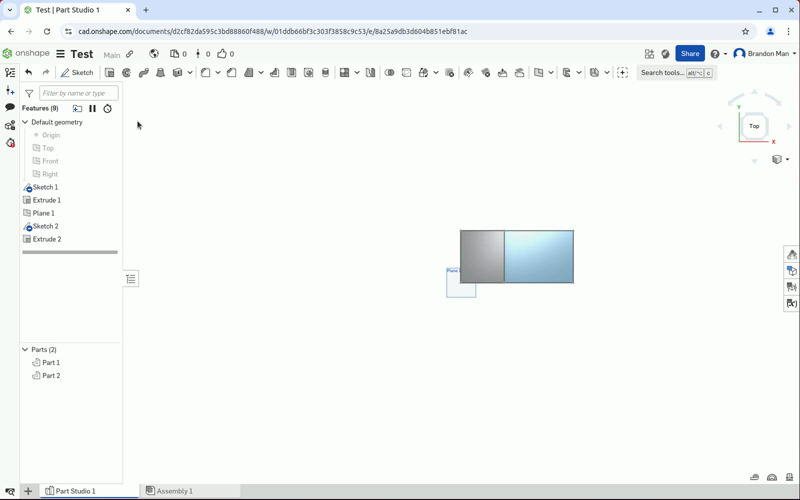
key(shift+h)
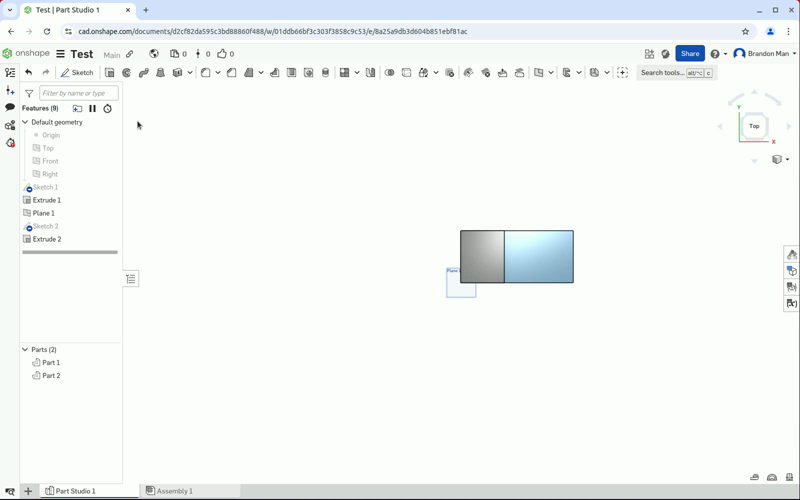
mouse_move(73, 189)
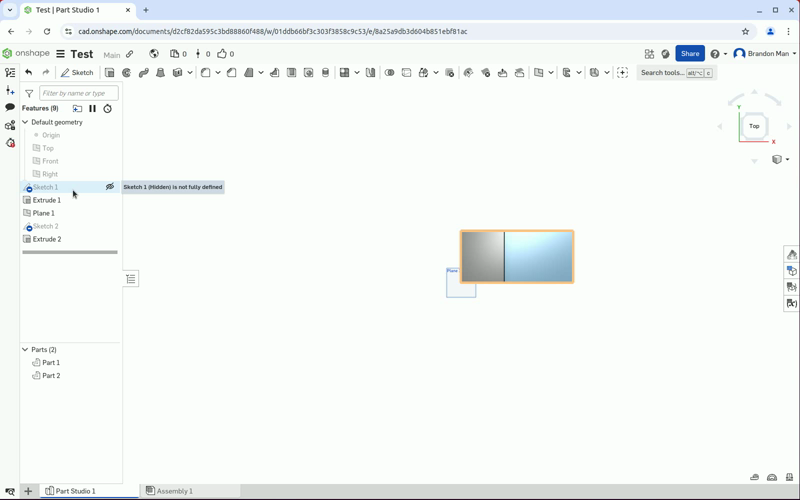
click(73, 189)
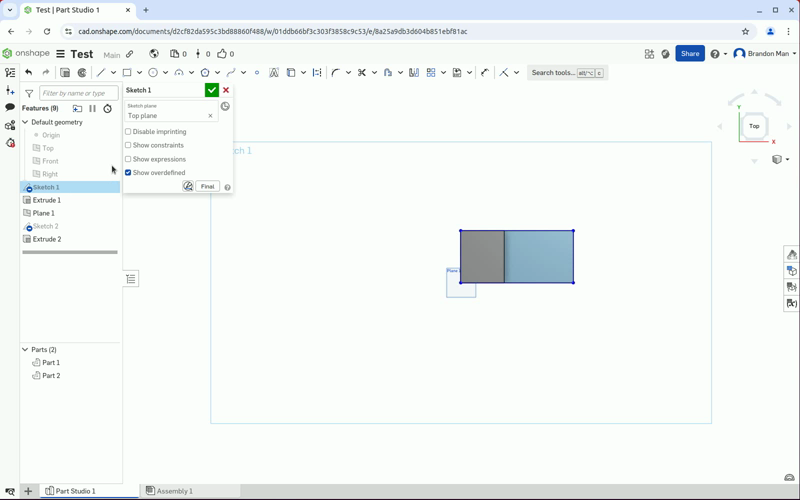
mouse_move(229, 92)
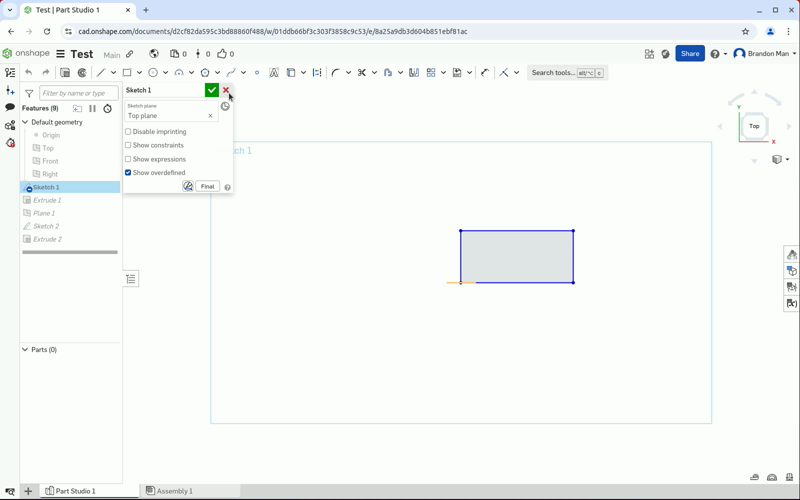
click(229, 92)
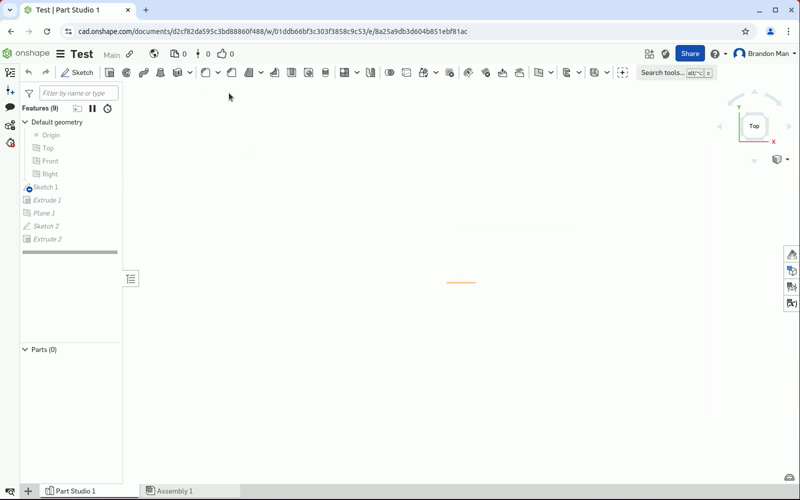
key(shift+s)
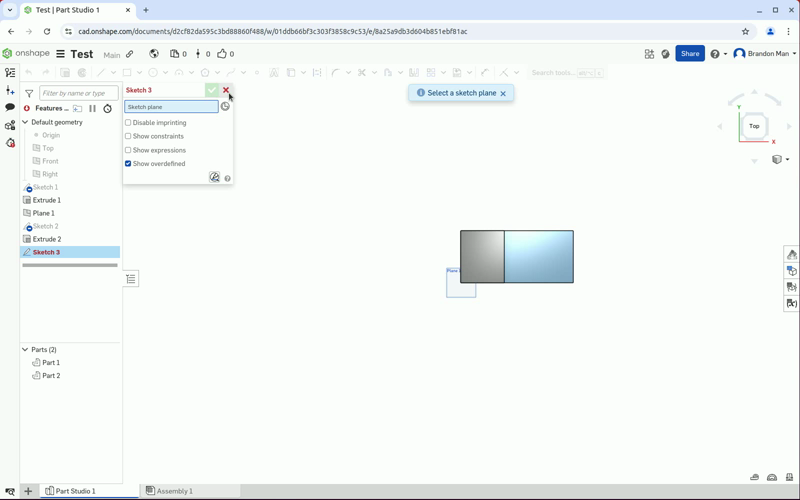
mouse_move(73, 215)
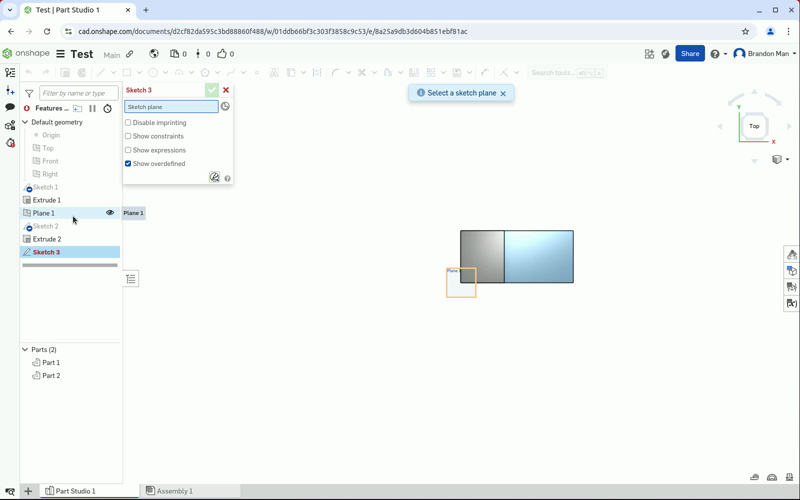
click(73, 215)
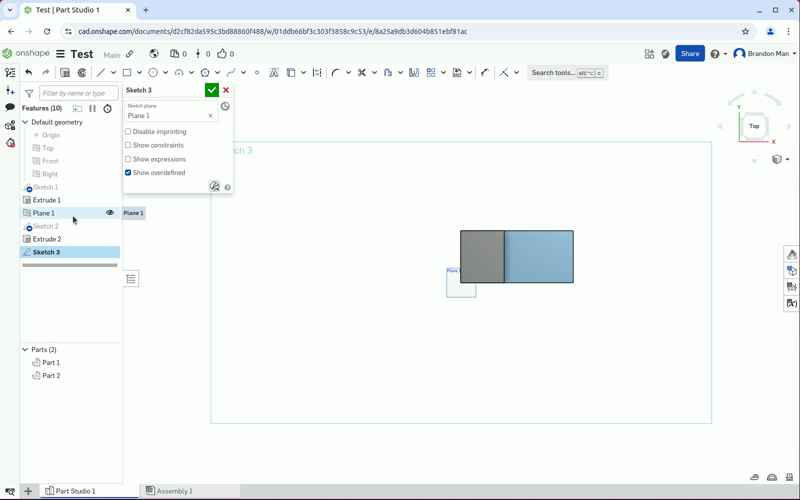
mouse_move(73, 352)
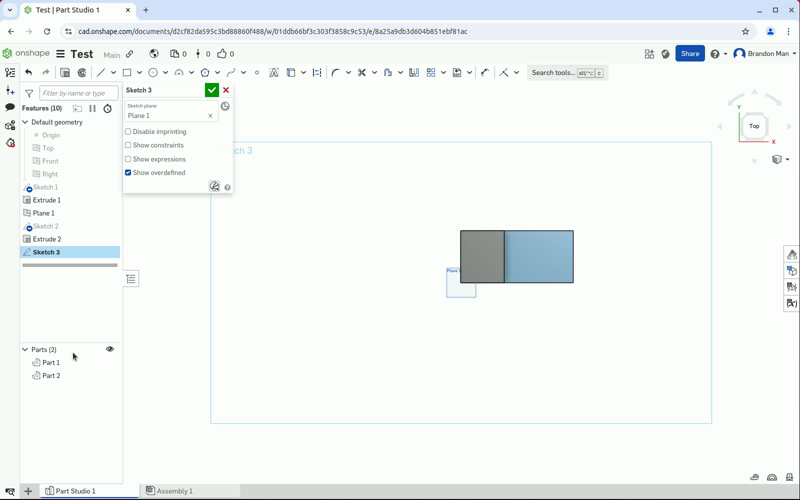
key(y)
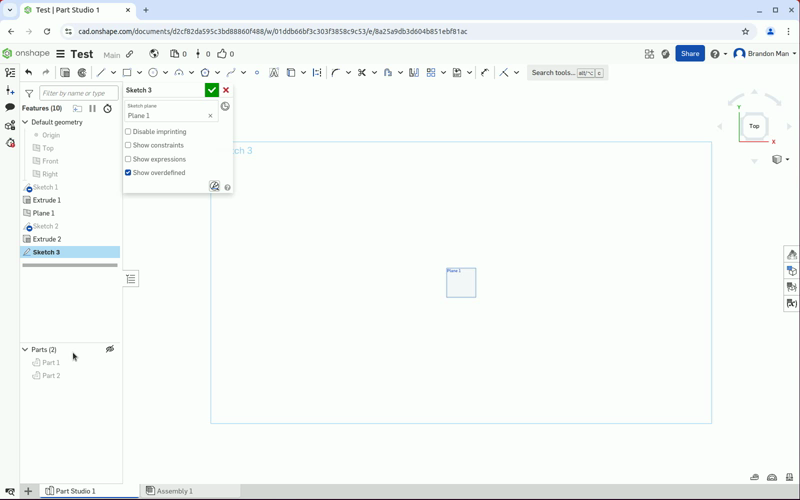
key(l)
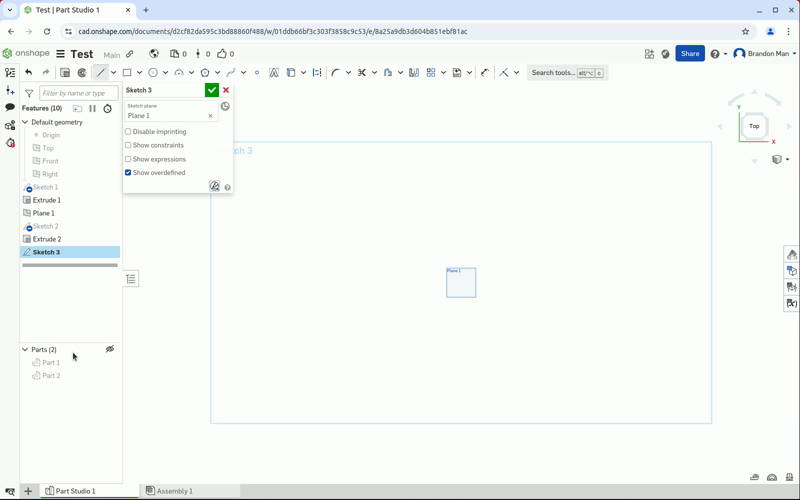
key_down(shift)
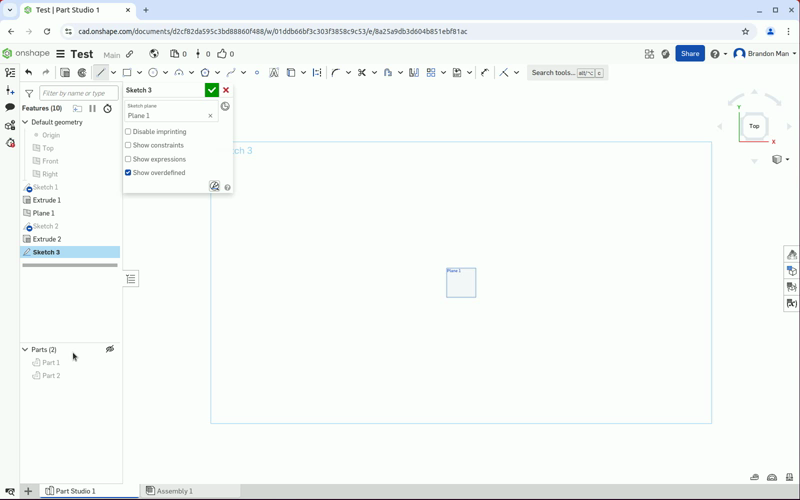
mouse_move(529, 282)
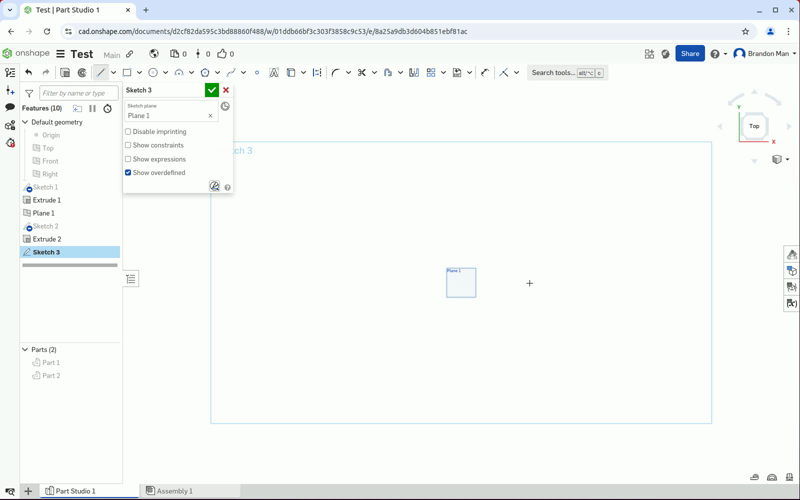
click(529, 282)
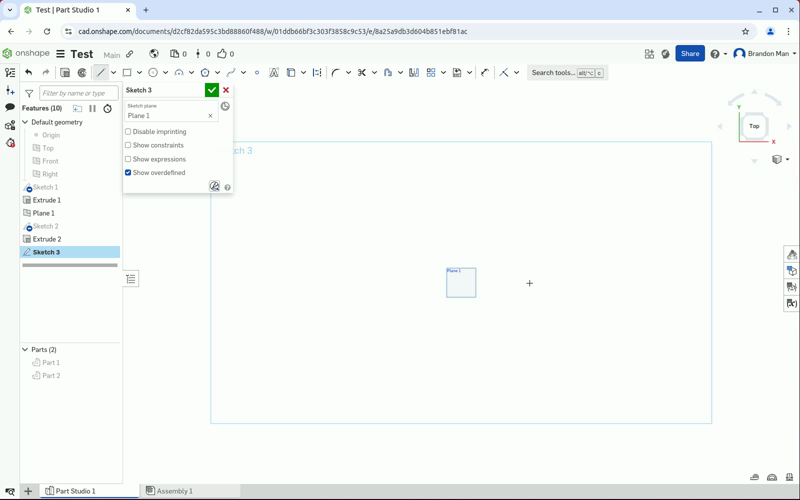
key_up(shift)
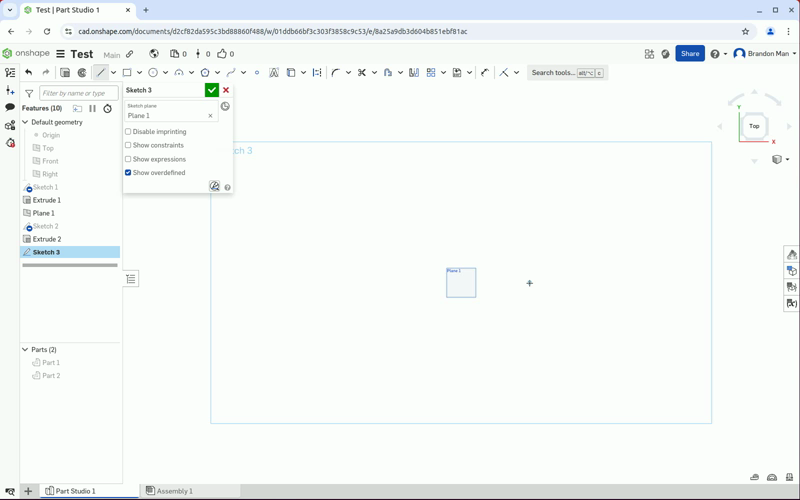
key_down(shift)
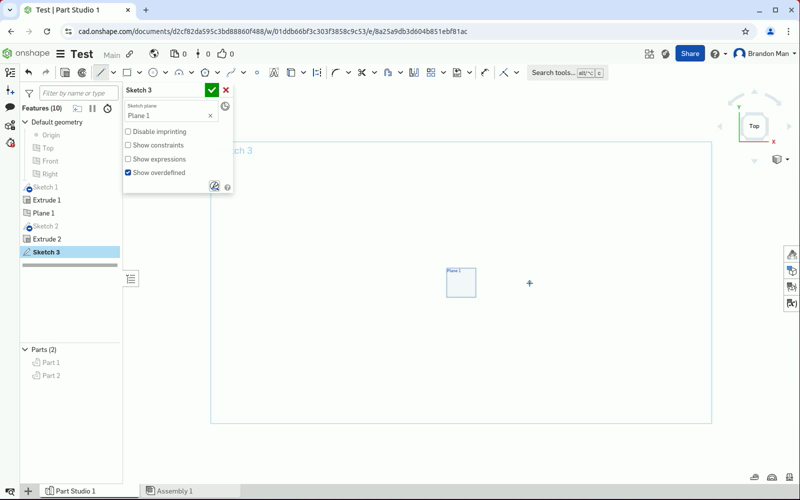
mouse_move(559, 282)
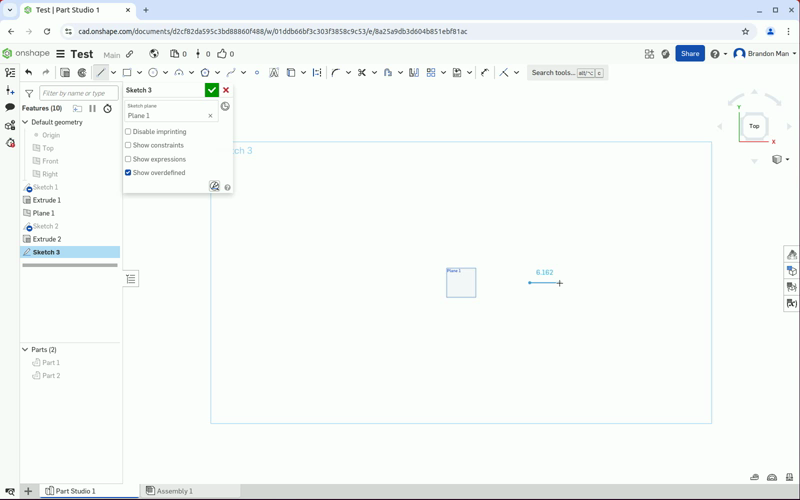
mouse_move(573, 282)
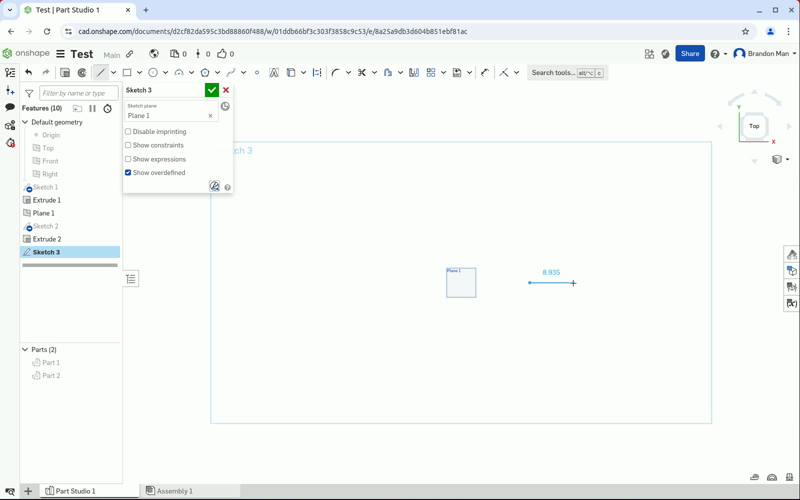
click(573, 282)
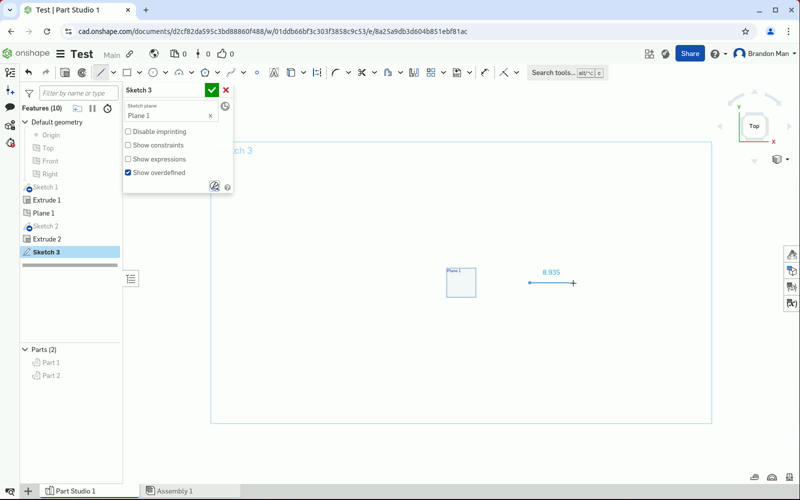
key_up(shift)
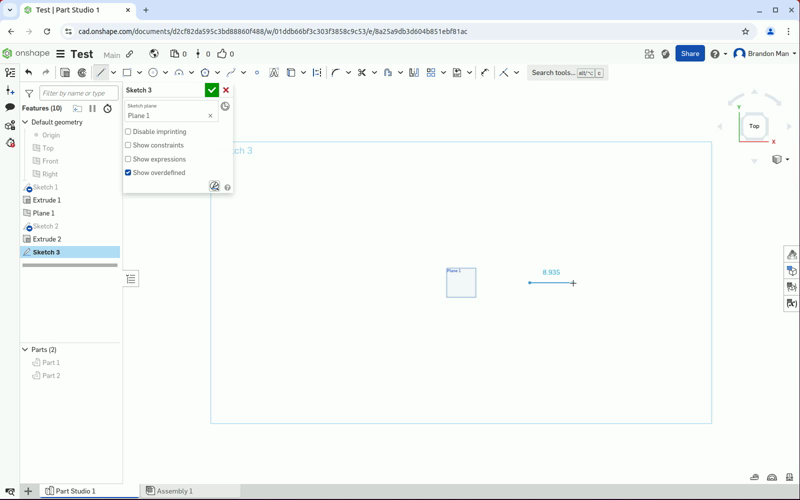
key_down(shift)
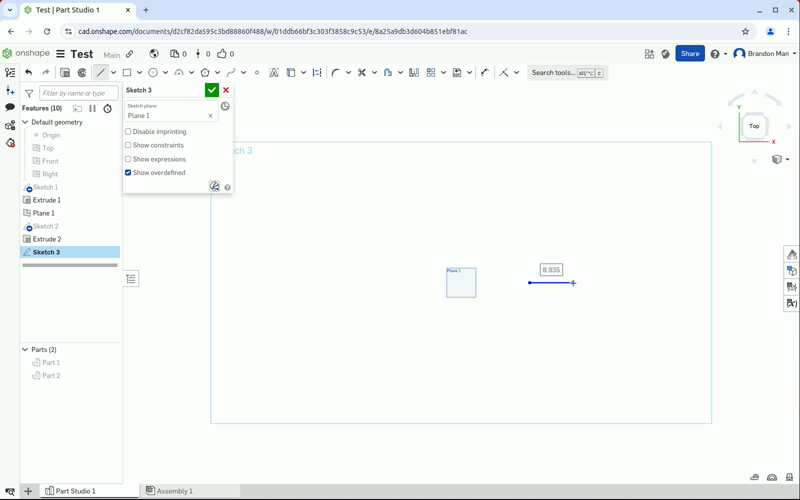
mouse_move(589, 282)
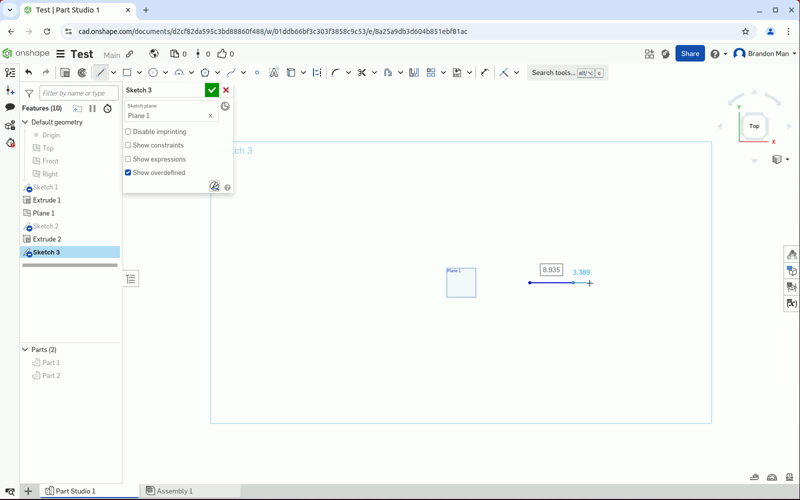
mouse_move(573, 230)
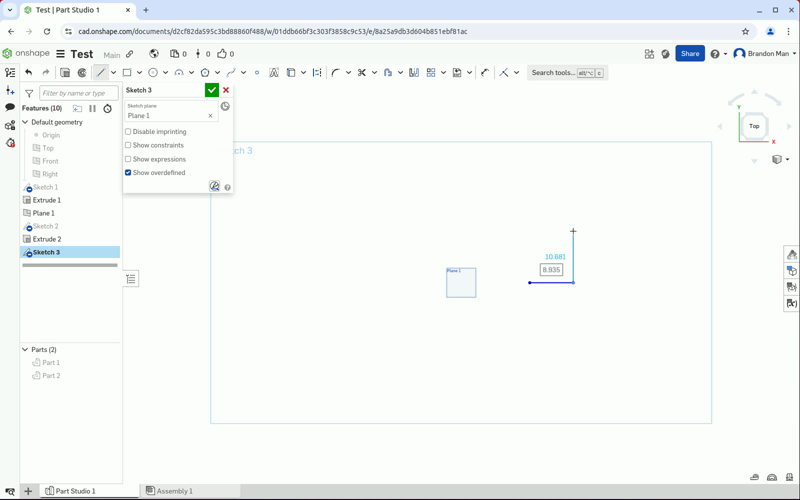
click(573, 230)
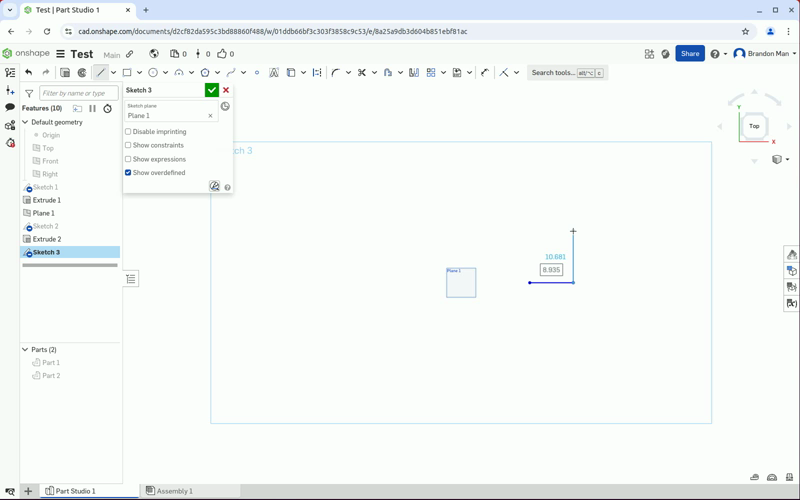
key_up(shift)
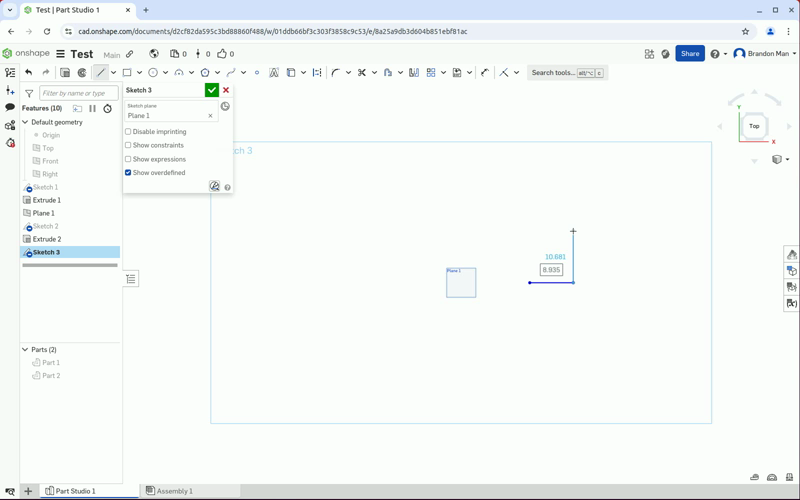
key_down(shift)
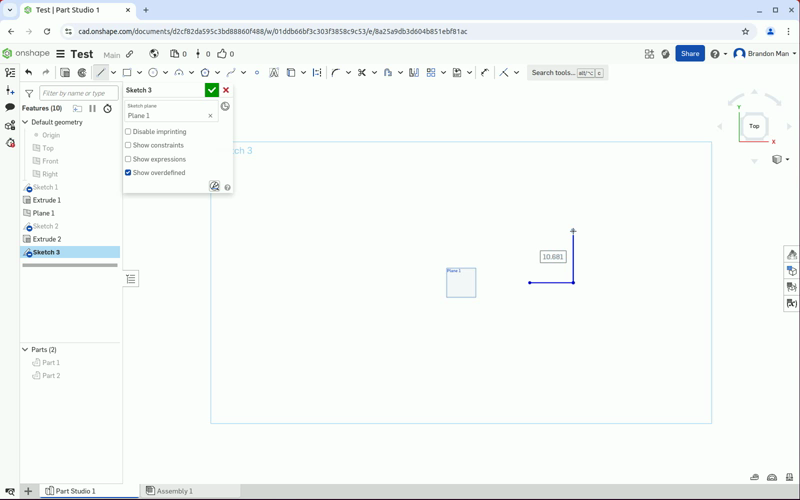
mouse_move(589, 230)
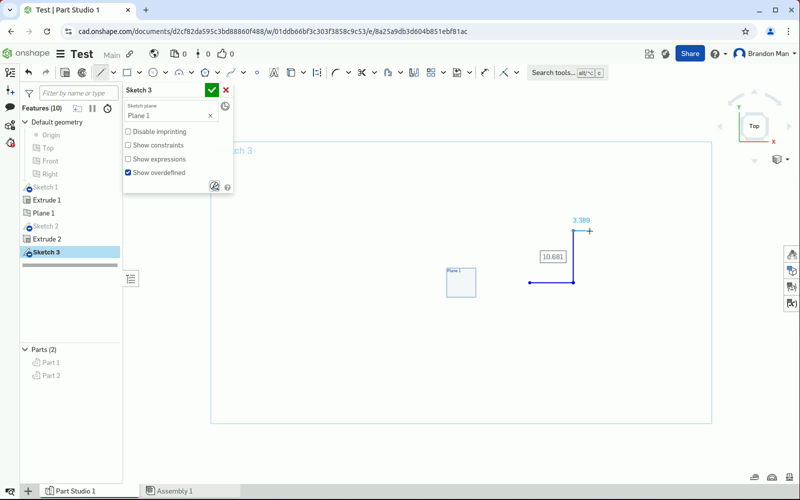
mouse_move(529, 230)
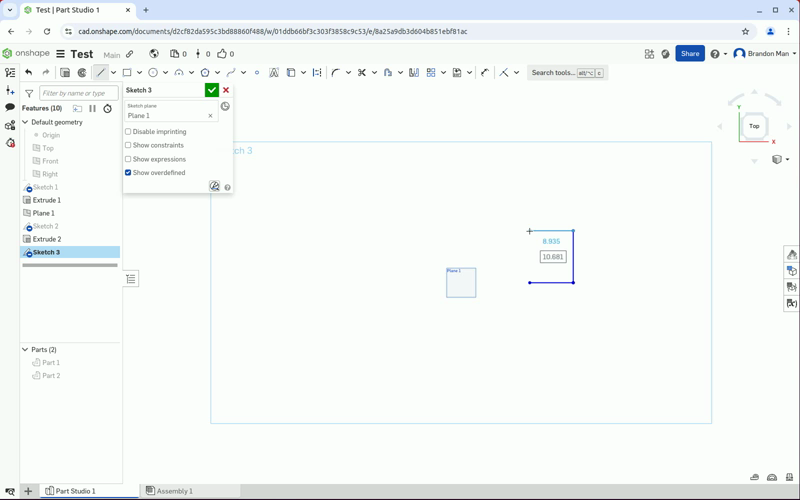
click(529, 230)
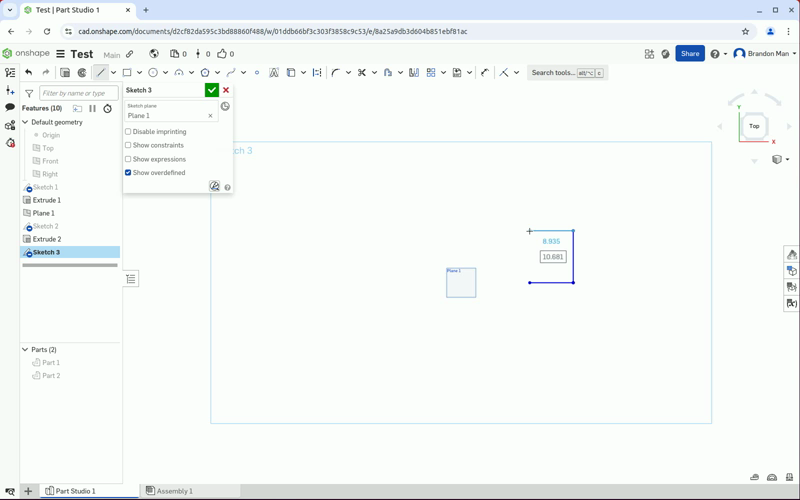
key_up(shift)
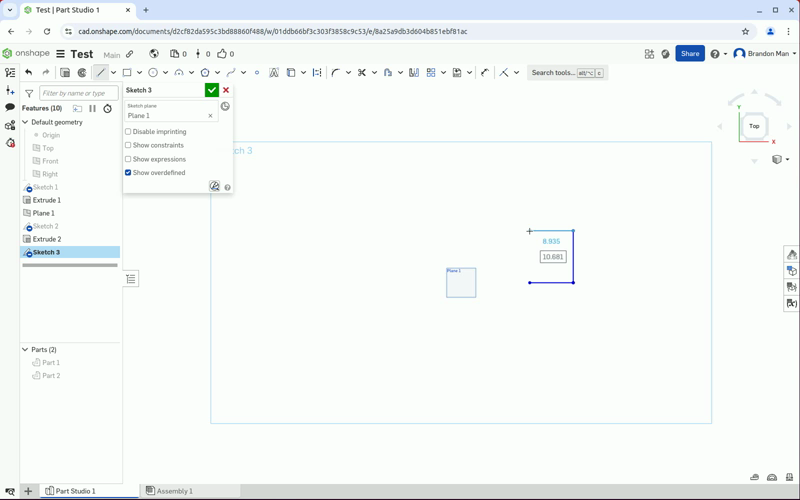
mouse_move(559, 230)
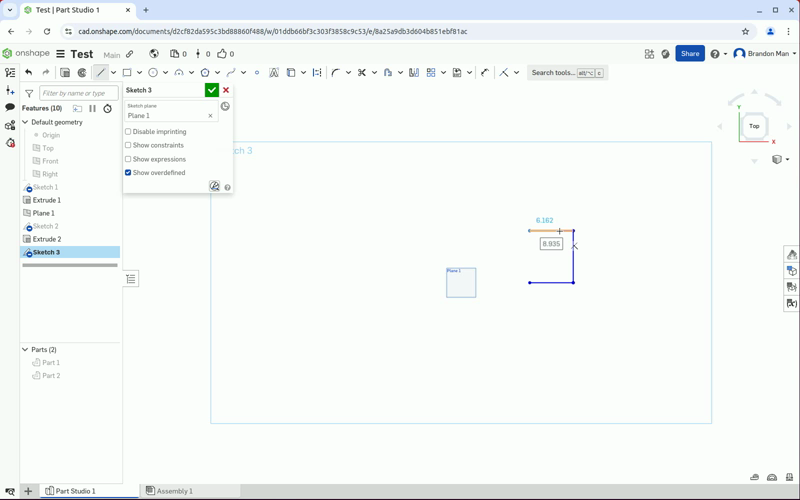
key_down(shift)
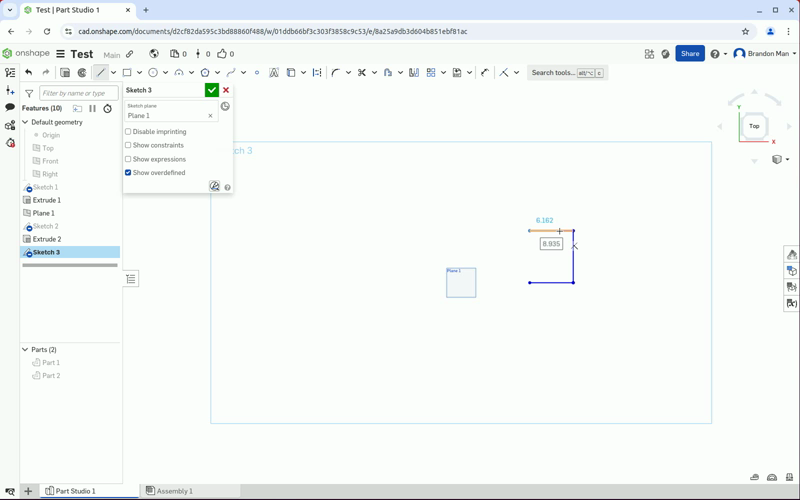
mouse_move(529, 282)
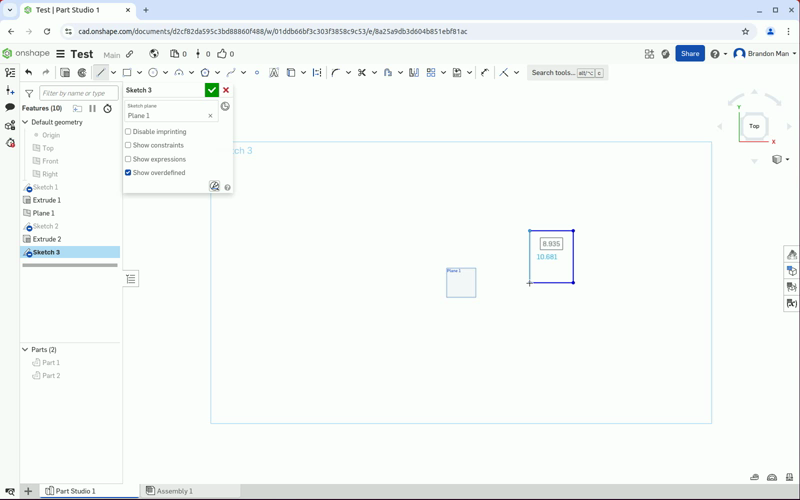
key_up(shift)
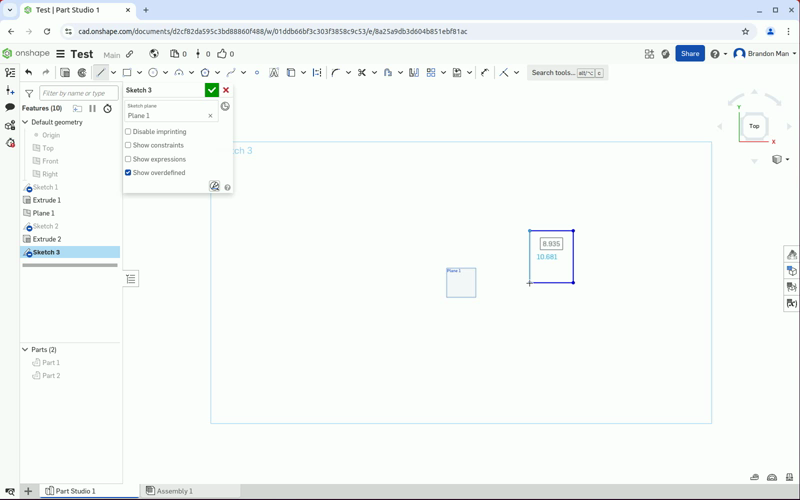
click(529, 282)
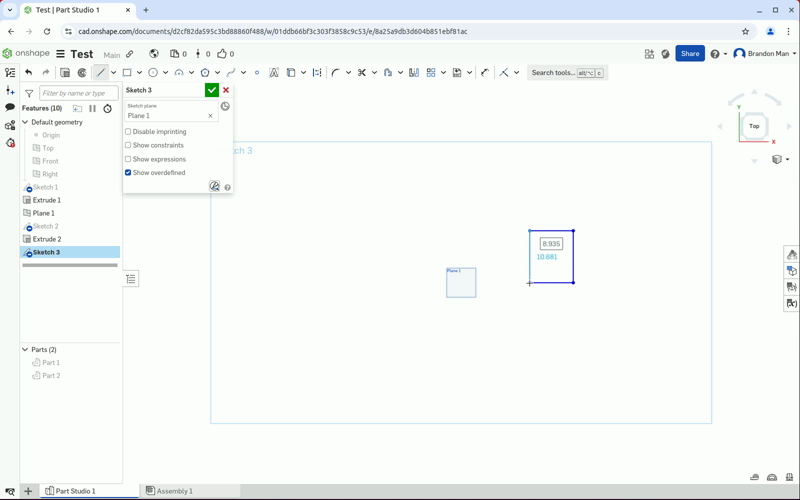
key(esc)
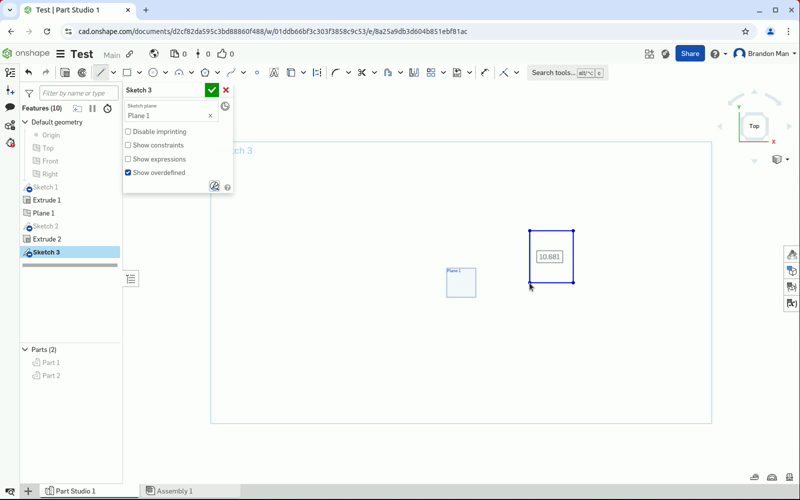
mouse_move(541, 265)
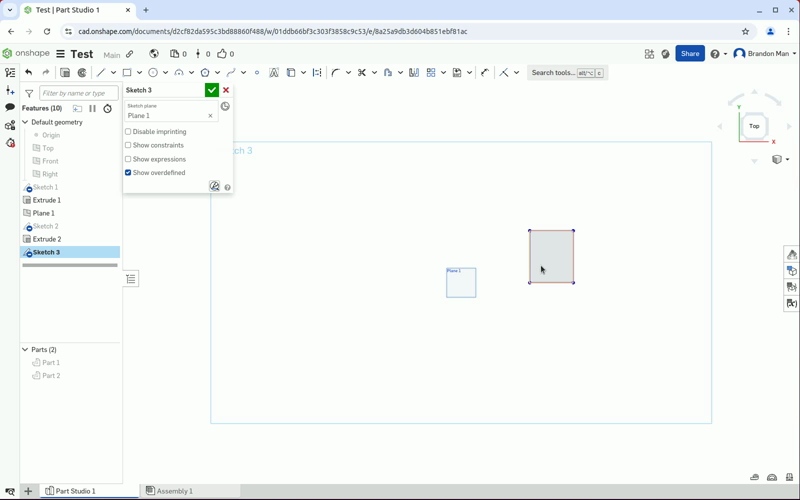
click(541, 265)
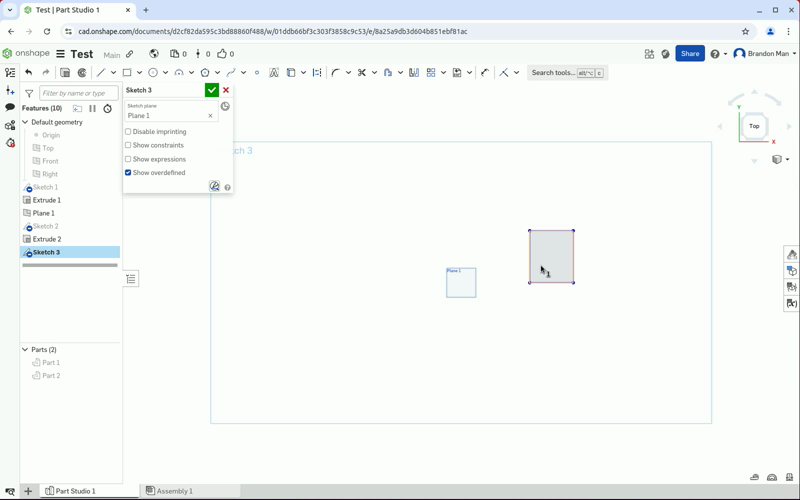
mouse_move(73, 352)
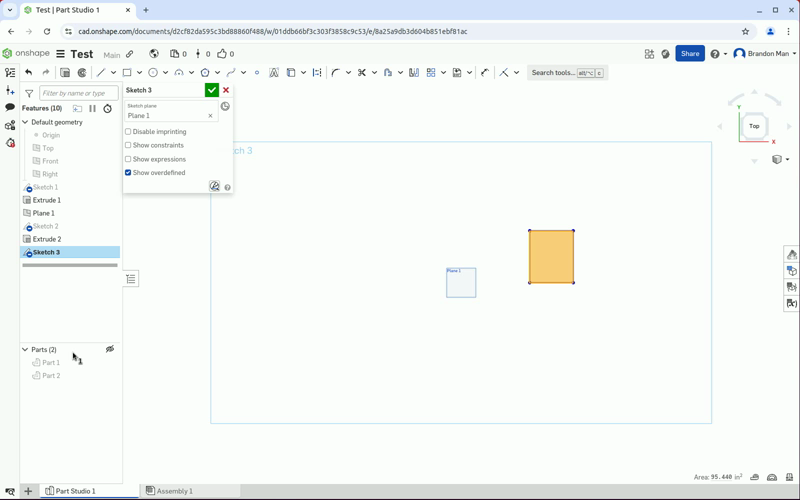
key(shift+y)
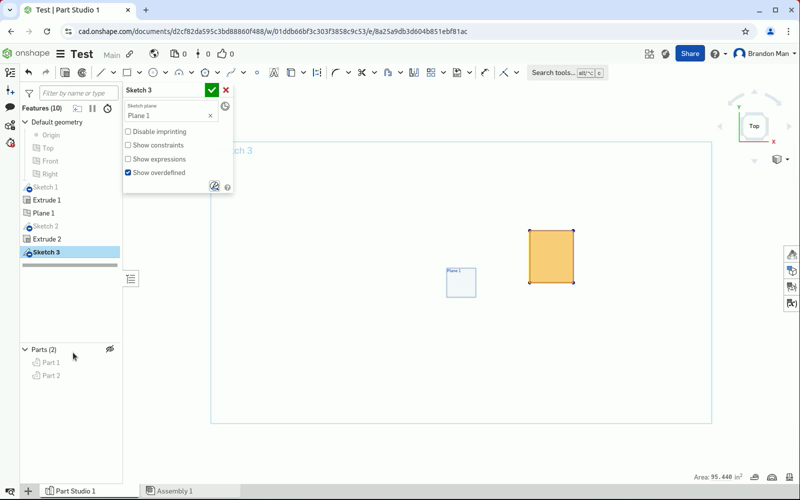
key(shift+e)
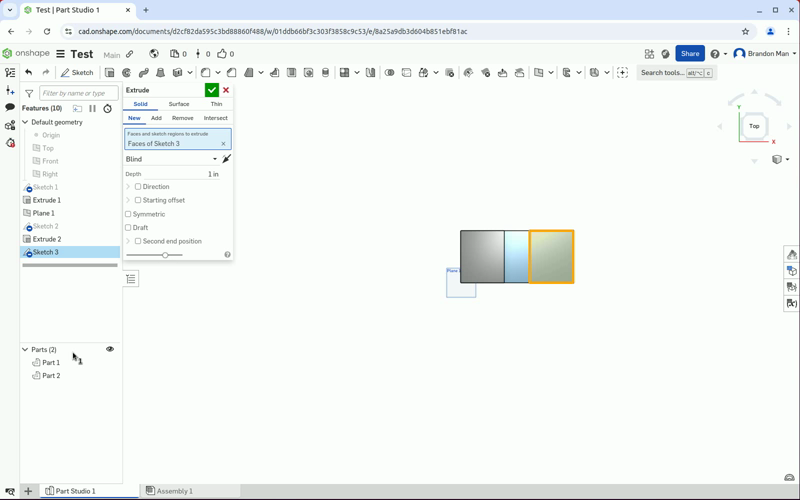
mouse_move(143, 106)
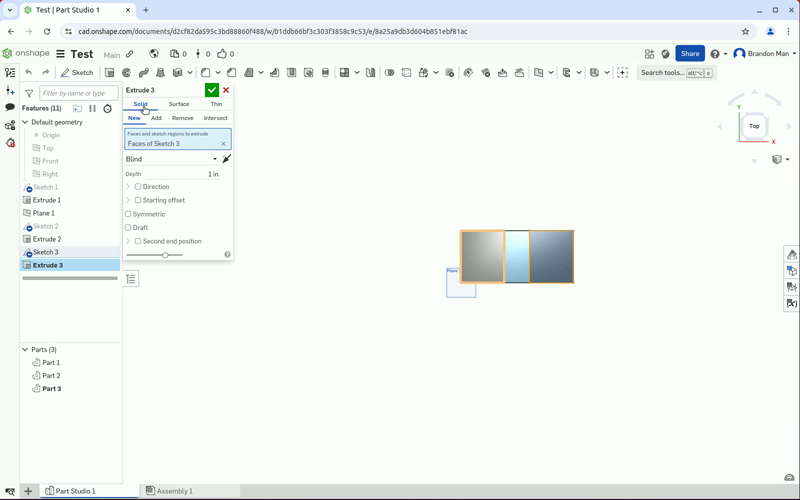
click(143, 106)
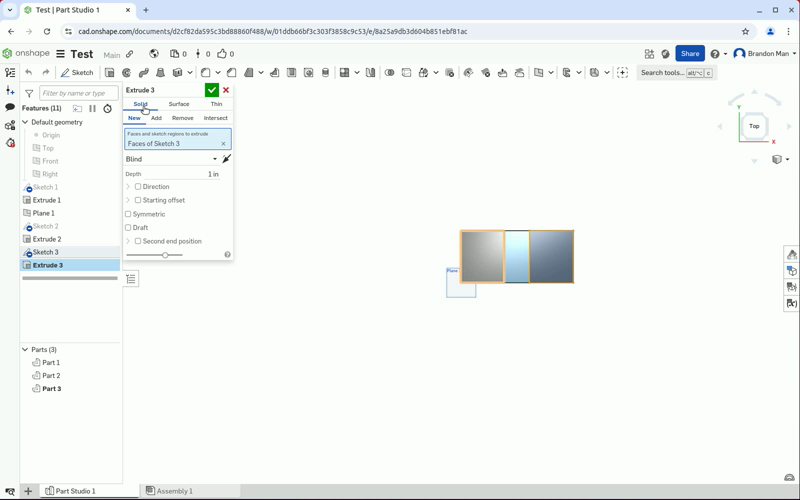
mouse_move(137, 120)
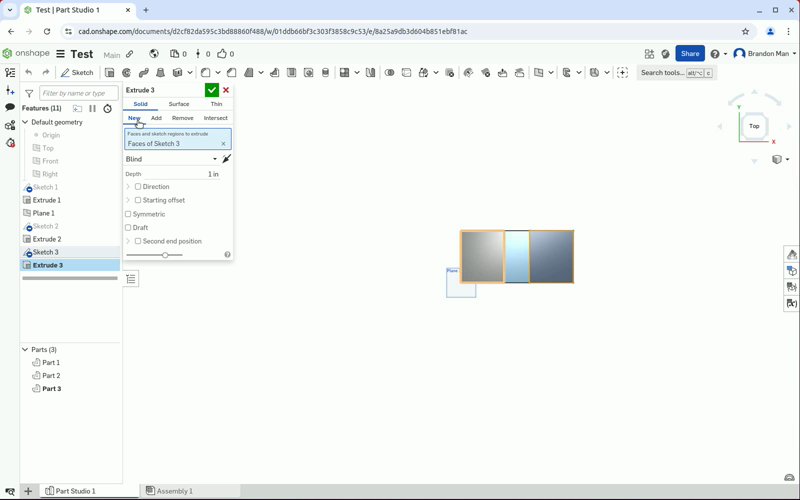
click(137, 120)
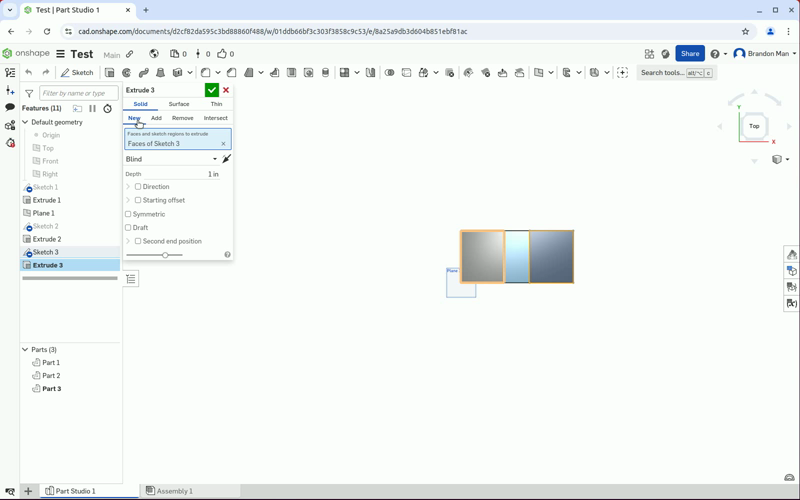
key(tab, 4)
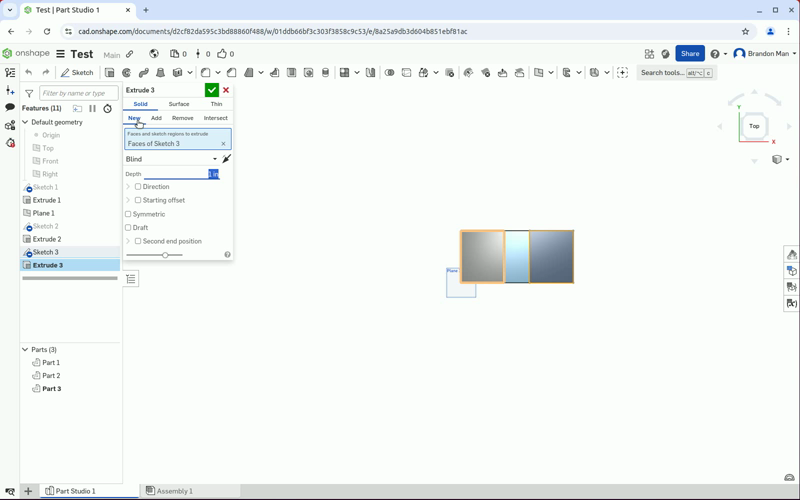
text(1.444)
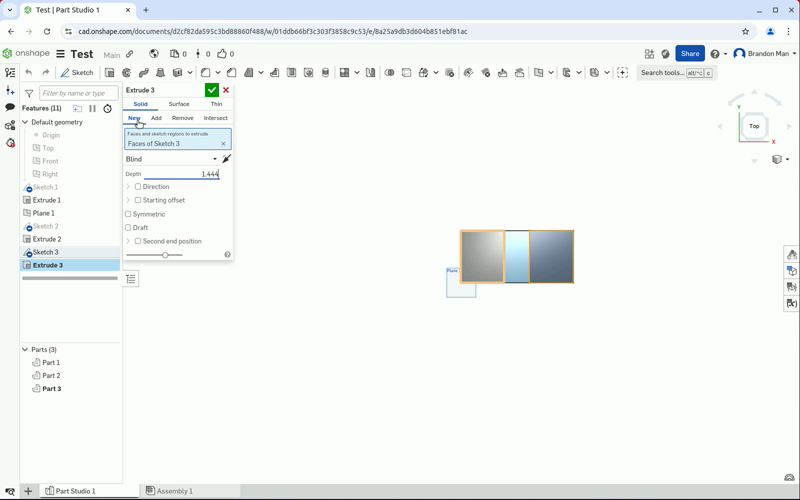
key(enter)
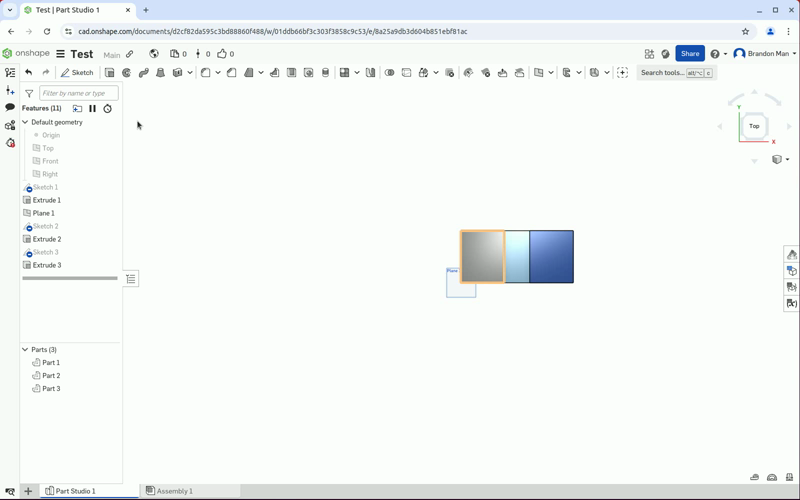
key(shift+h)
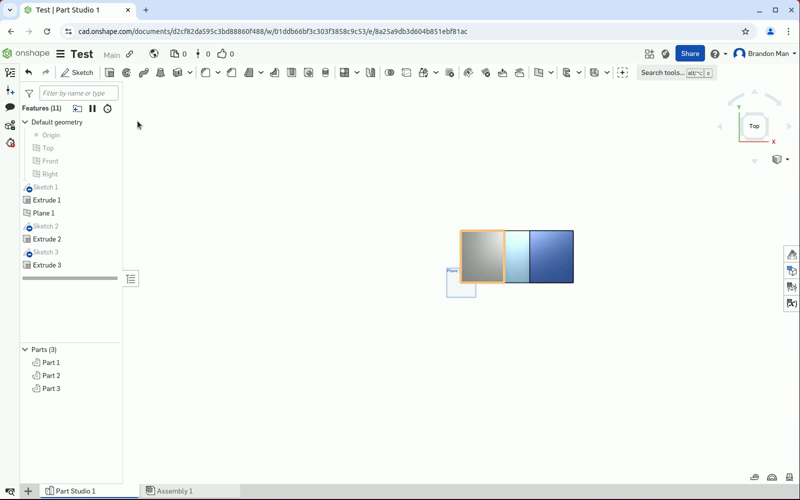
key(shift+h)
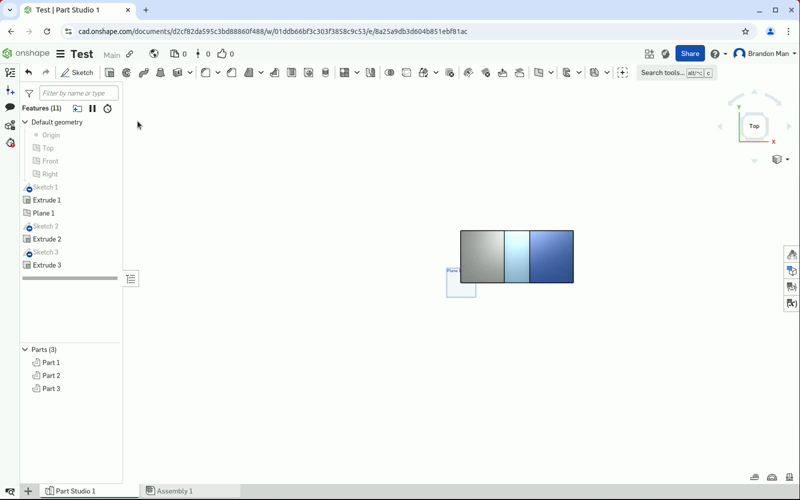
mouse_move(73, 189)
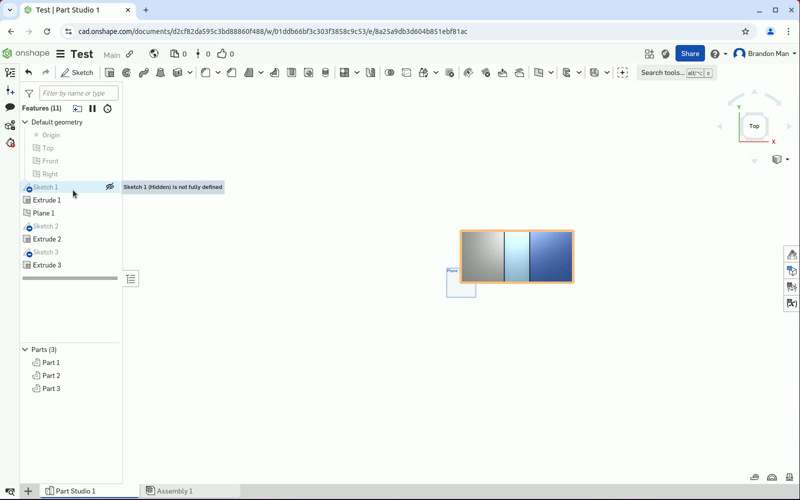
click(73, 189)
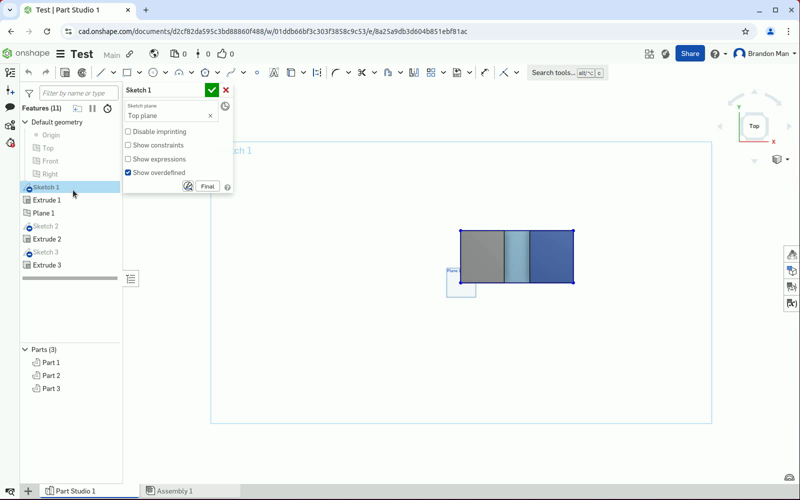
mouse_move(229, 92)
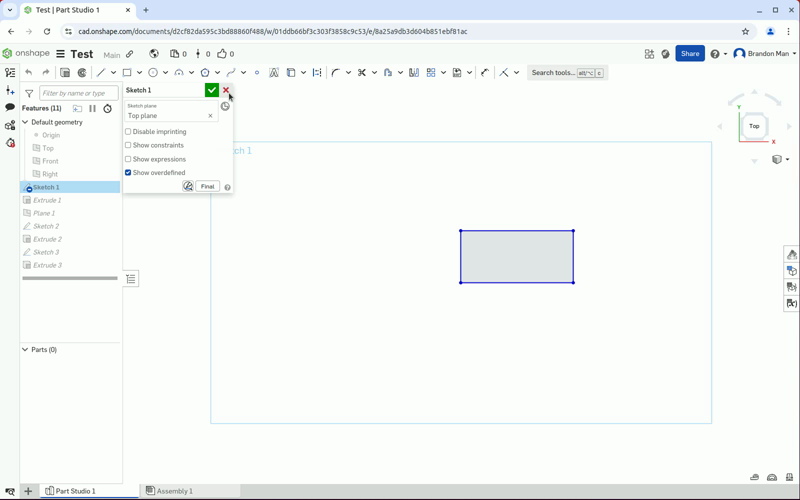
click(229, 92)
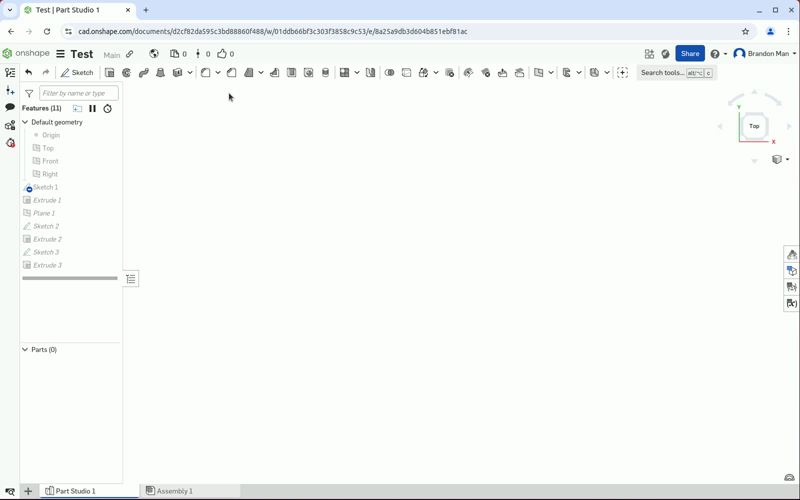
key(shift+s)
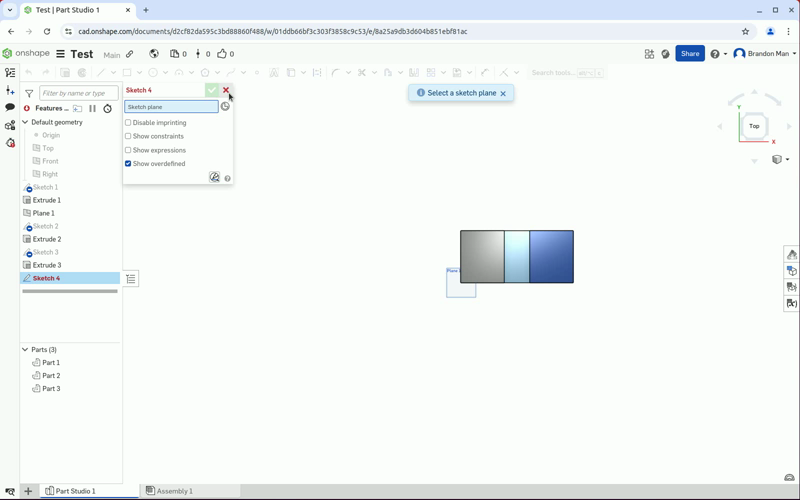
mouse_move(73, 215)
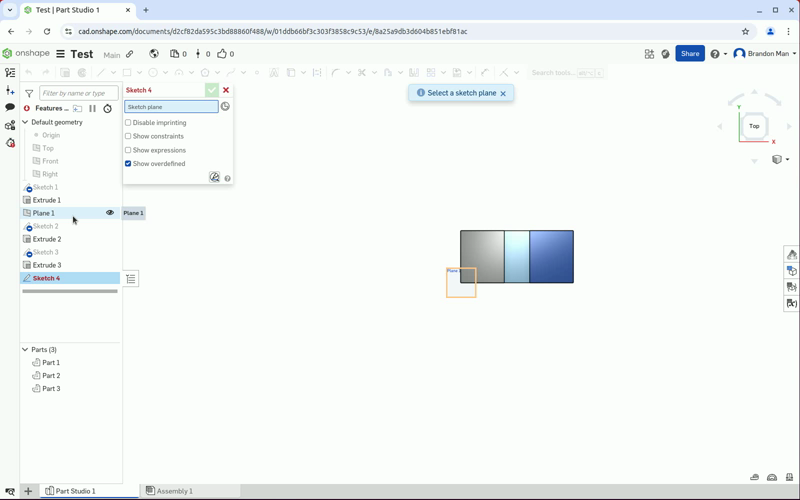
click(73, 215)
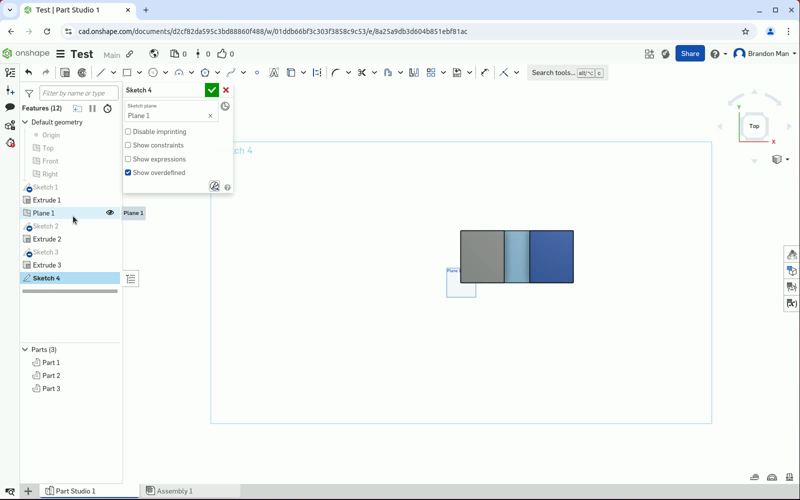
mouse_move(73, 352)
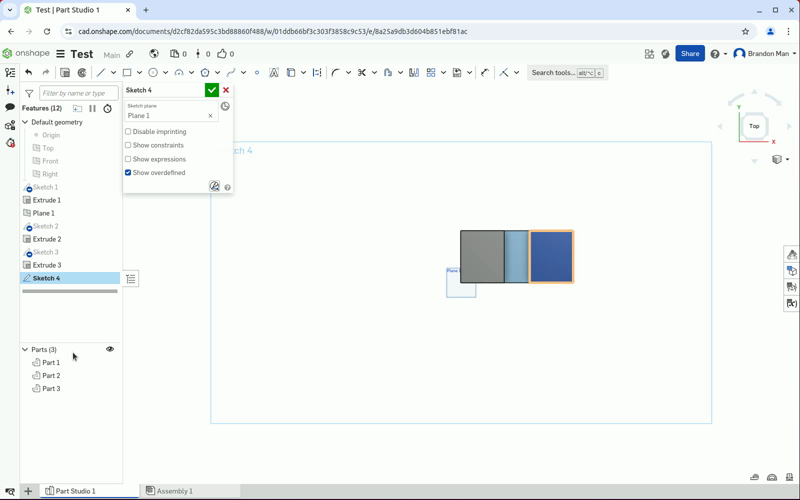
key(y)
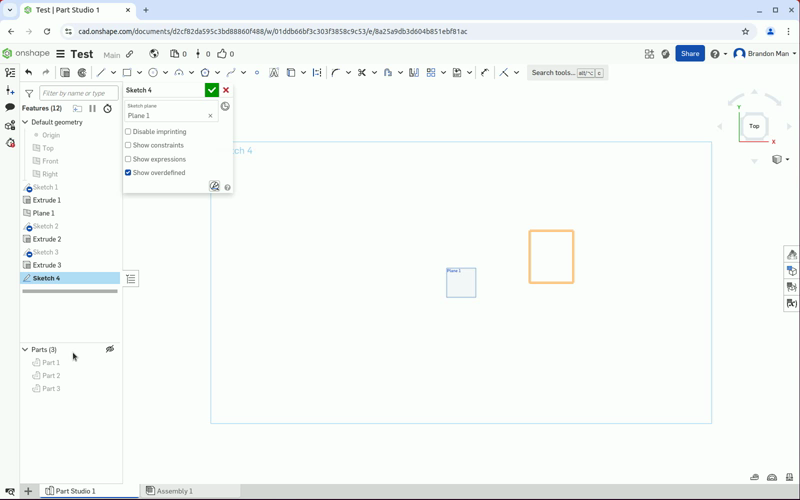
key(l)
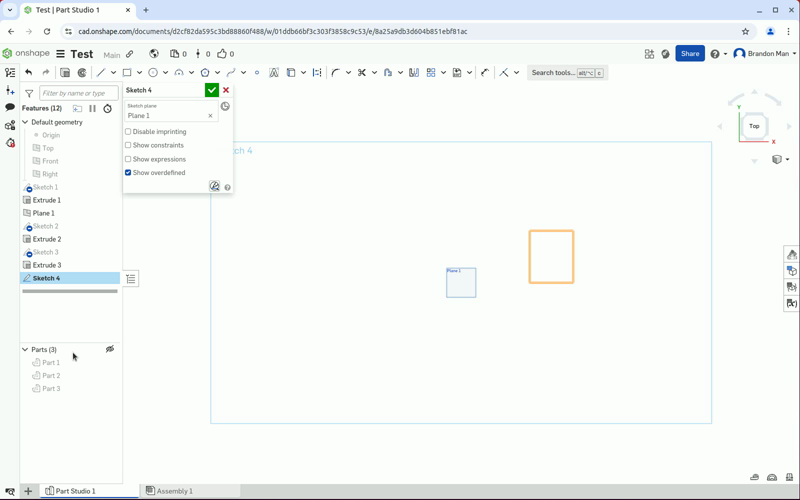
key_down(shift)
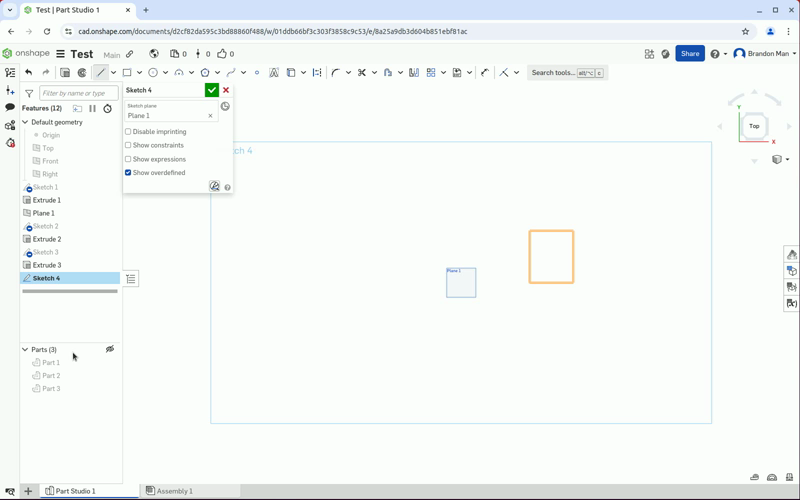
mouse_move(507, 282)
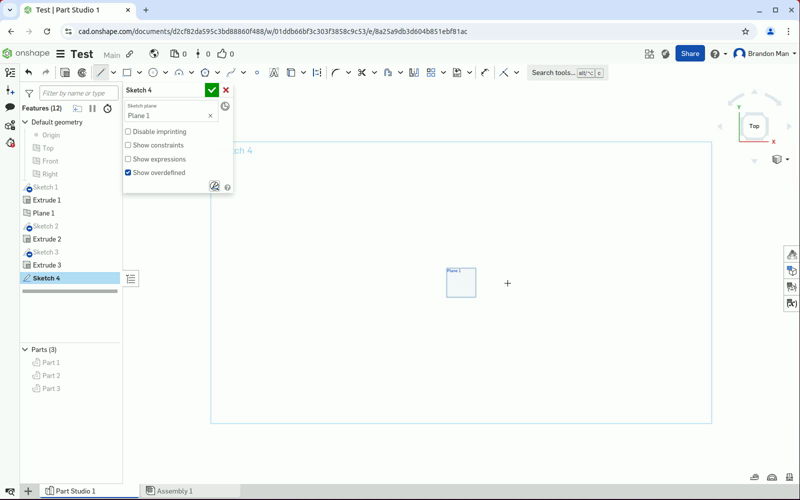
click(507, 282)
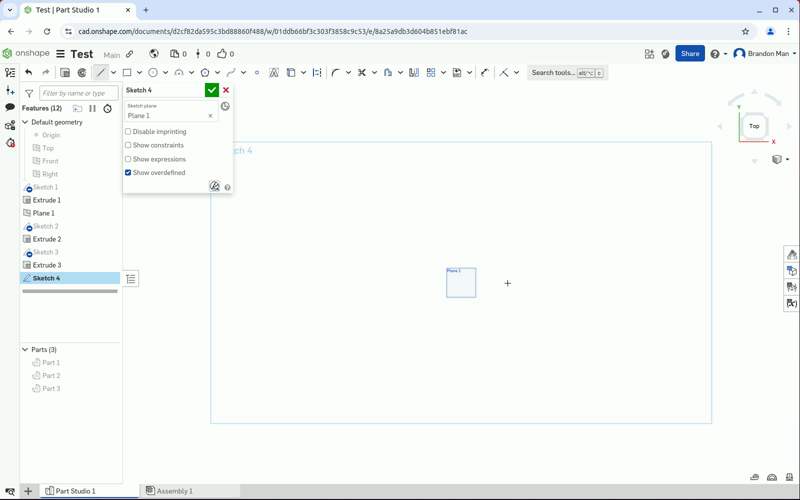
key_up(shift)
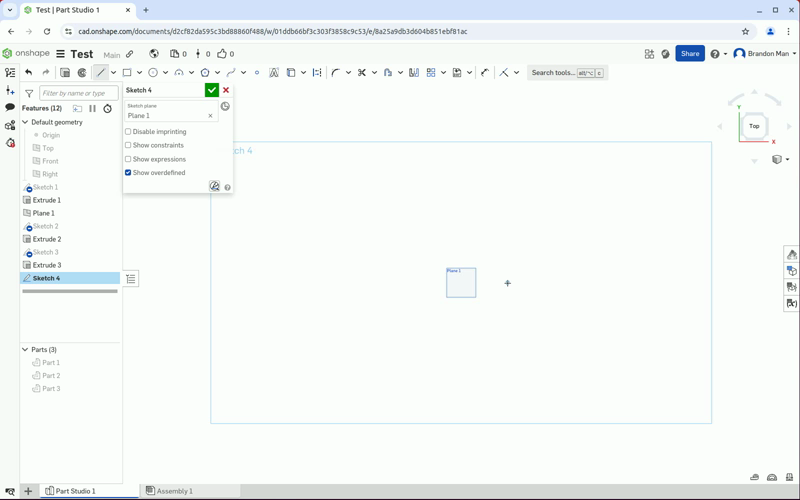
key_down(shift)
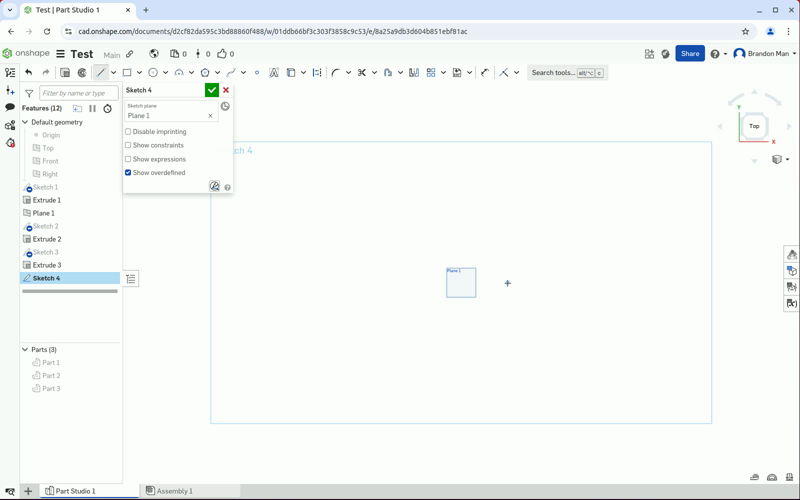
mouse_move(537, 282)
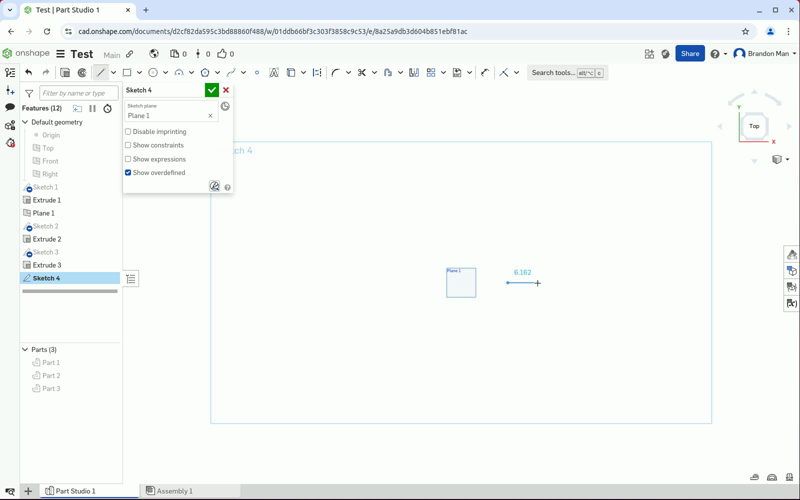
mouse_move(526, 282)
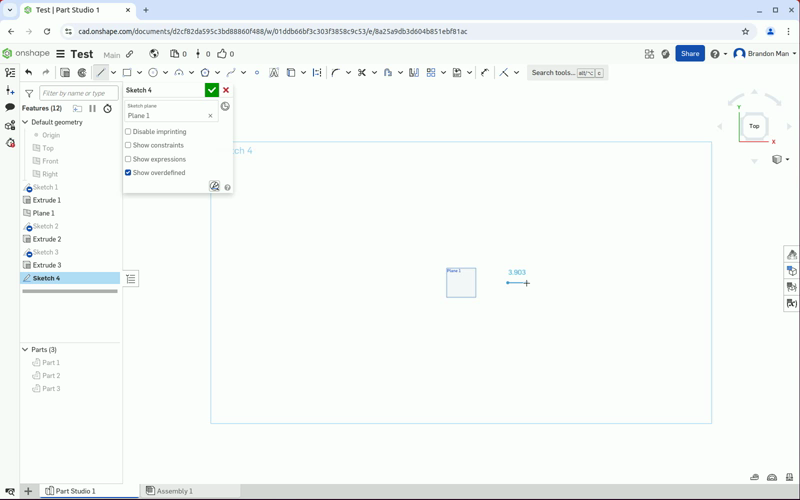
click(526, 282)
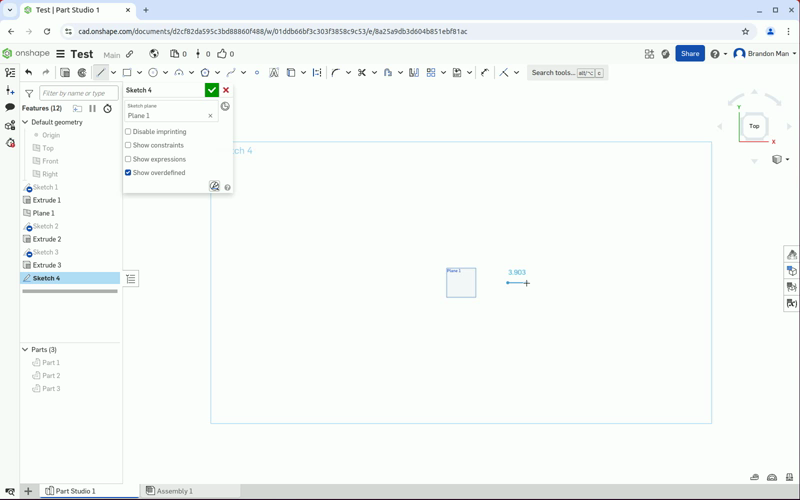
key_up(shift)
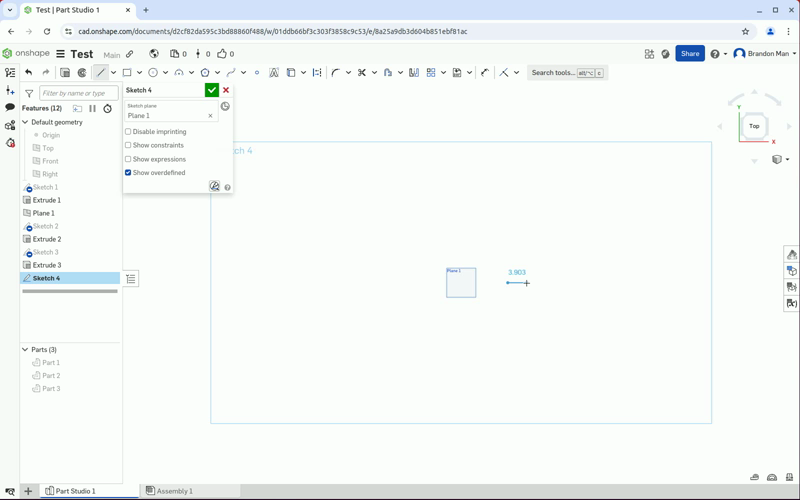
key_down(shift)
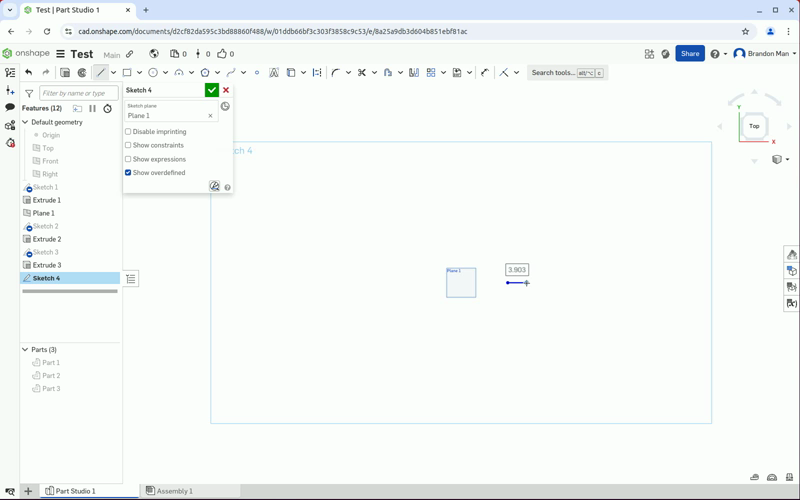
mouse_move(556, 282)
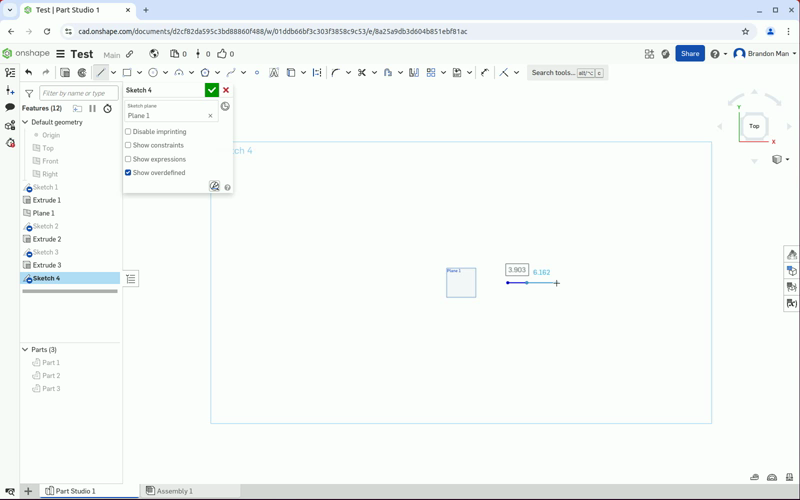
mouse_move(526, 230)
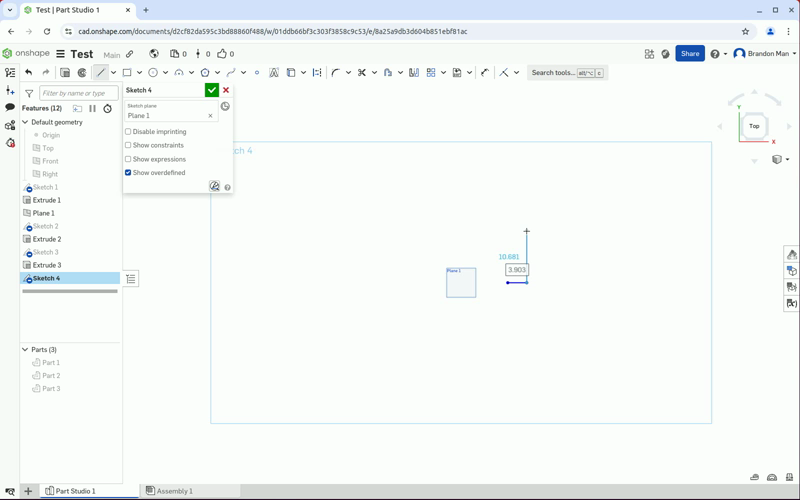
click(526, 230)
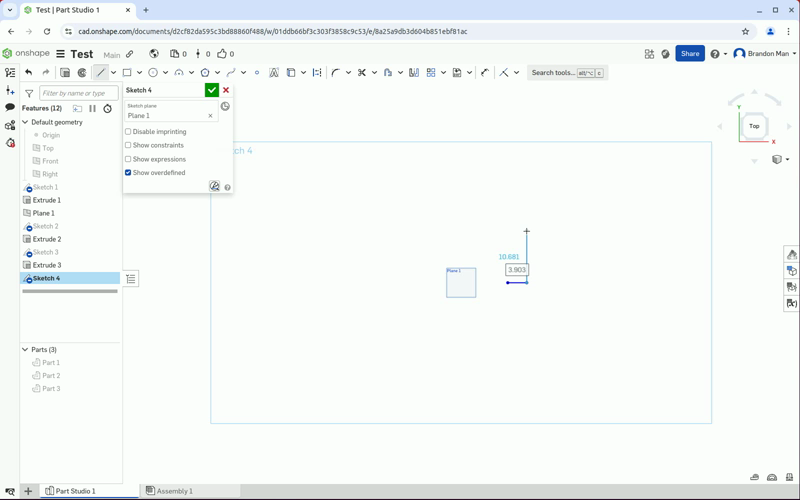
key_up(shift)
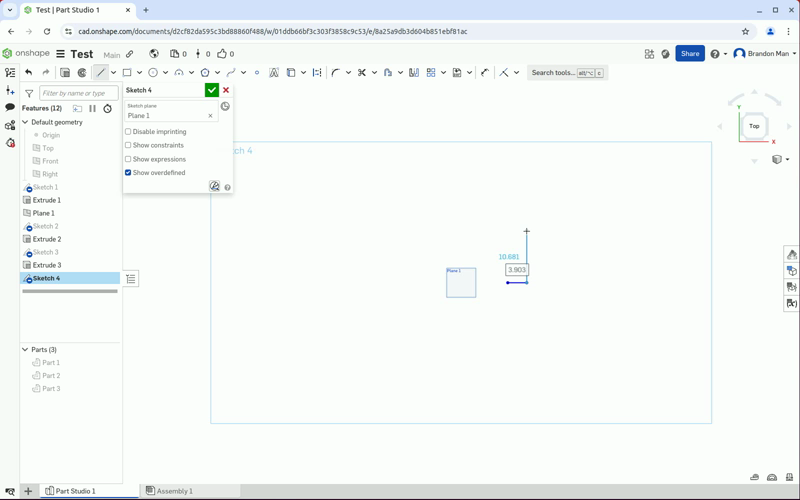
key_down(shift)
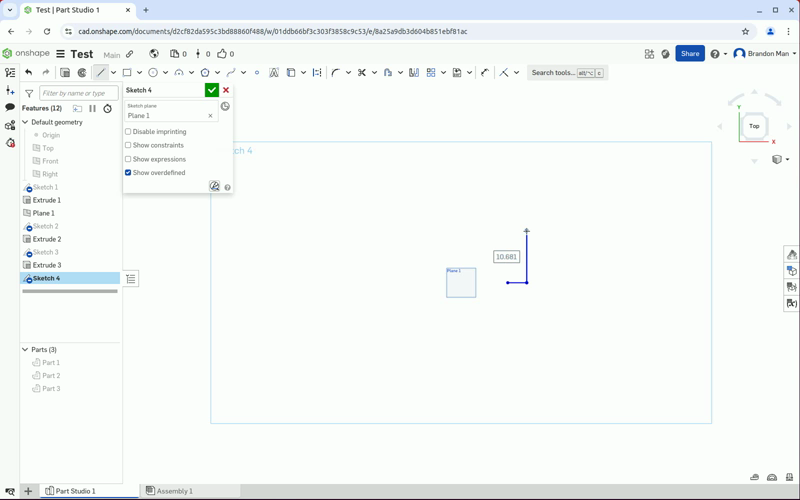
mouse_move(556, 230)
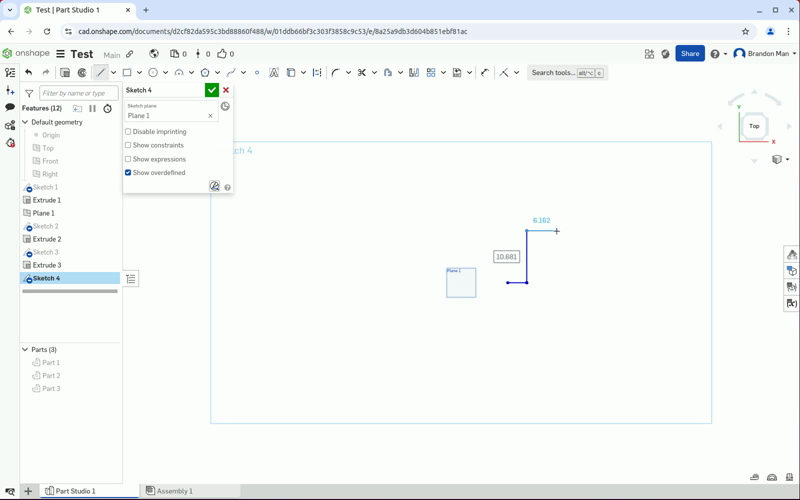
mouse_move(507, 230)
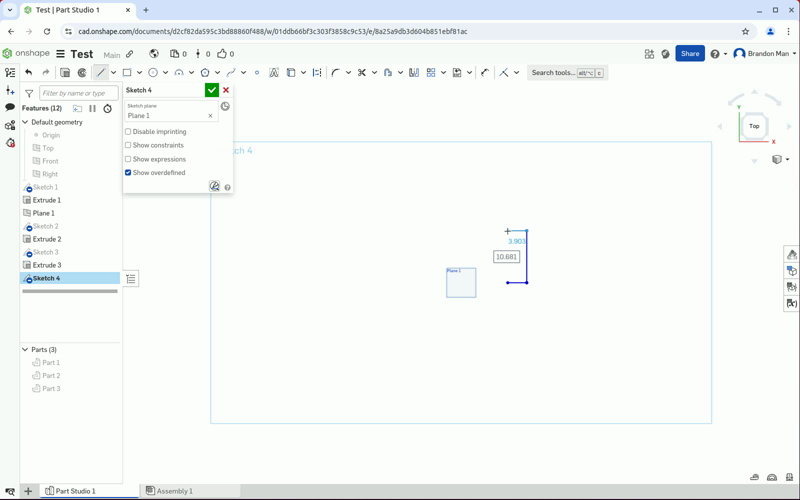
click(507, 230)
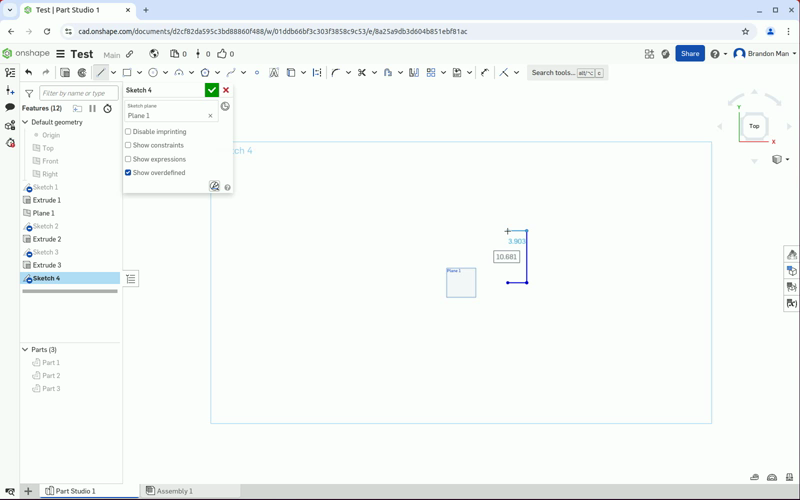
key_up(shift)
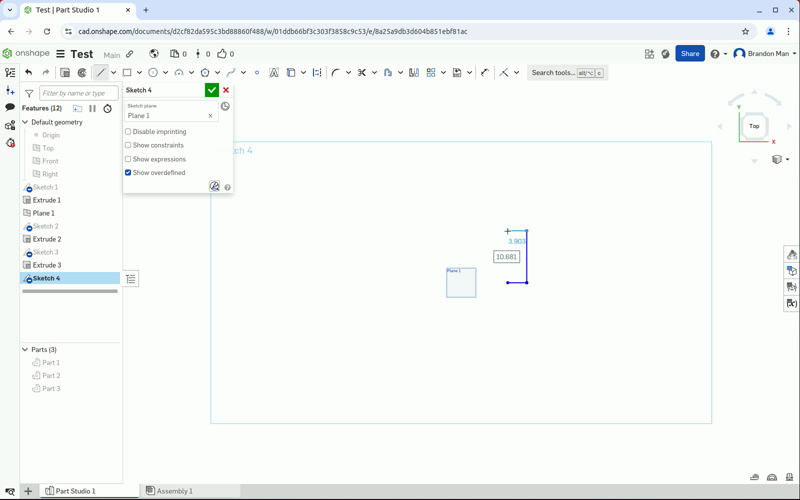
mouse_move(537, 230)
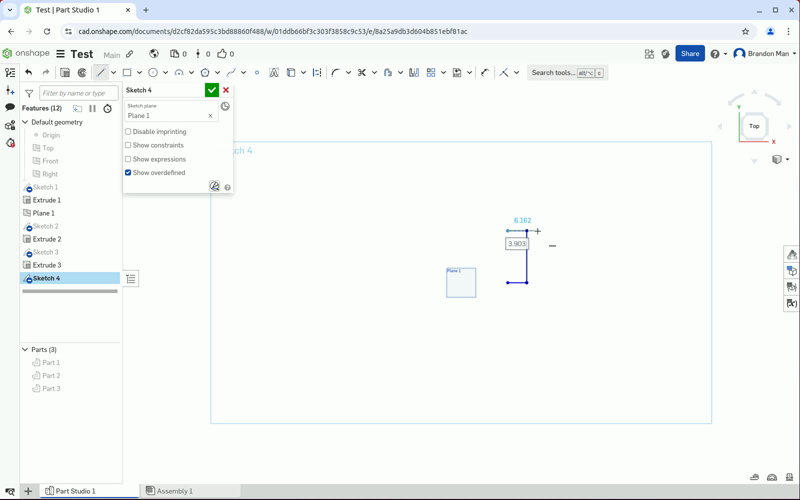
key_down(shift)
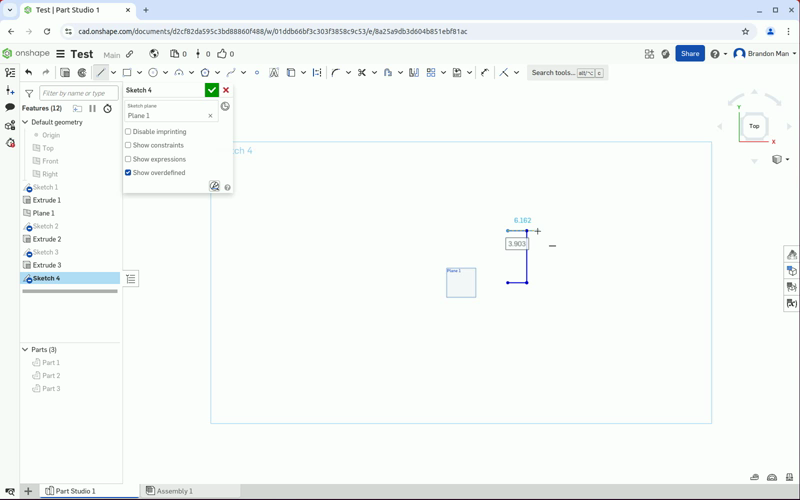
mouse_move(507, 282)
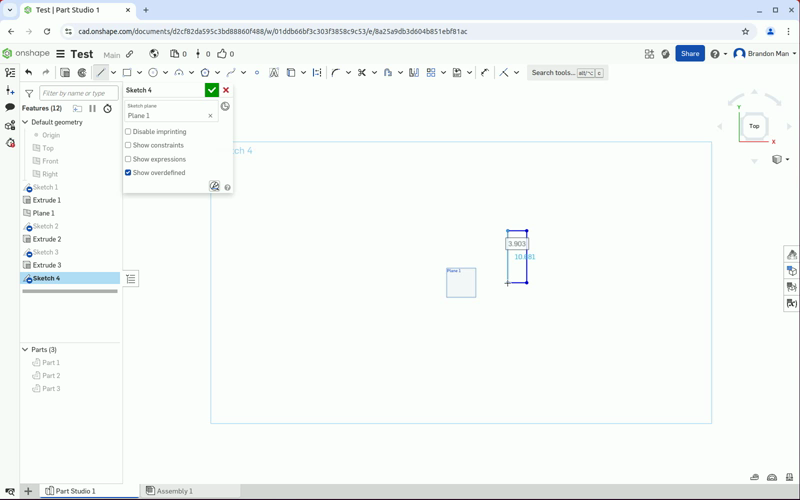
key_up(shift)
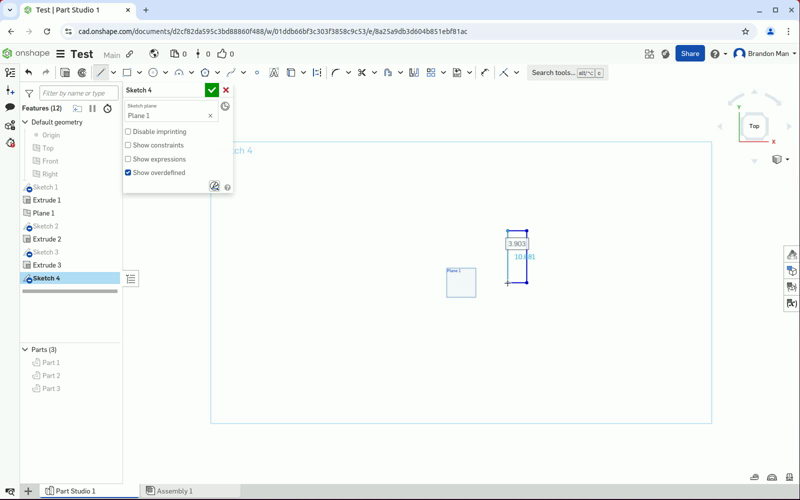
click(507, 282)
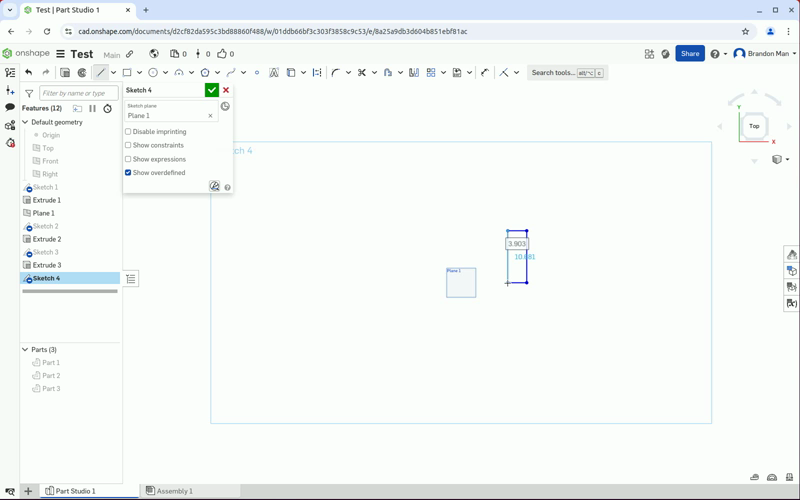
key(esc)
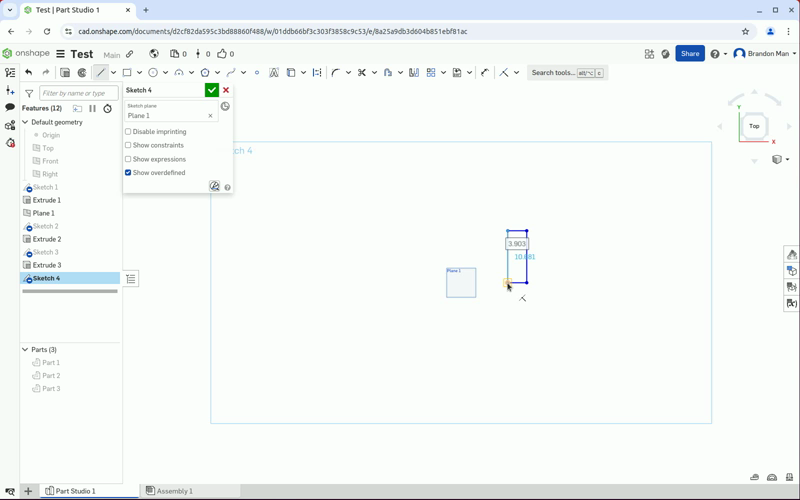
mouse_move(512, 269)
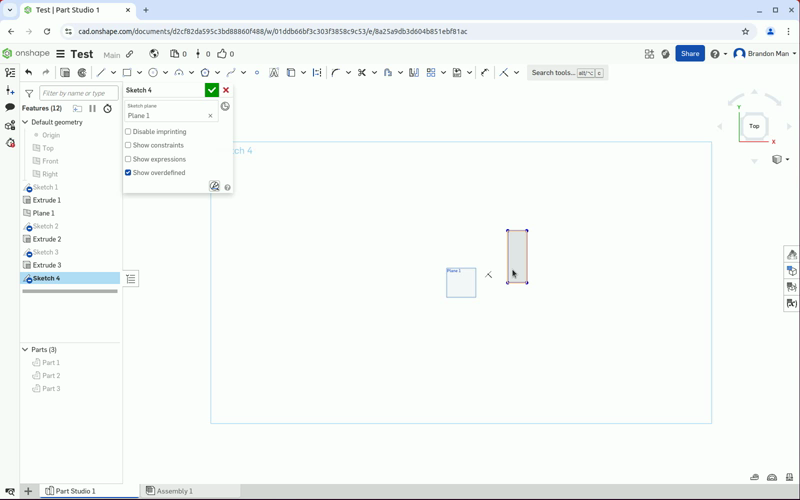
scroll(6)
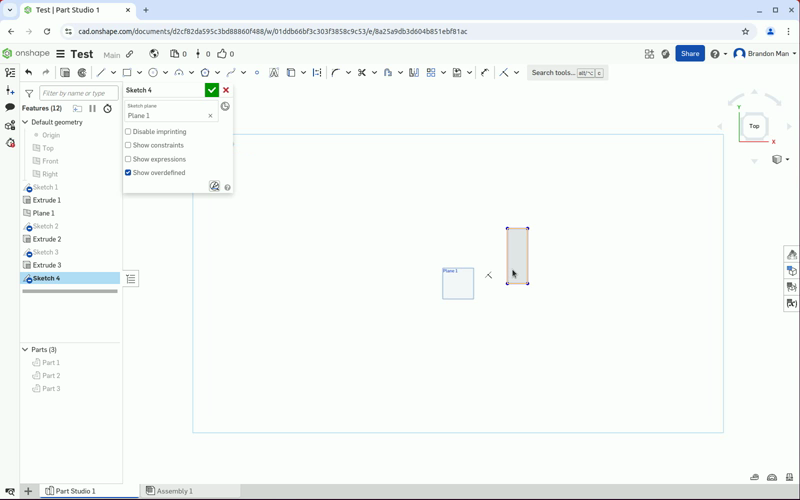
scroll(6)
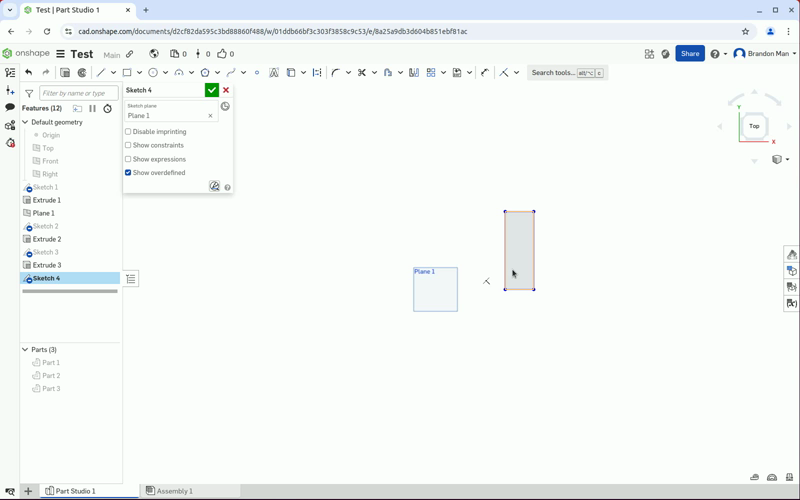
scroll(6)
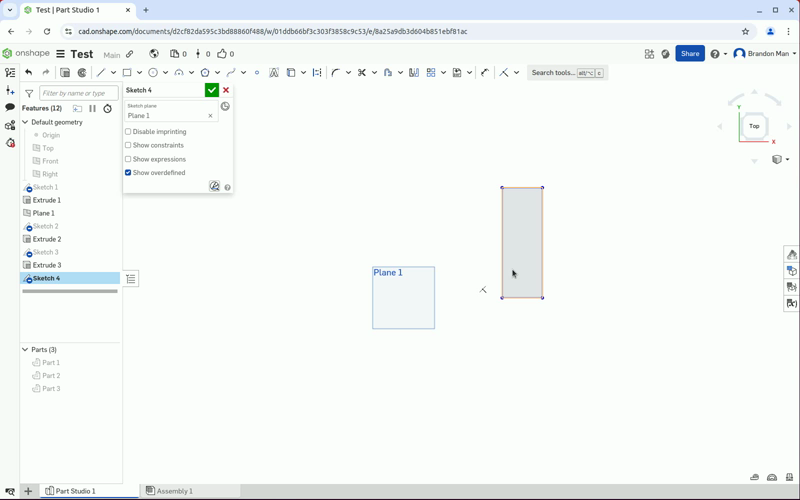
scroll(6)
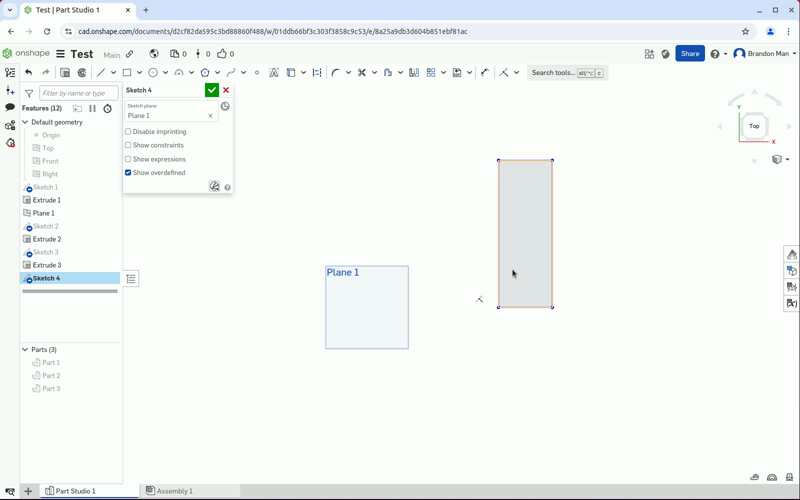
scroll(6)
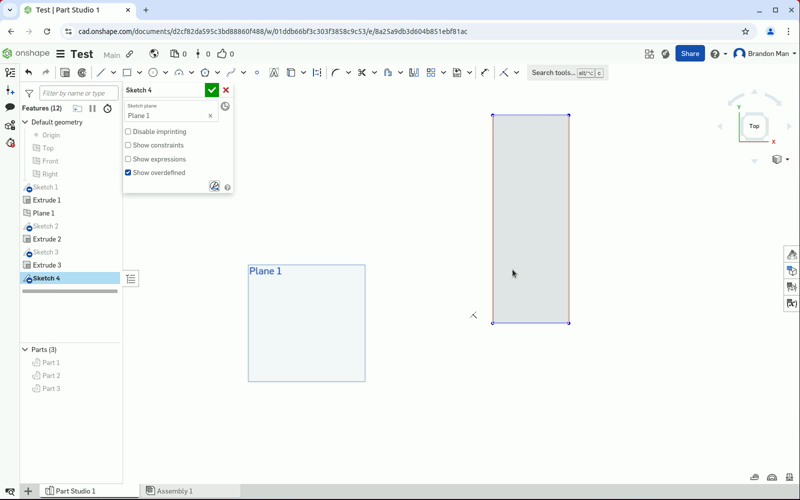
scroll(6)
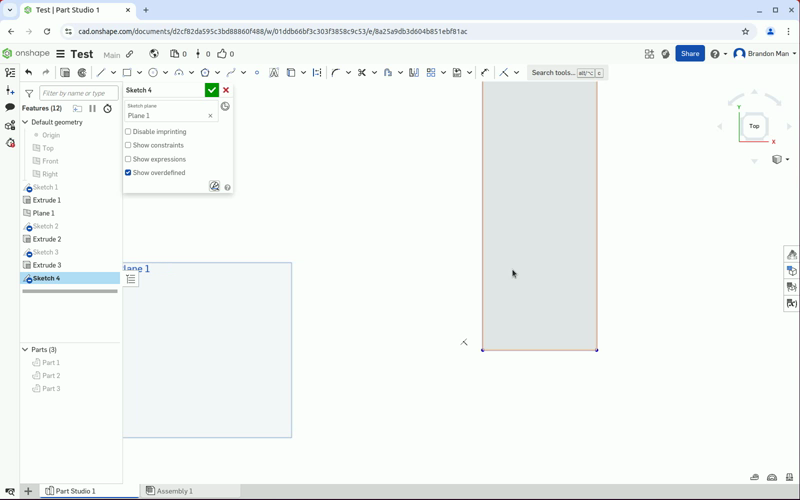
scroll(6)
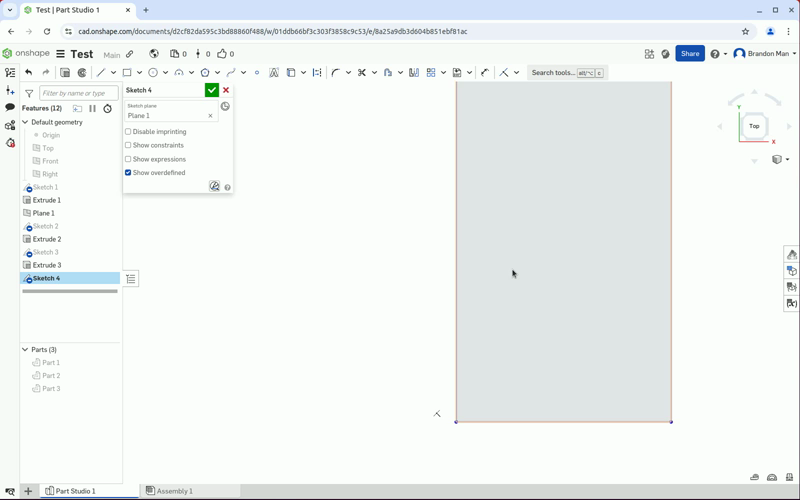
click(512, 269)
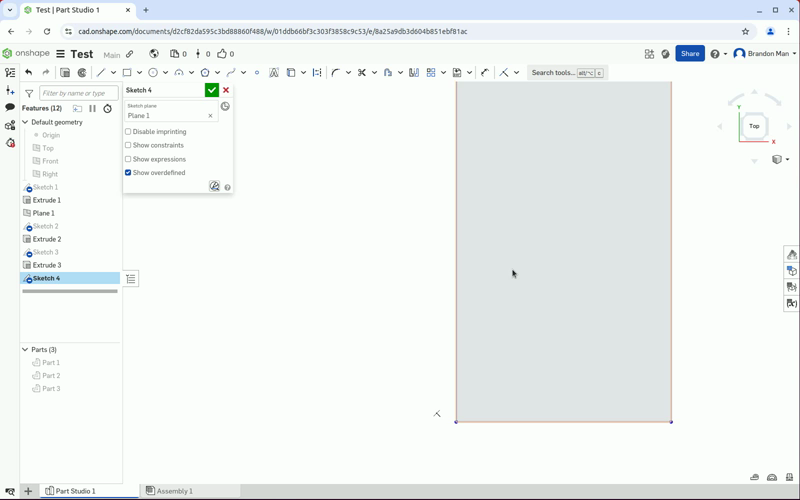
scroll(-6)
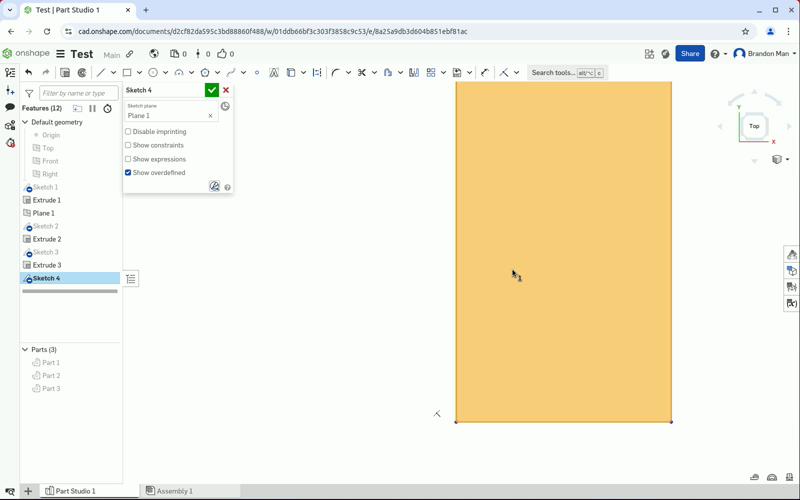
scroll(-6)
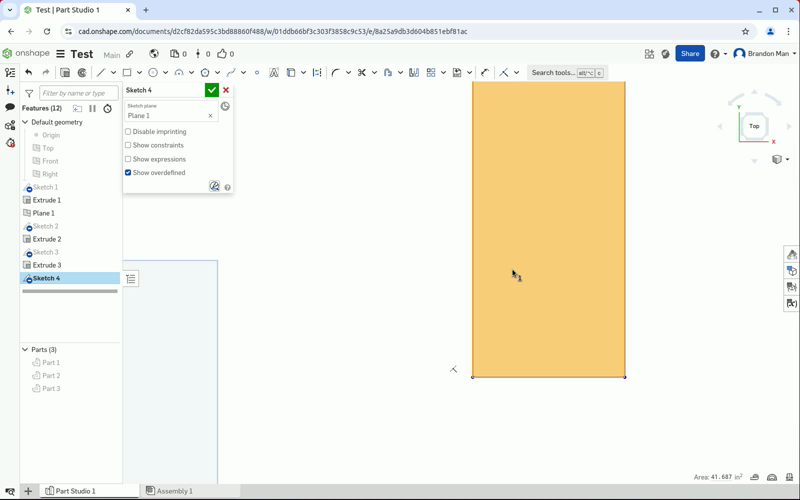
scroll(-6)
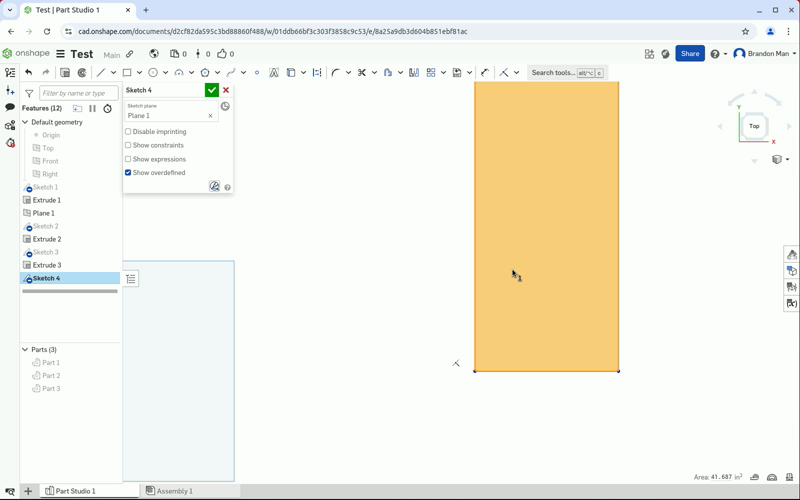
scroll(-6)
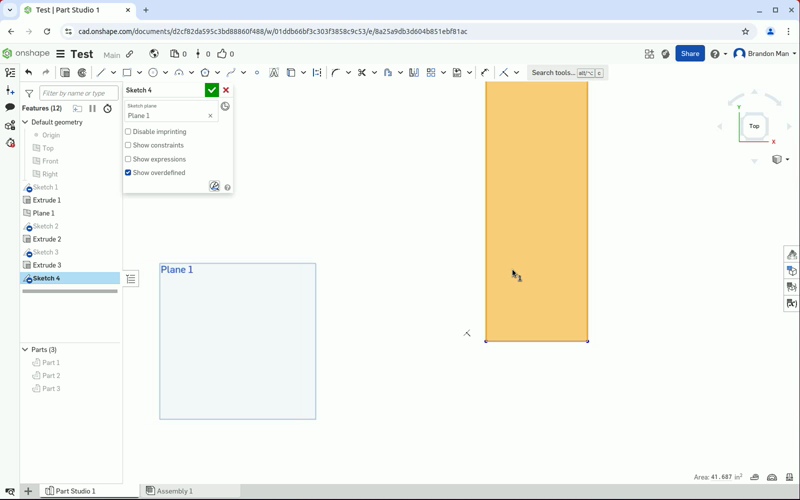
scroll(-6)
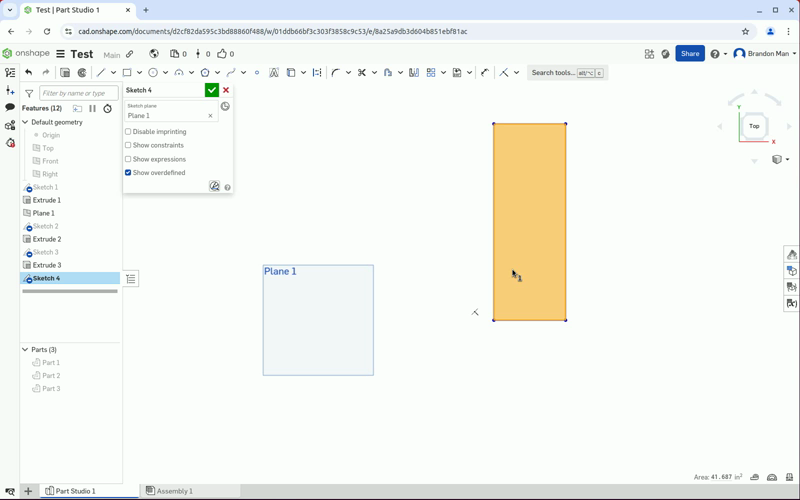
scroll(-6)
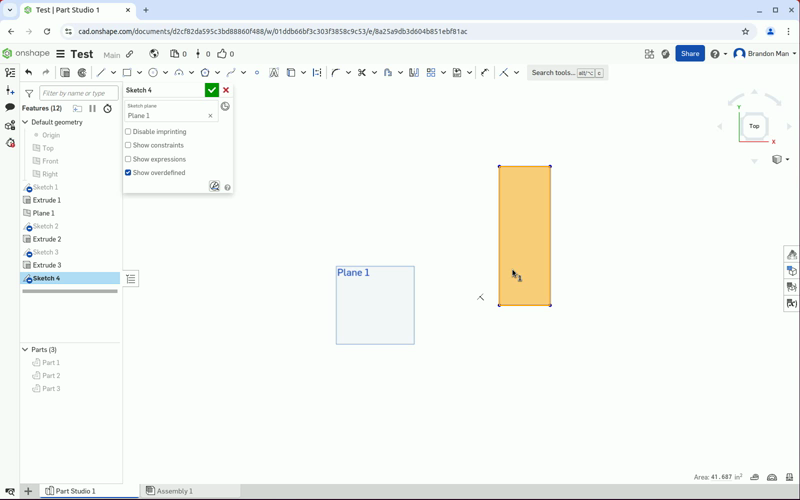
scroll(-6)
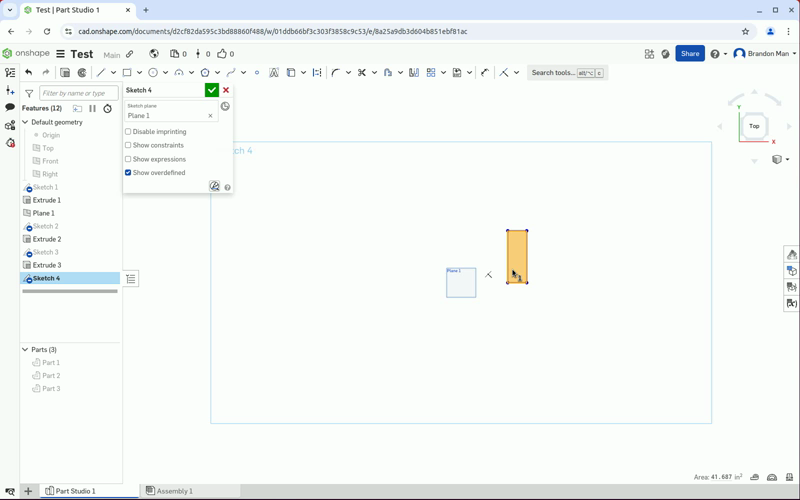
mouse_move(73, 352)
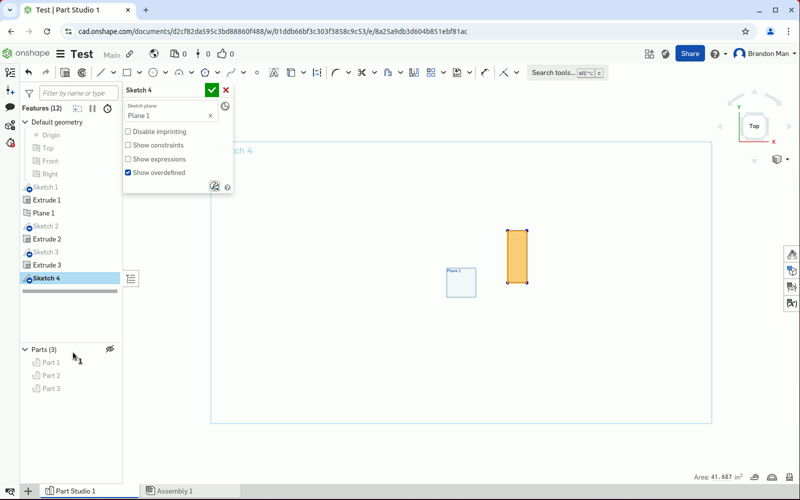
key(shift+y)
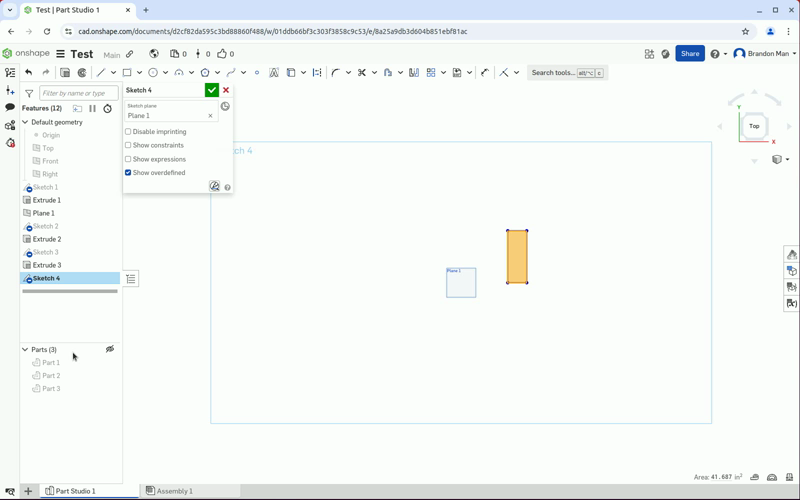
key(shift+e)
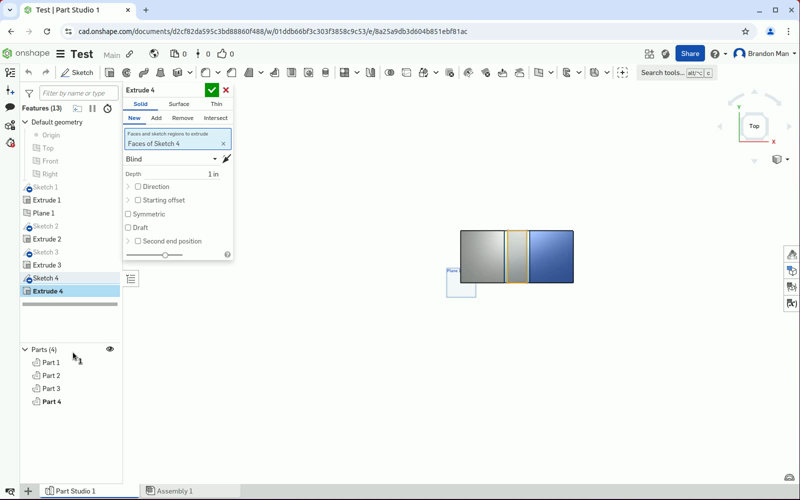
mouse_move(143, 106)
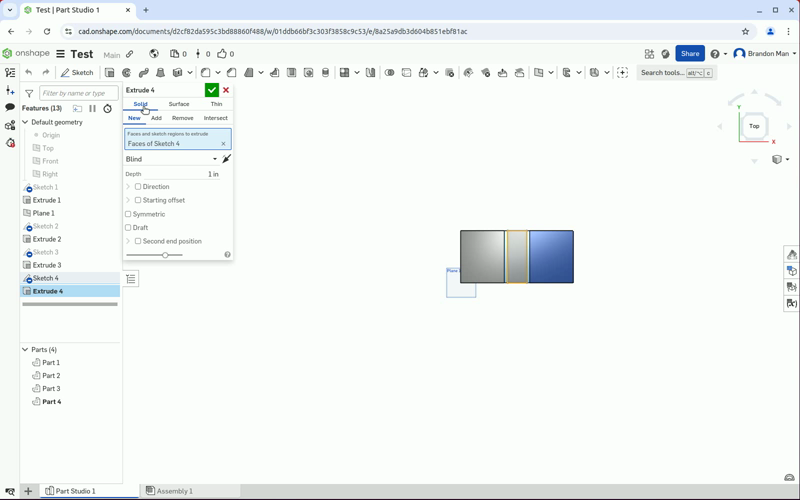
click(143, 106)
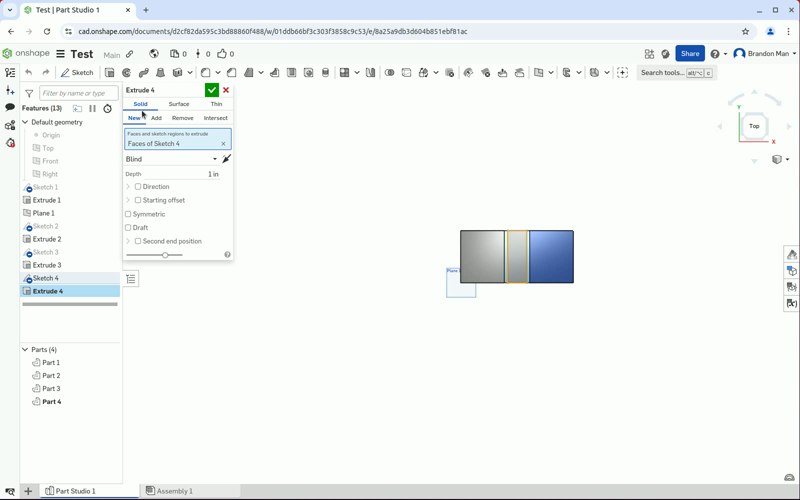
mouse_move(137, 120)
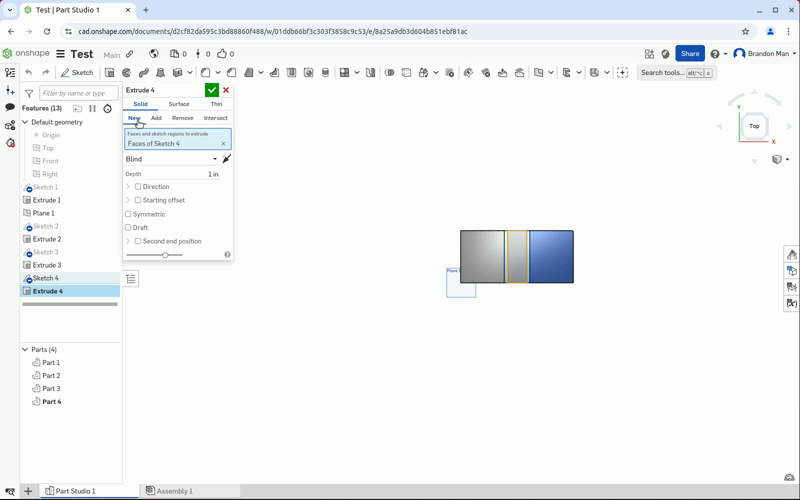
click(137, 120)
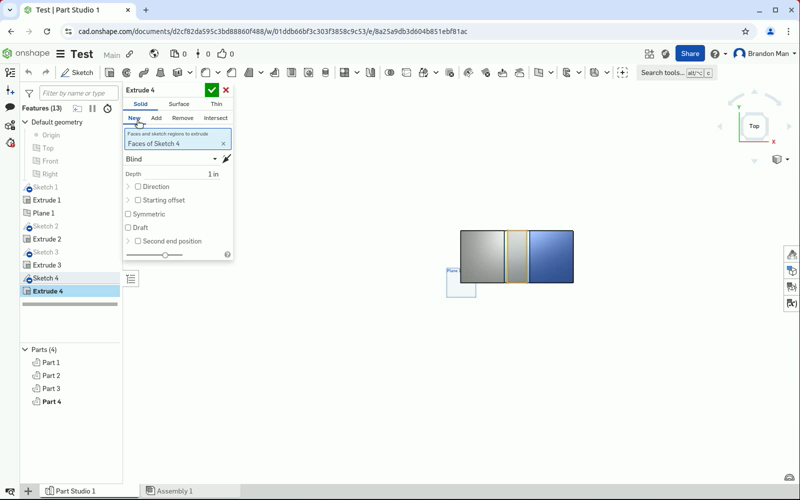
key(tab, 4)
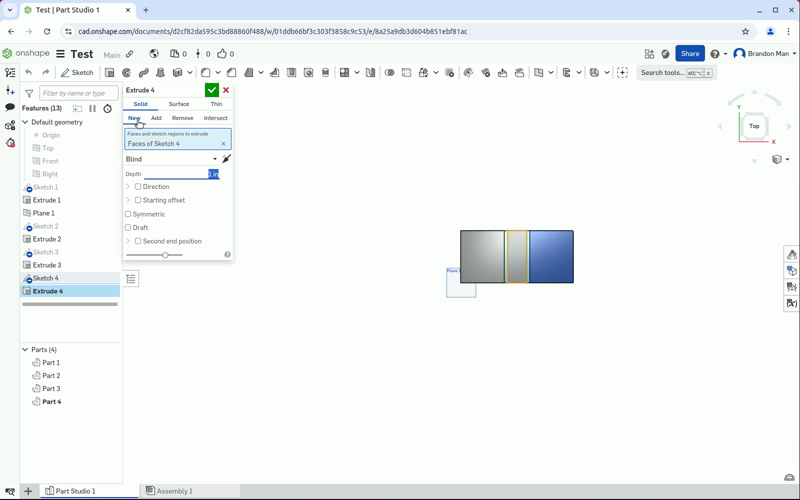
text(1.444)
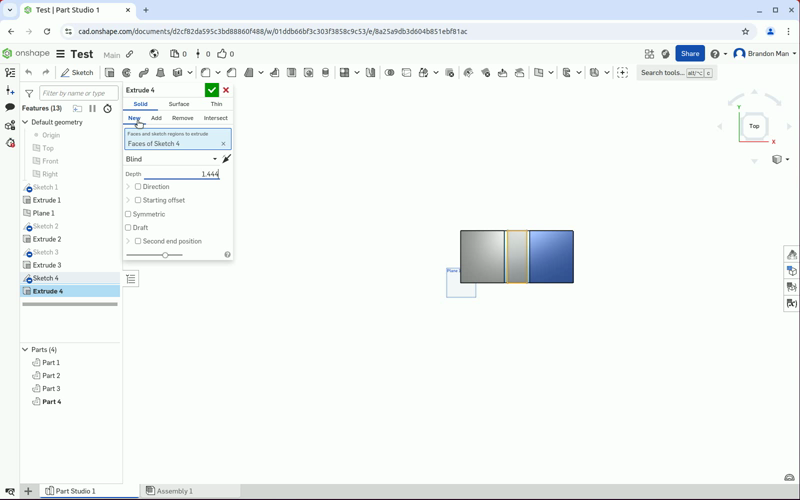
key(enter)
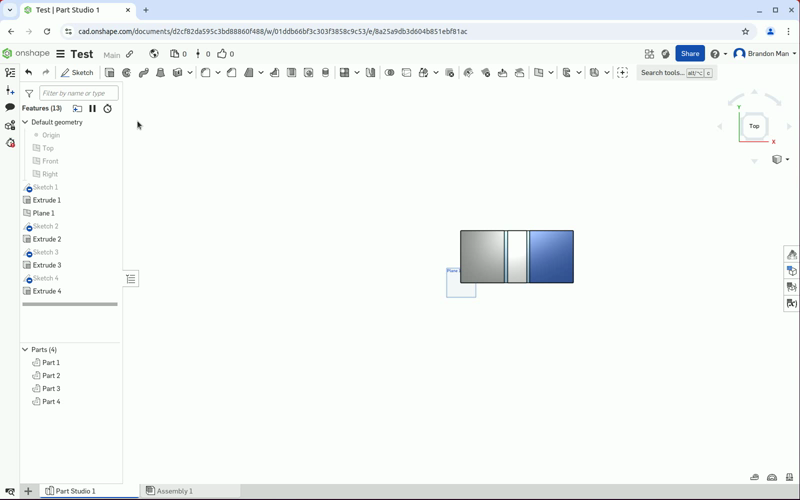
key(shift+h)
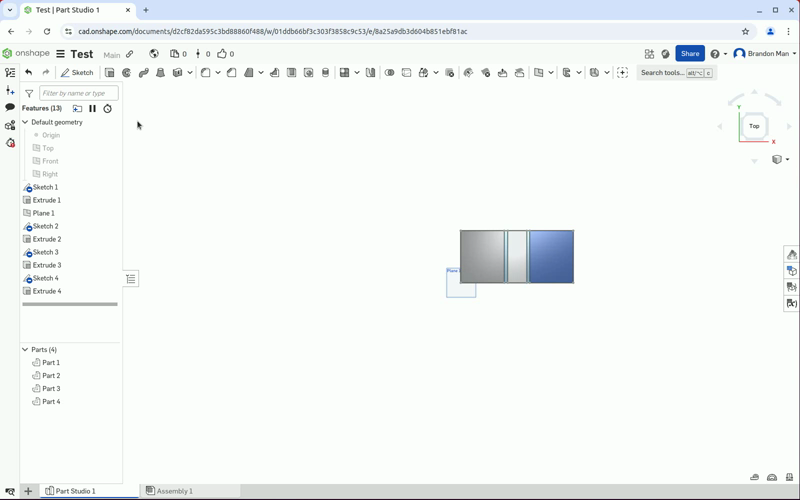
key(shift+h)
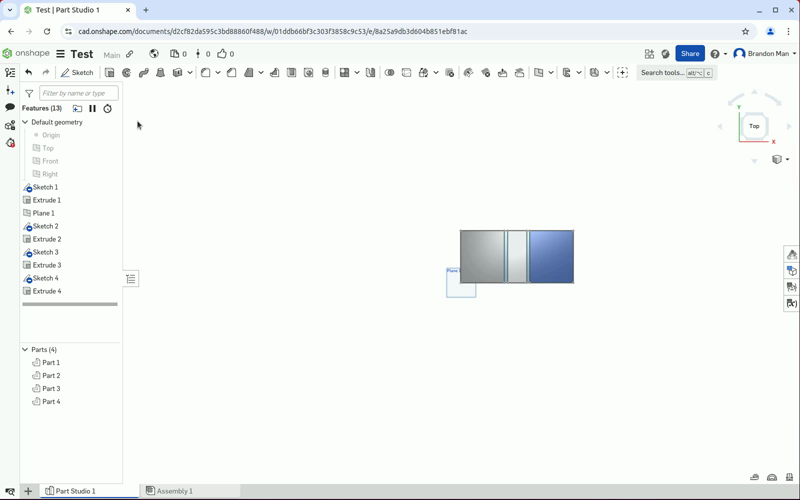
key(shift+7)
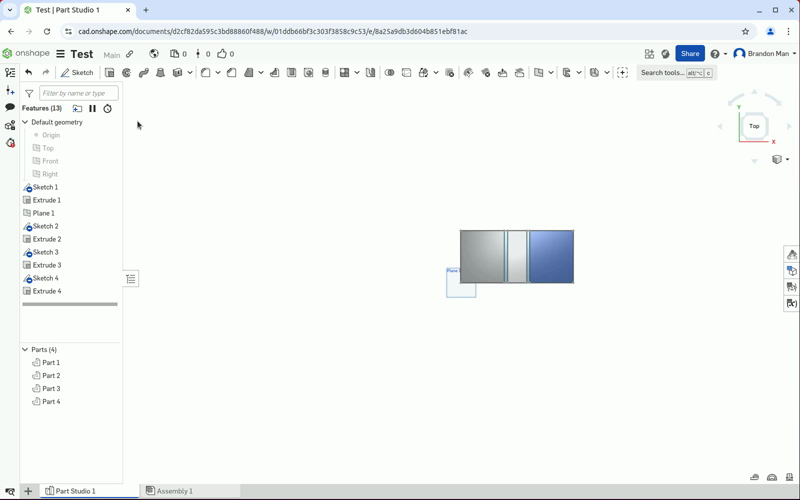
key(up, 3)
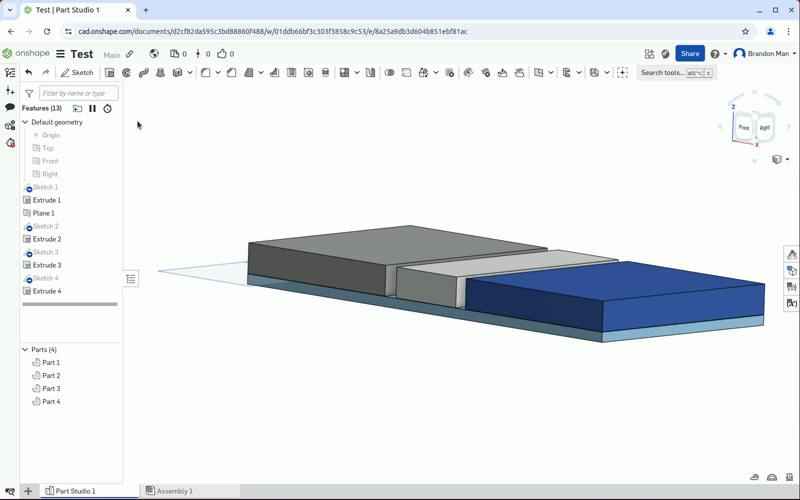
key(left, 3)
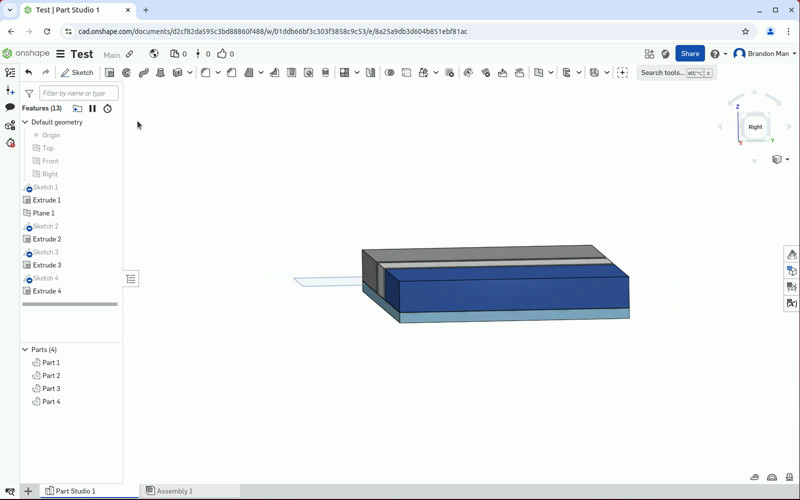
key(right, 3)
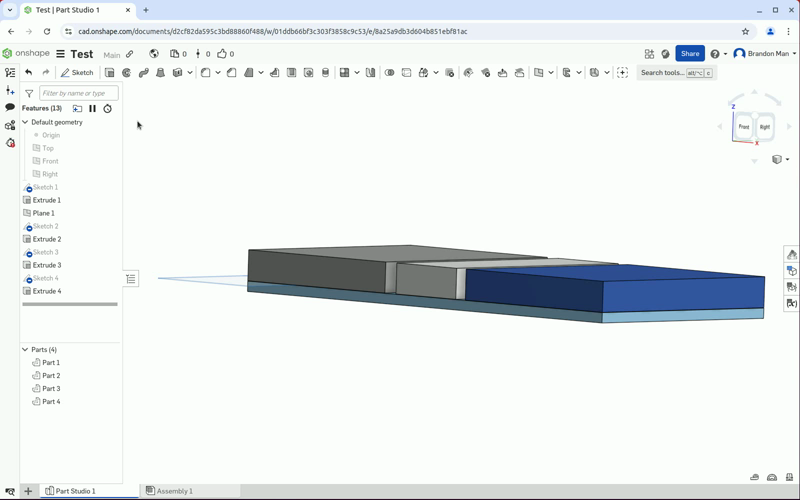
key(down, 3)
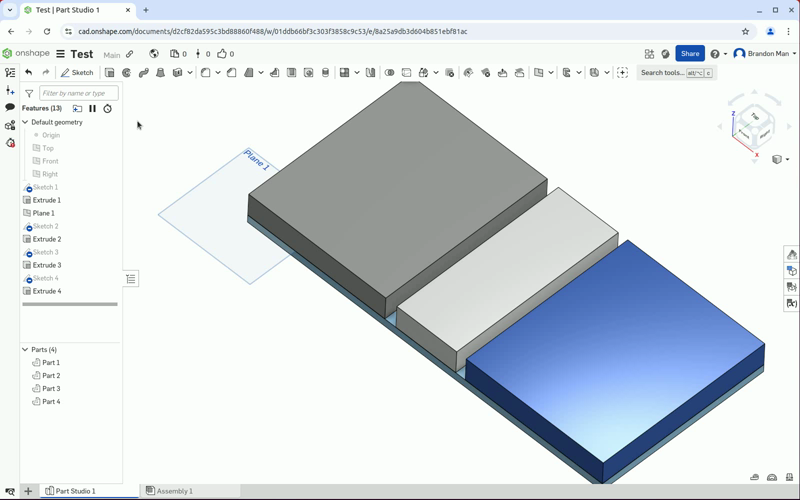
mouse_move(73, 189)
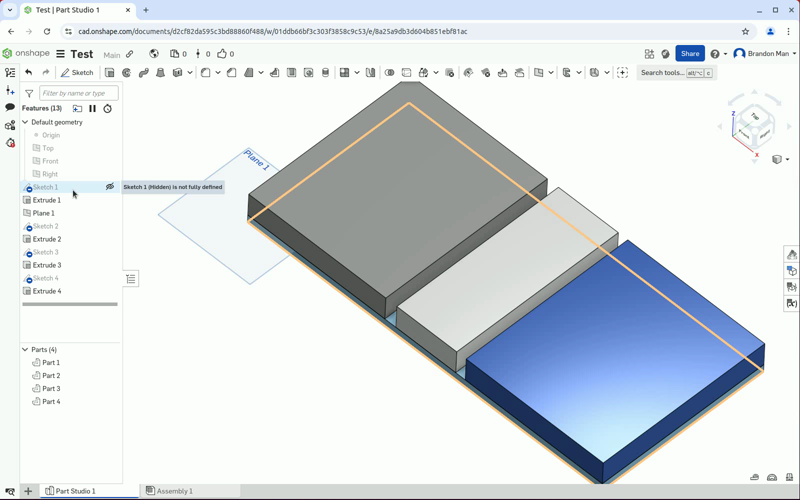
click(73, 189)